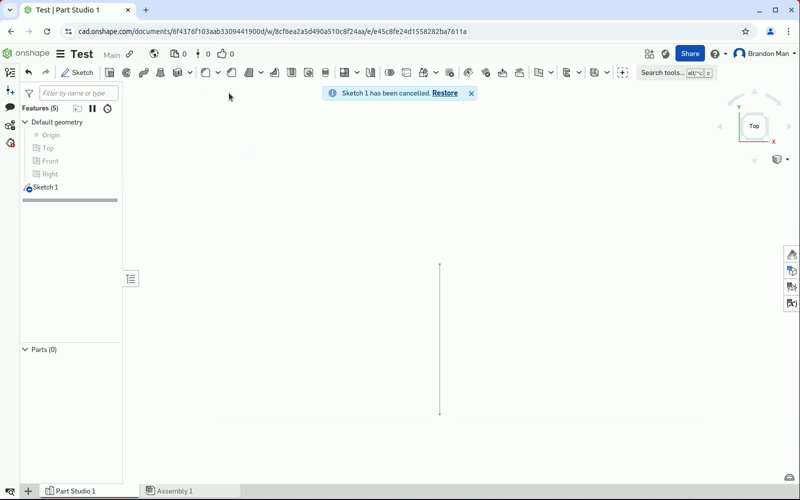
key(shift+h)
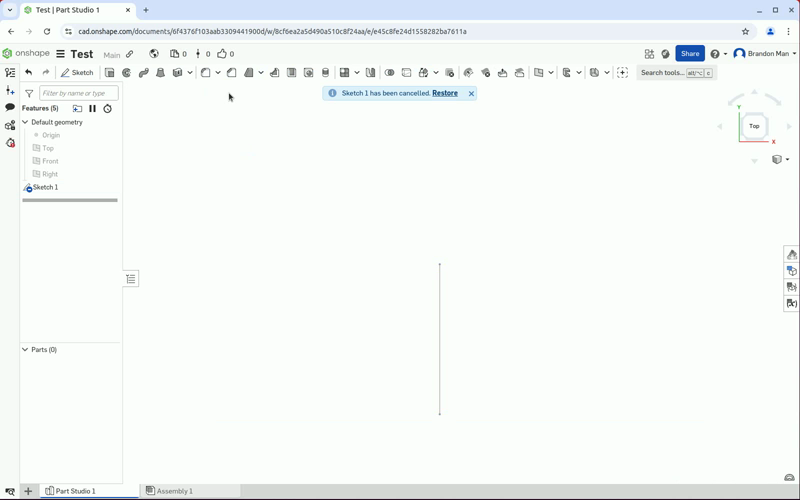
key(shift+s)
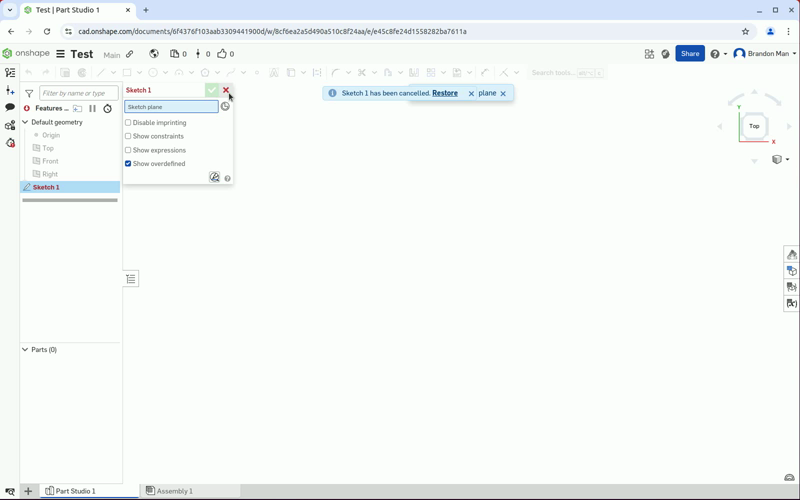
mouse_move(73, 150)
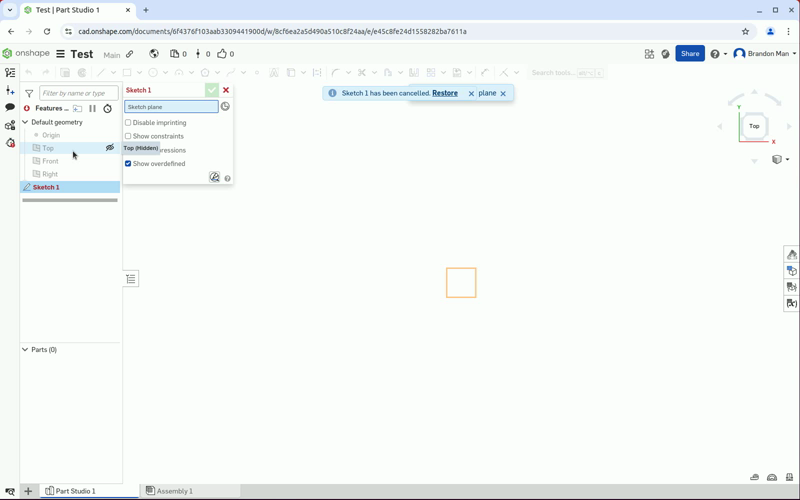
click(73, 150)
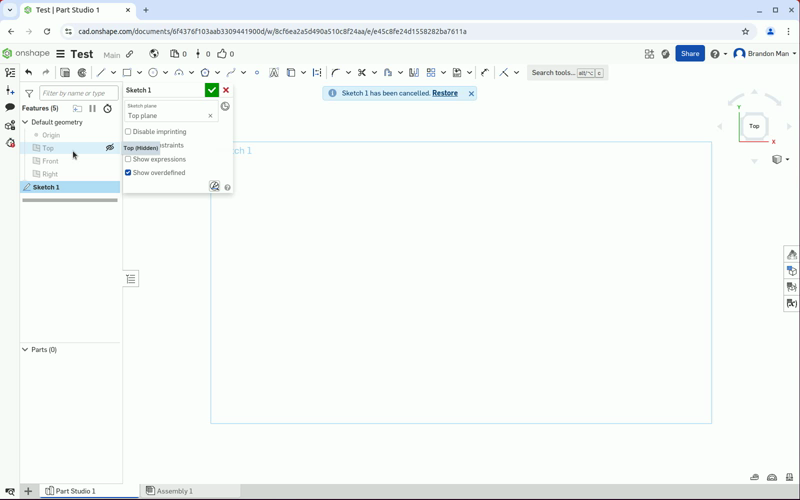
mouse_move(73, 352)
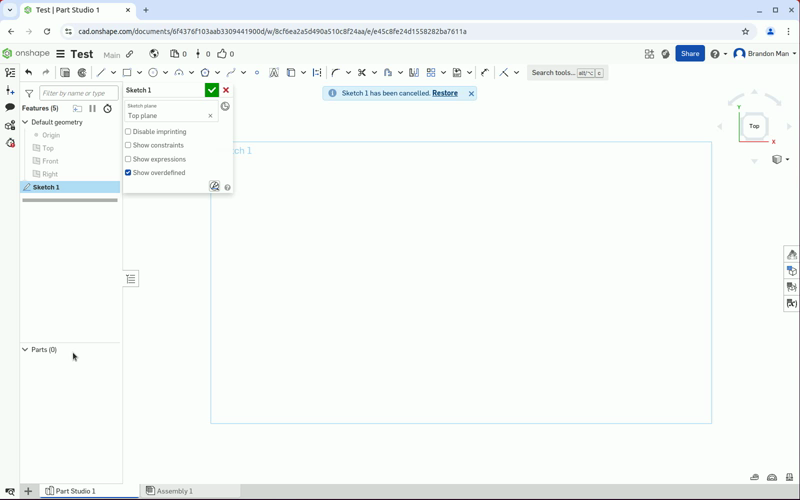
key(y)
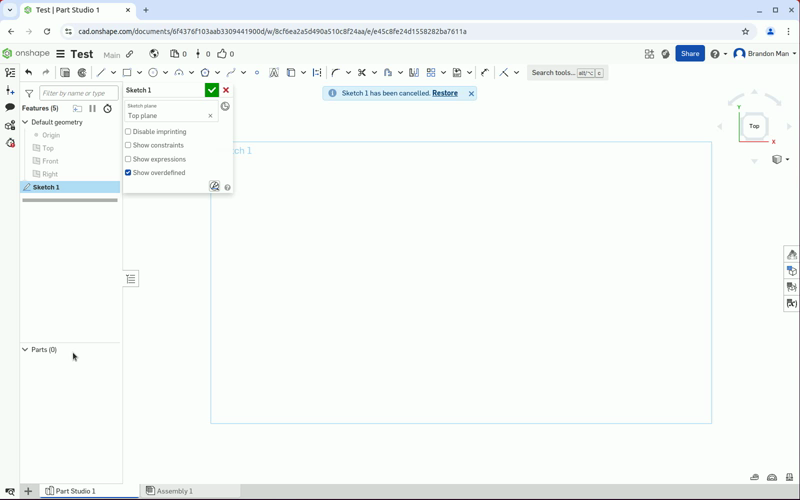
key(c)
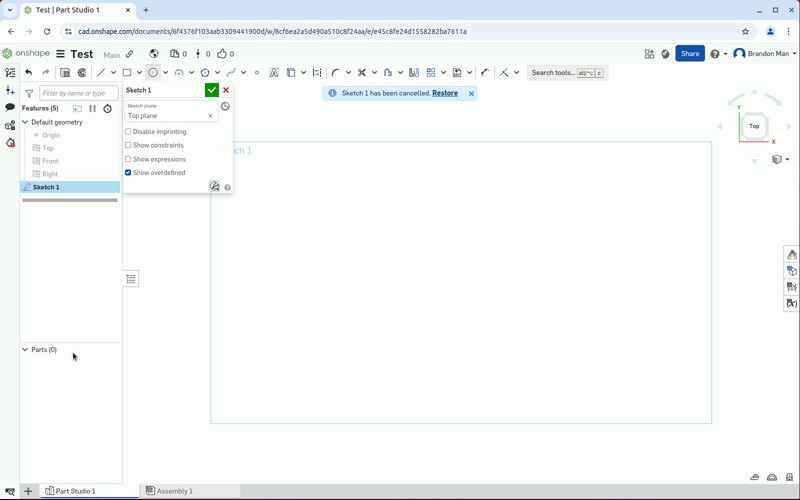
key_down(shift)
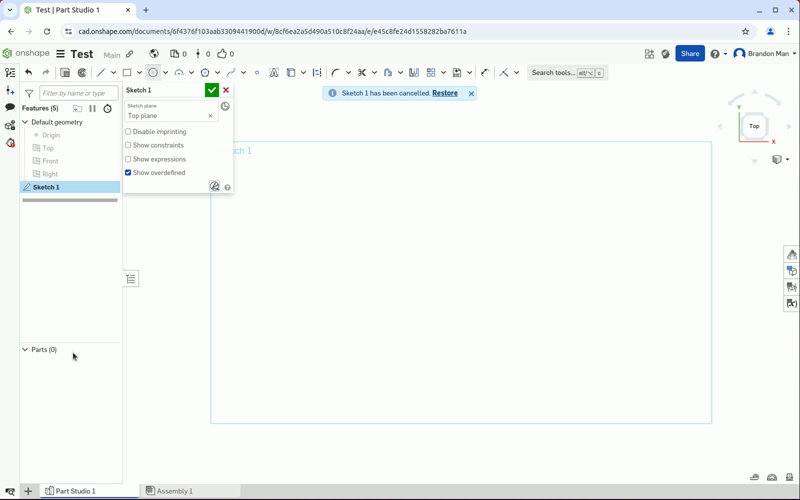
mouse_move(380, 245)
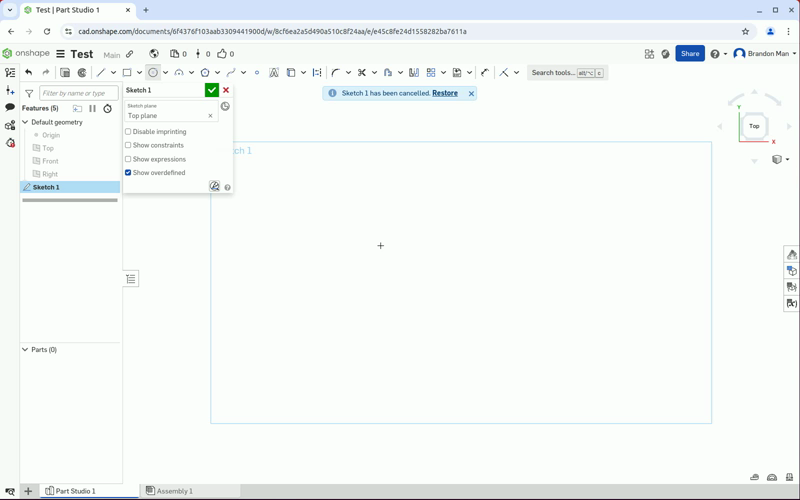
click(380, 245)
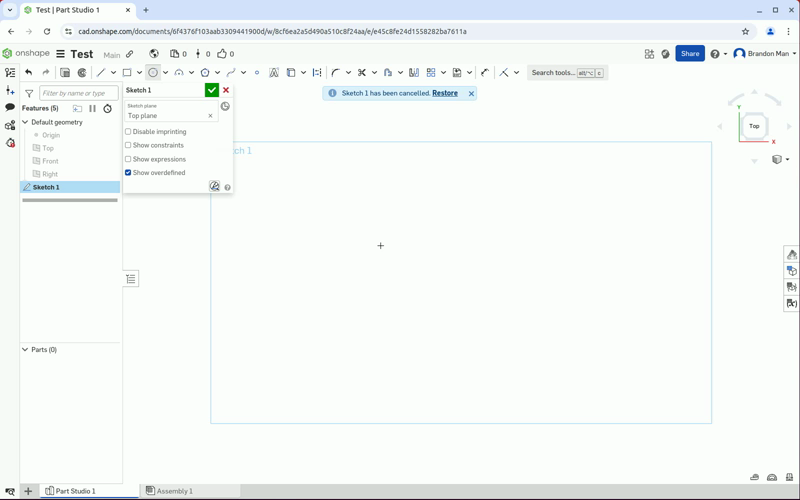
key_up(shift)
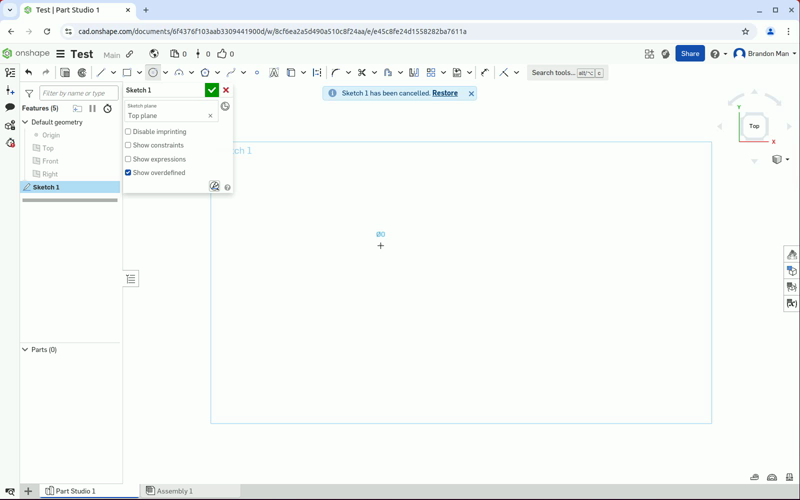
mouse_move(413, 245)
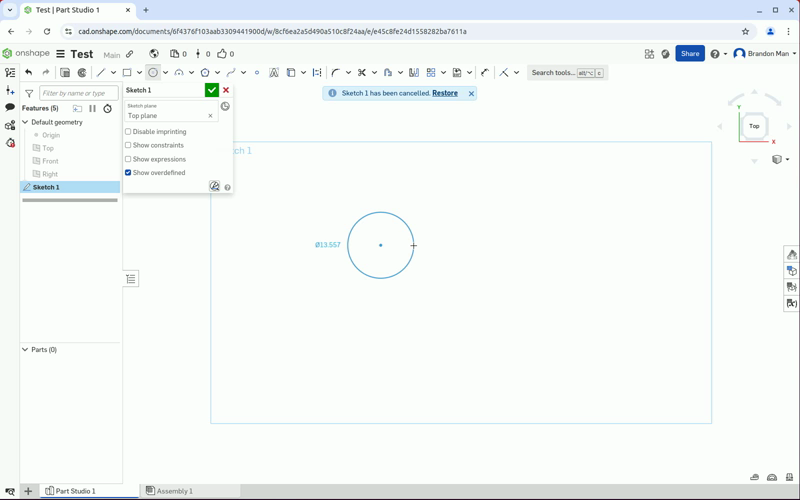
click(413, 245)
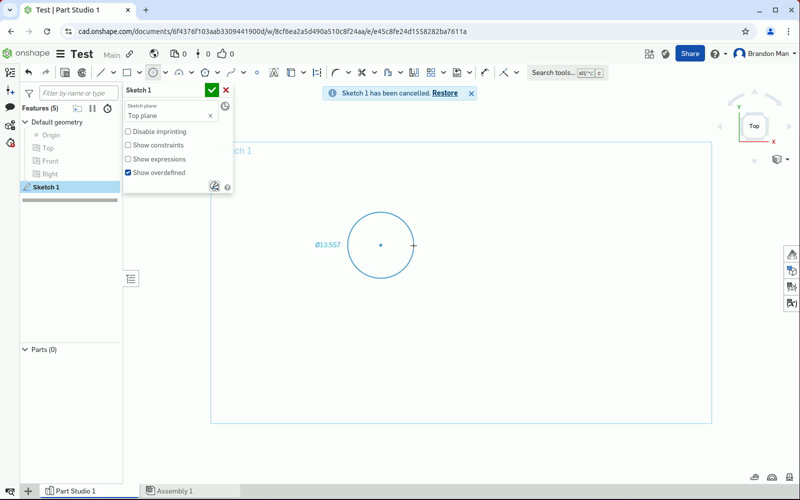
key(esc)
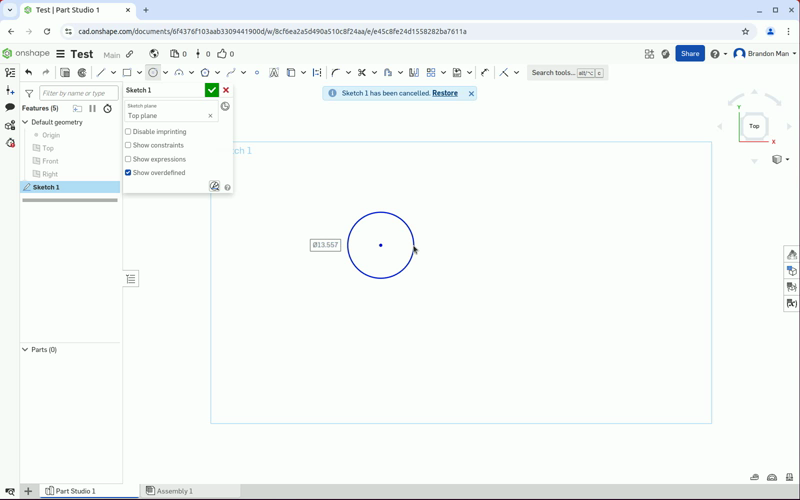
key(l)
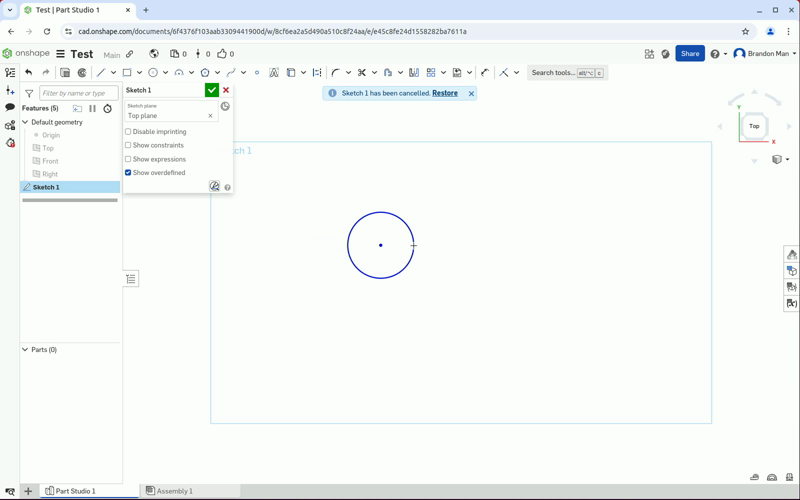
key_down(shift)
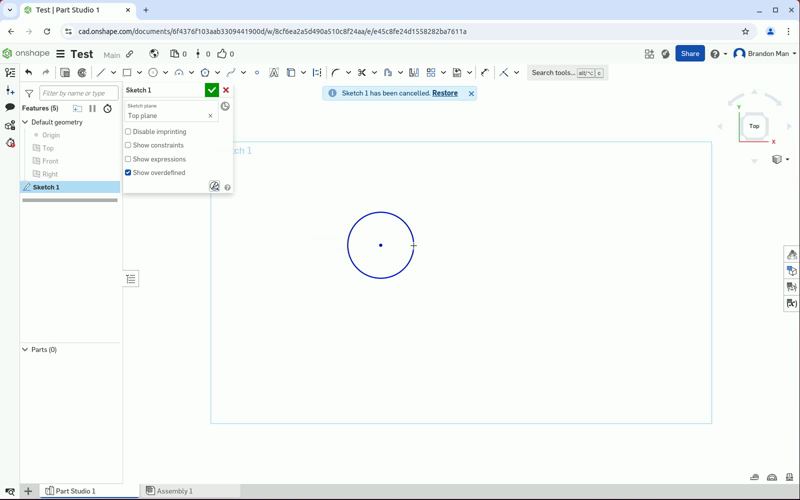
mouse_move(370, 255)
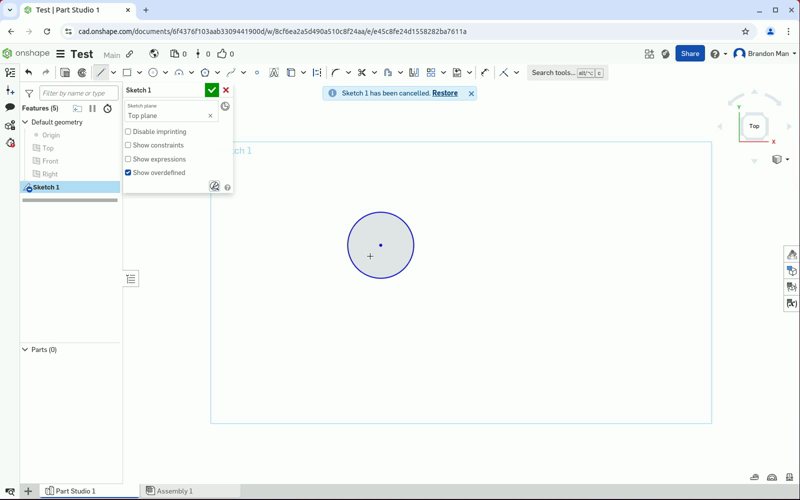
click(370, 255)
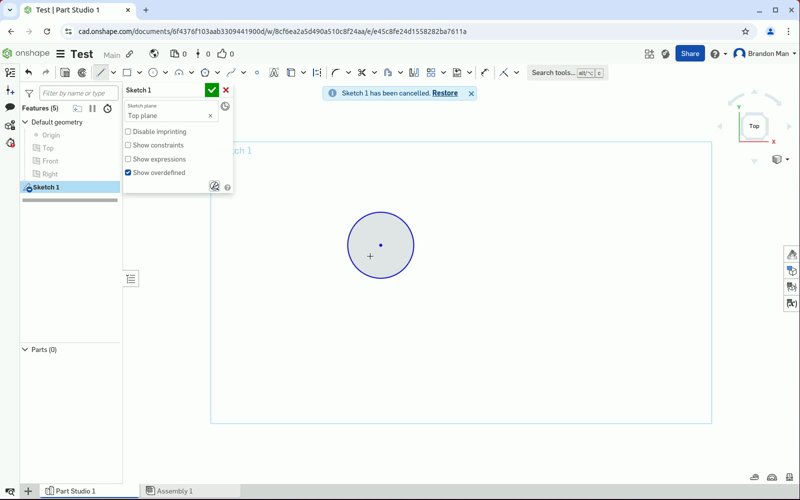
key_up(shift)
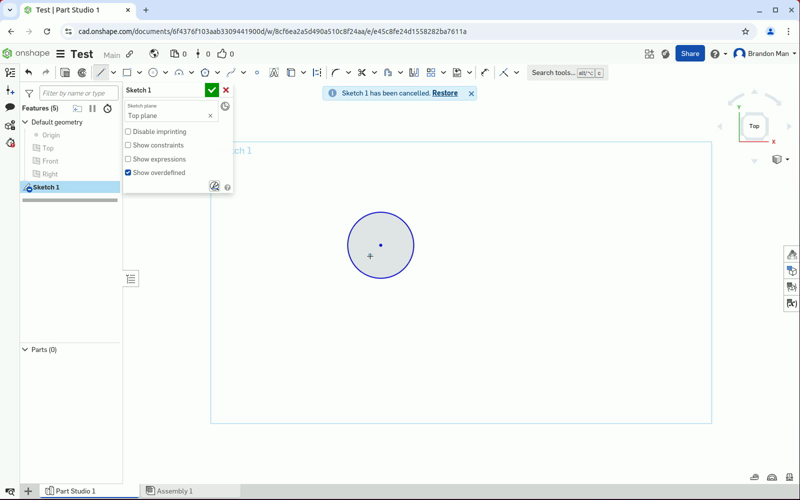
key_down(shift)
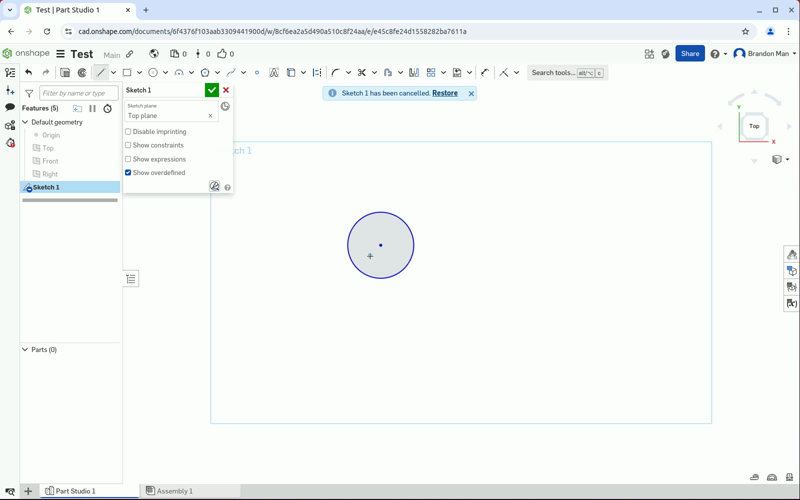
mouse_move(400, 255)
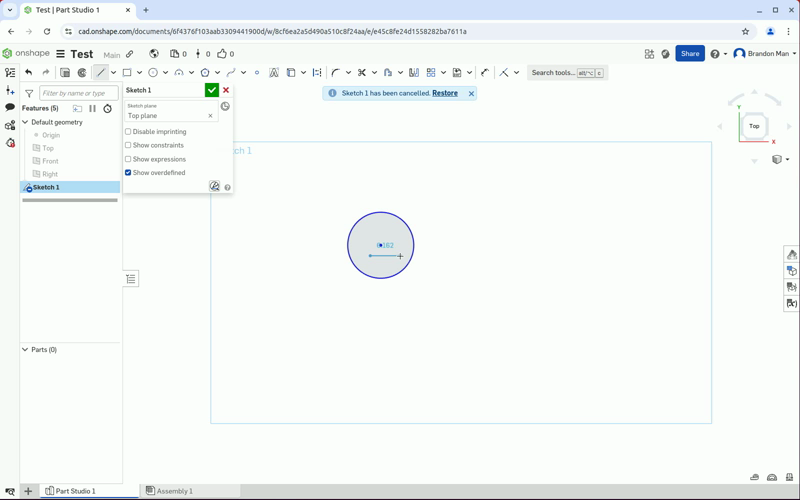
mouse_move(391, 255)
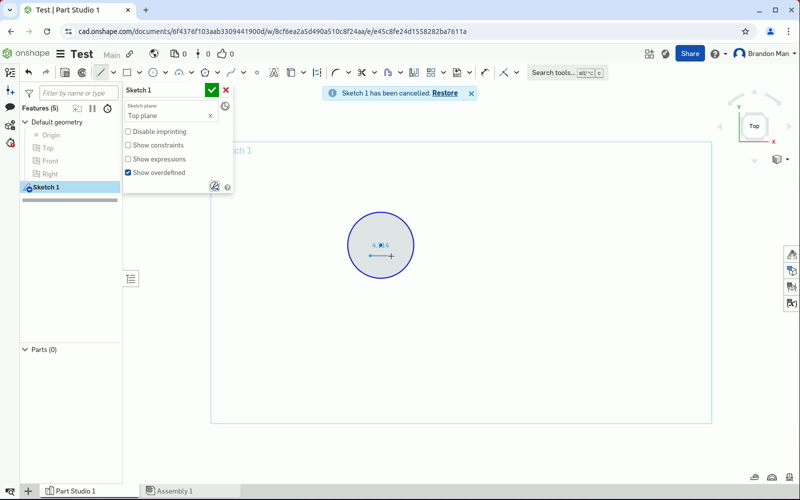
click(391, 255)
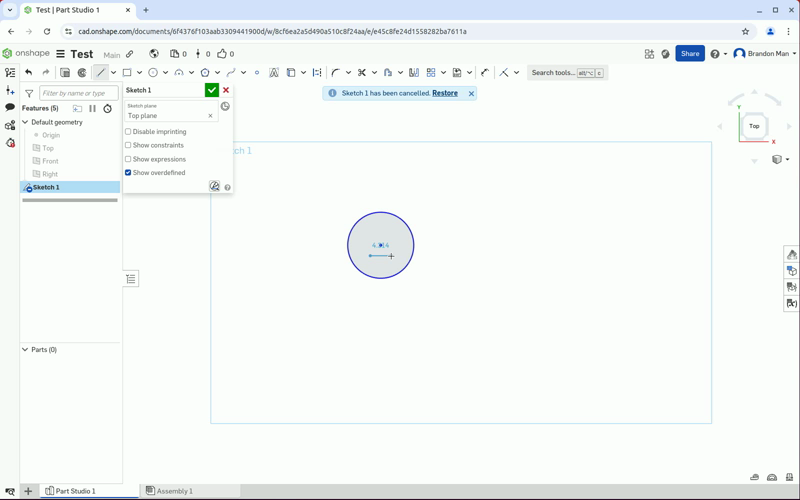
key_up(shift)
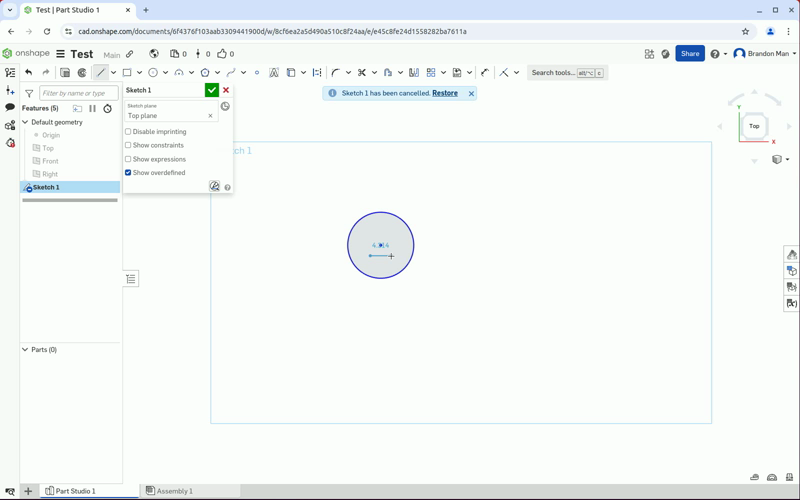
key_down(shift)
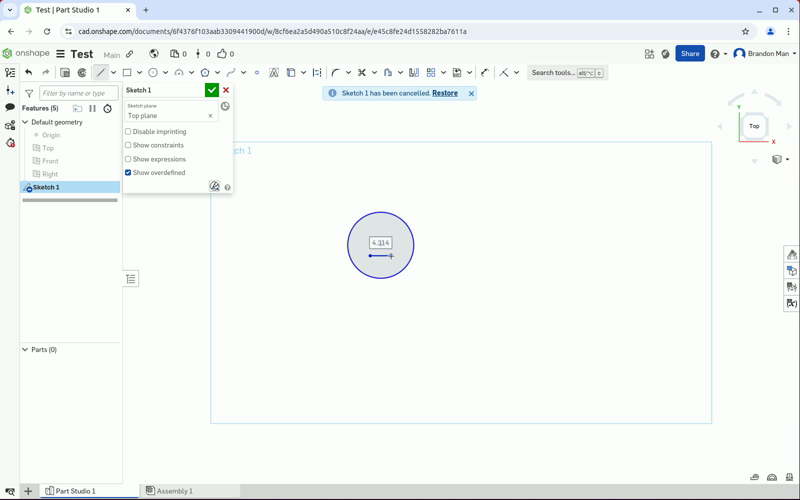
mouse_move(421, 255)
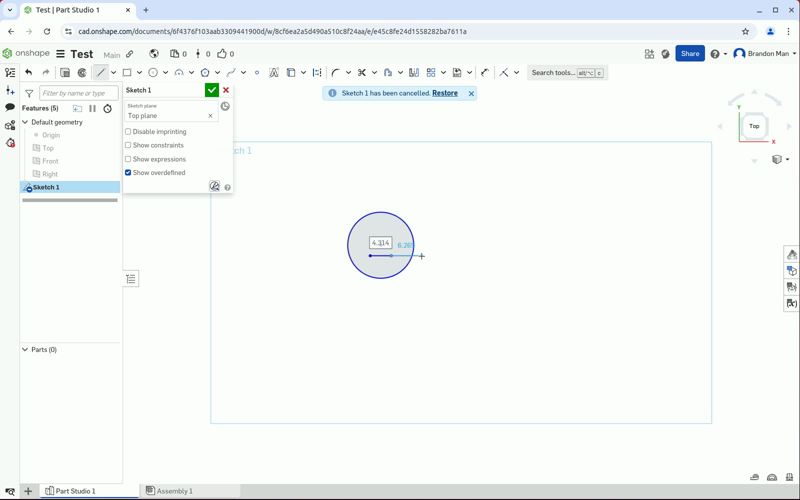
mouse_move(391, 235)
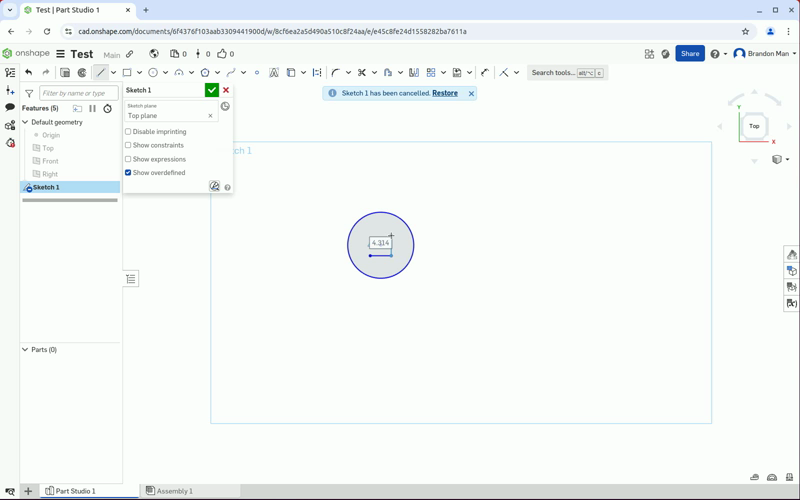
click(391, 235)
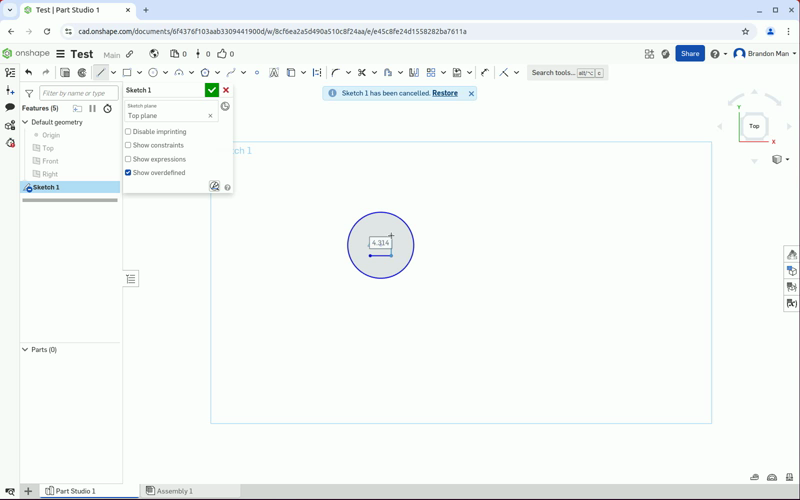
key_up(shift)
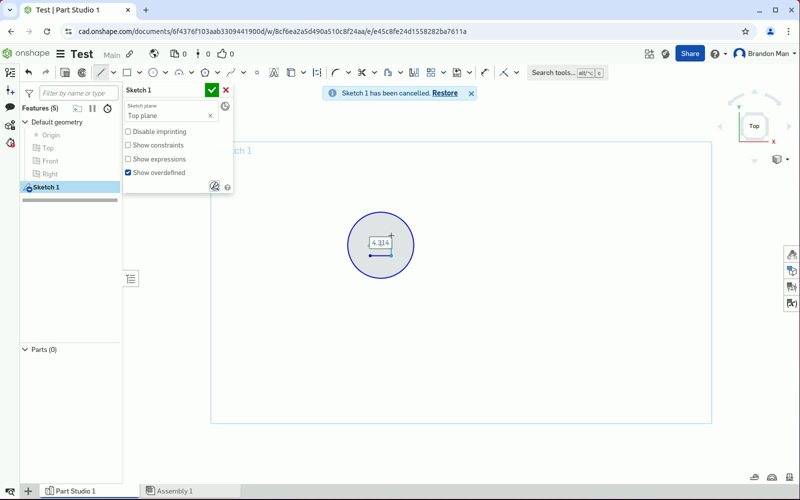
key_down(shift)
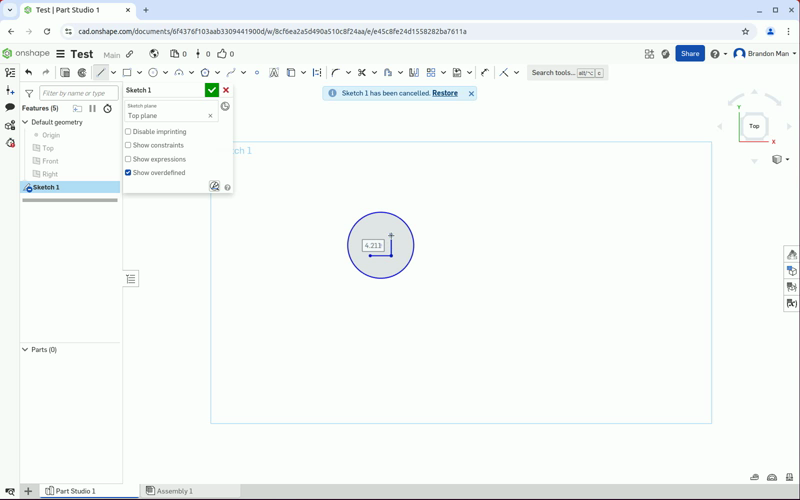
mouse_move(421, 235)
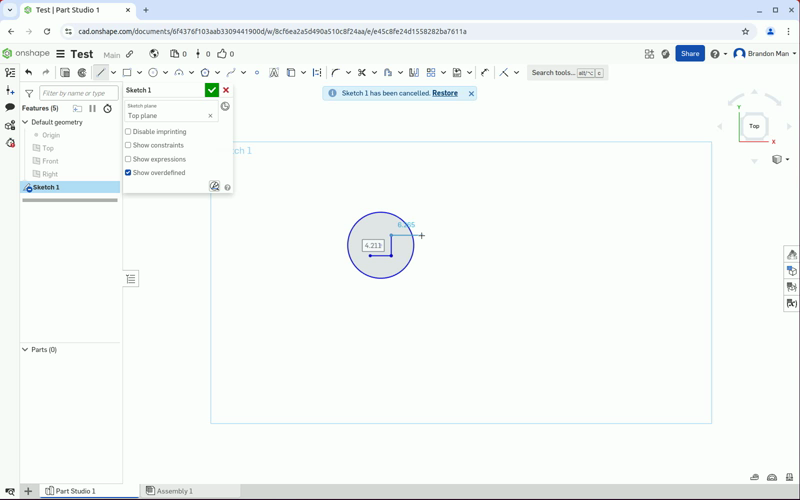
mouse_move(370, 235)
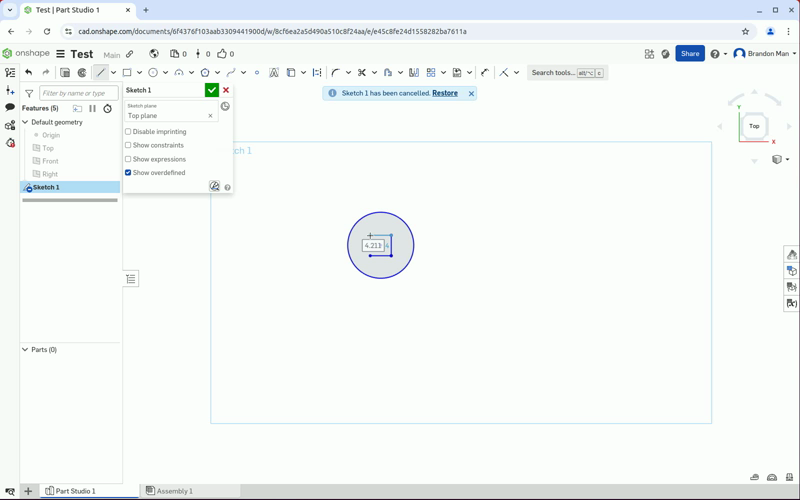
click(370, 235)
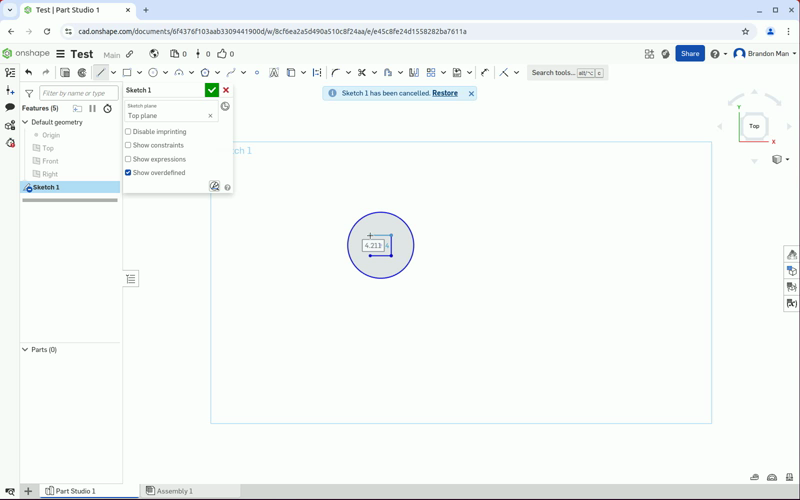
key_up(shift)
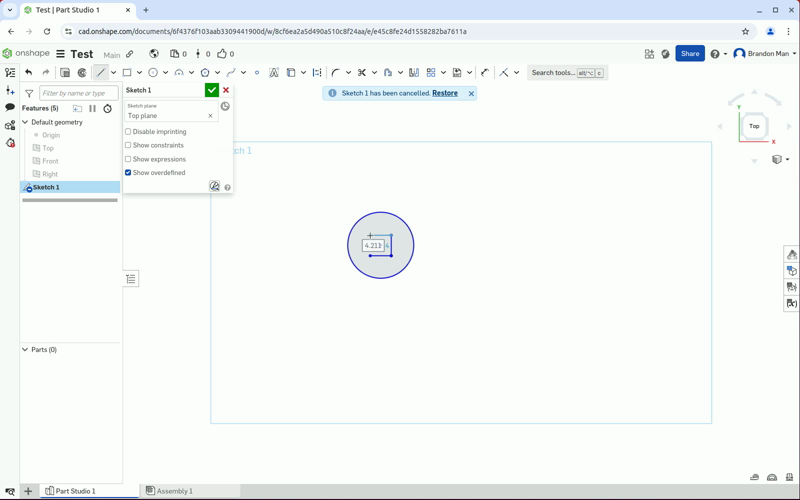
mouse_move(400, 235)
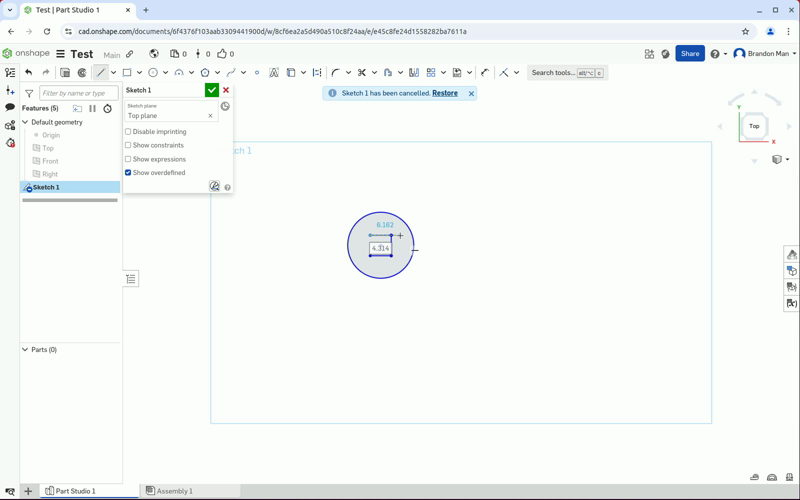
key_down(shift)
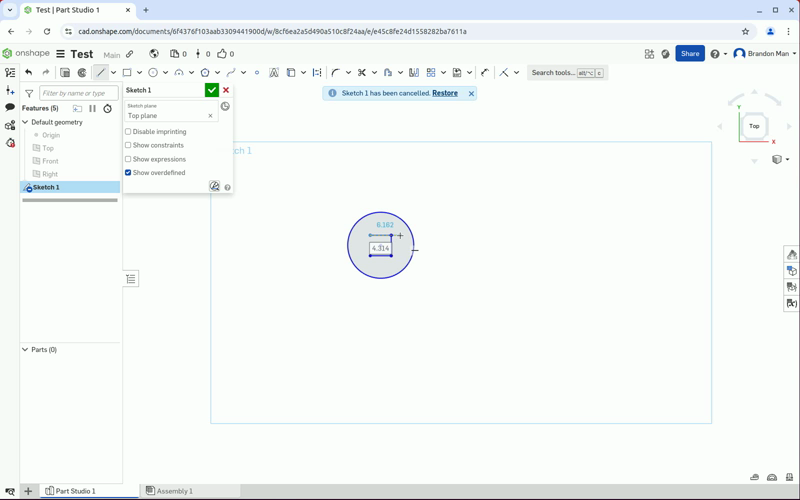
mouse_move(370, 255)
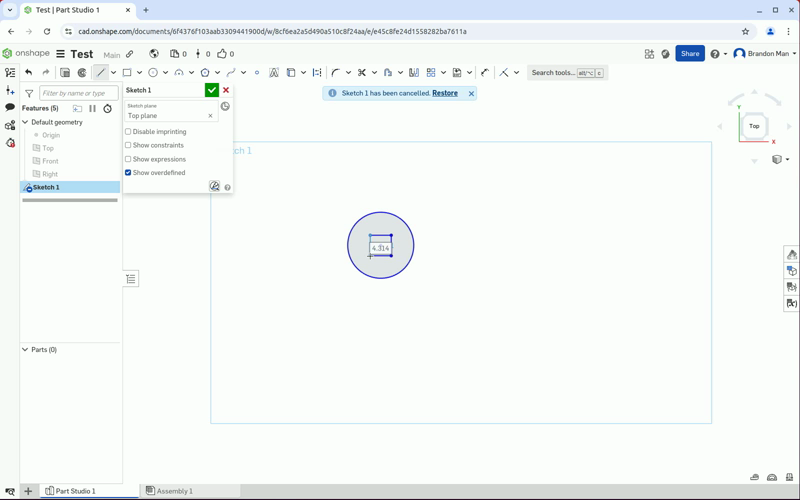
key_up(shift)
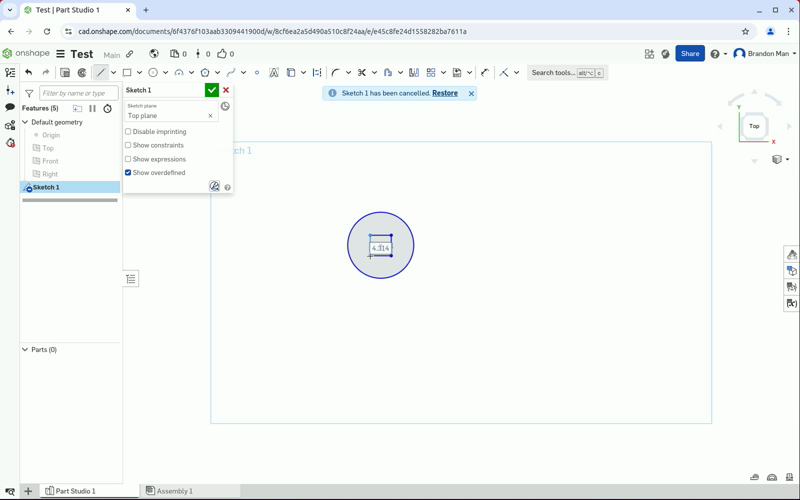
click(370, 255)
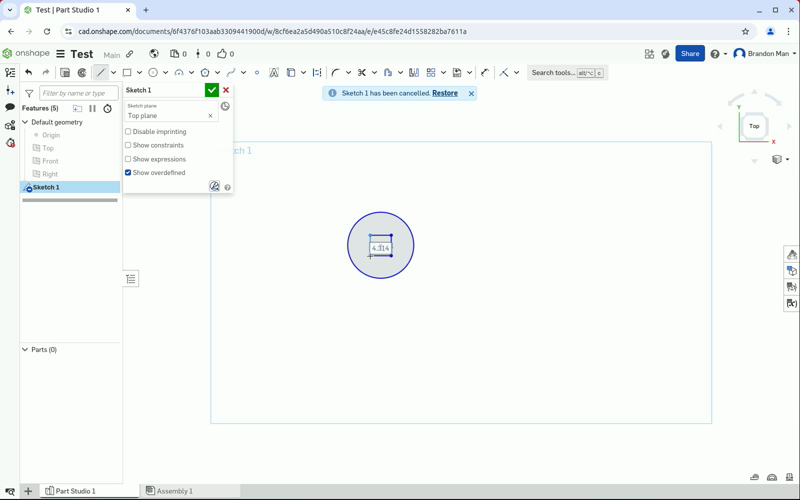
key(esc)
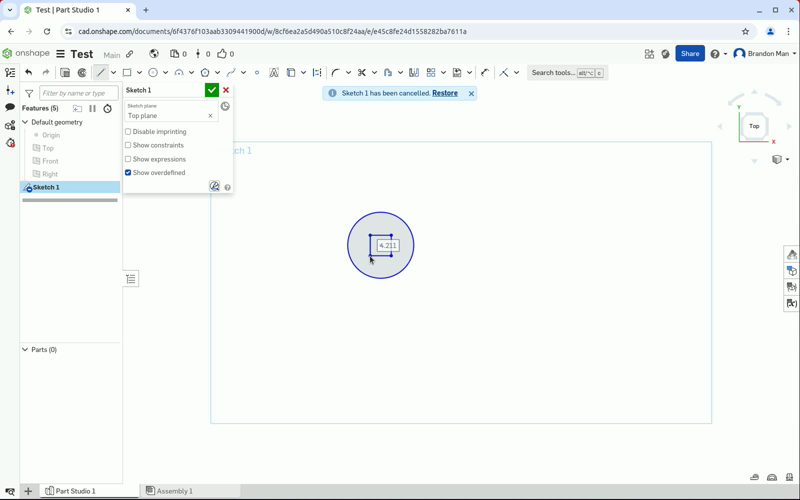
mouse_move(386, 275)
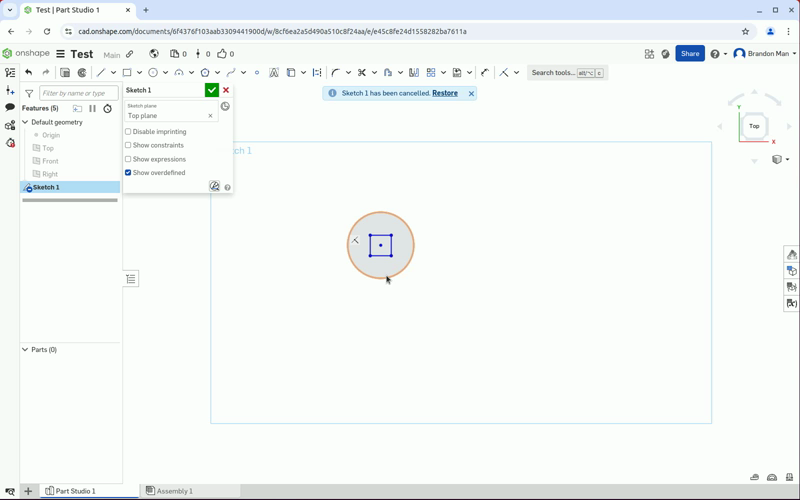
click(386, 275)
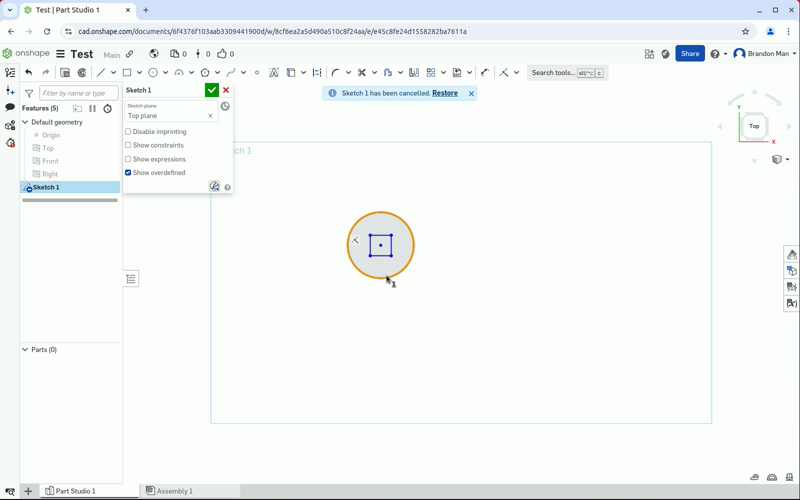
mouse_move(73, 352)
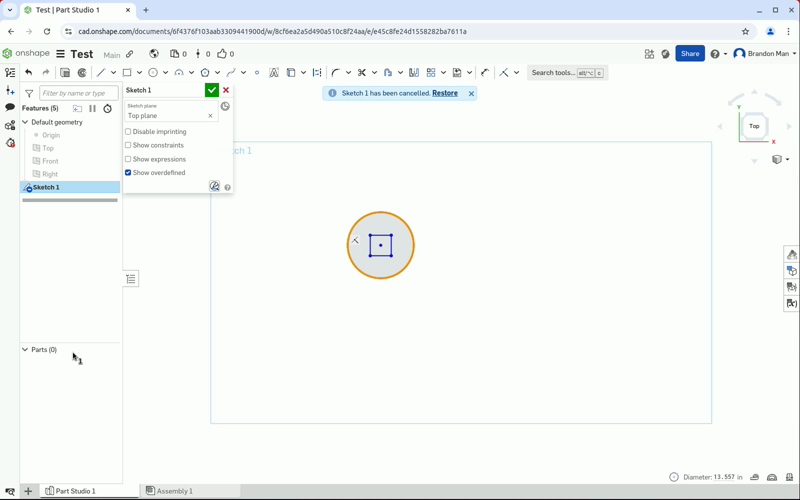
key(shift+y)
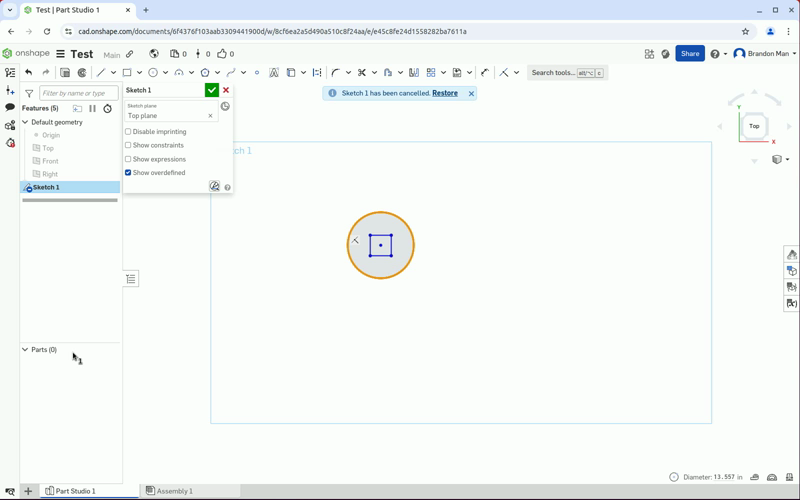
key(shift+e)
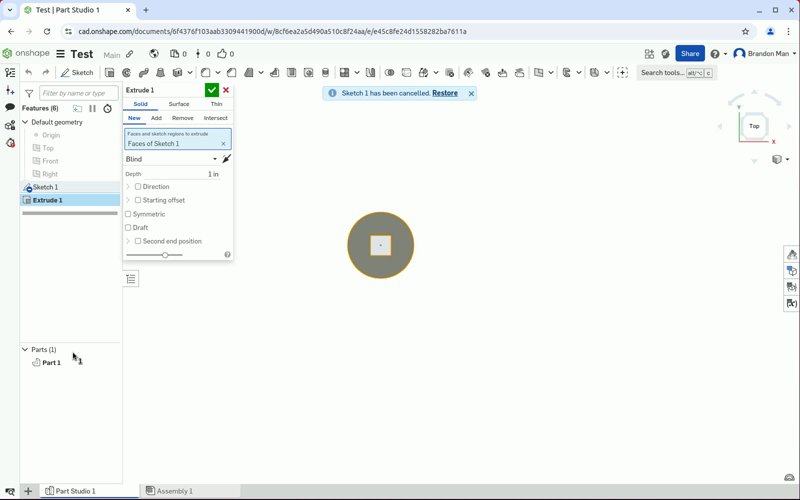
mouse_move(143, 106)
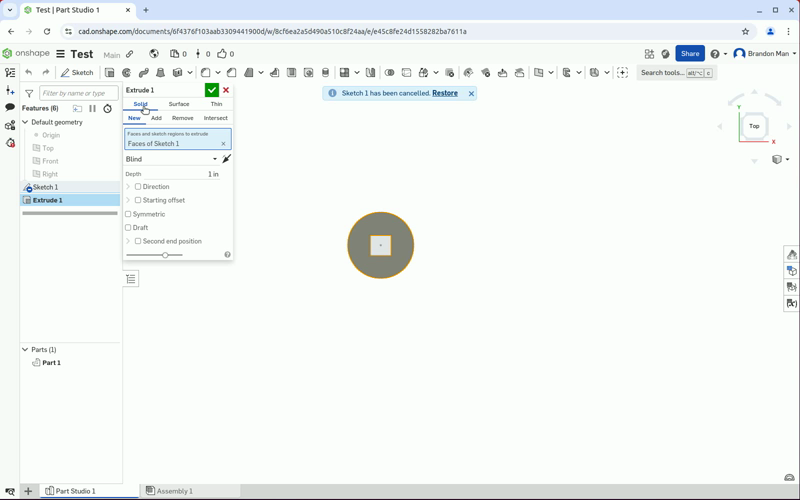
click(143, 106)
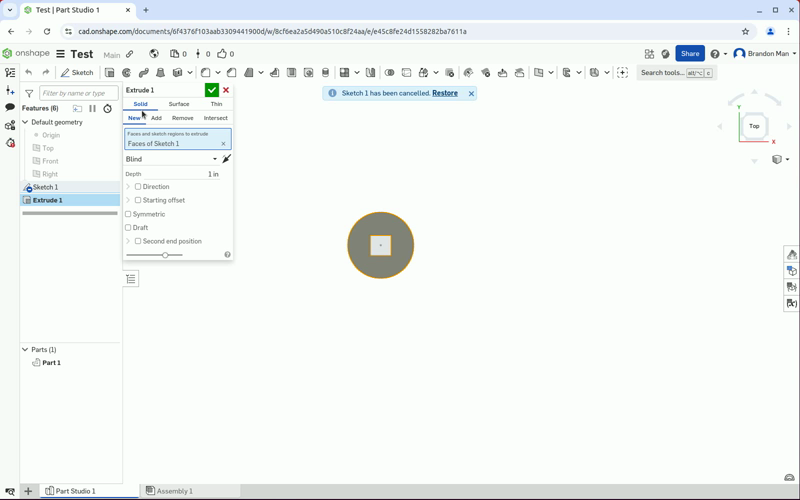
mouse_move(137, 120)
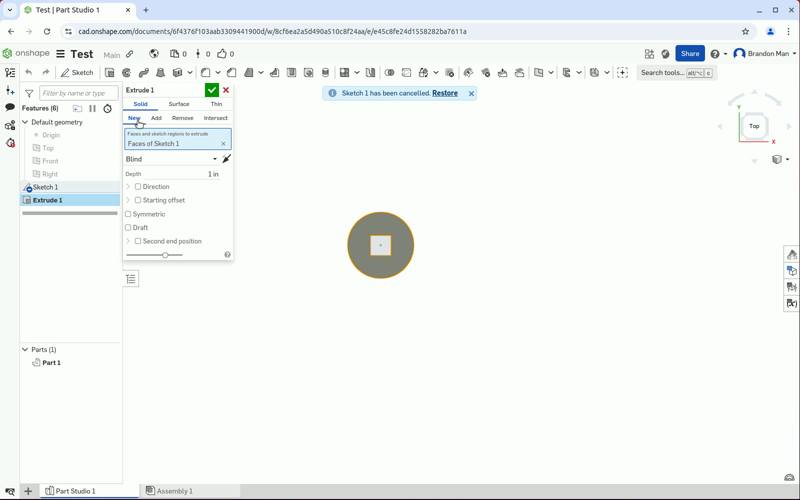
click(137, 120)
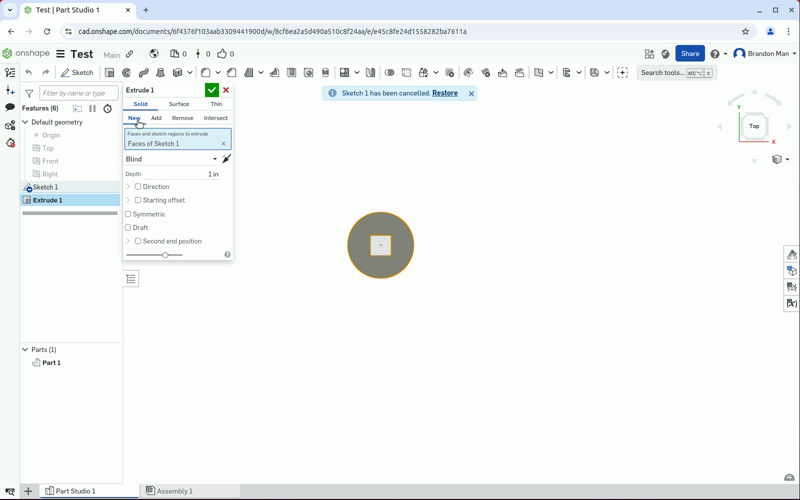
key(tab, 4)
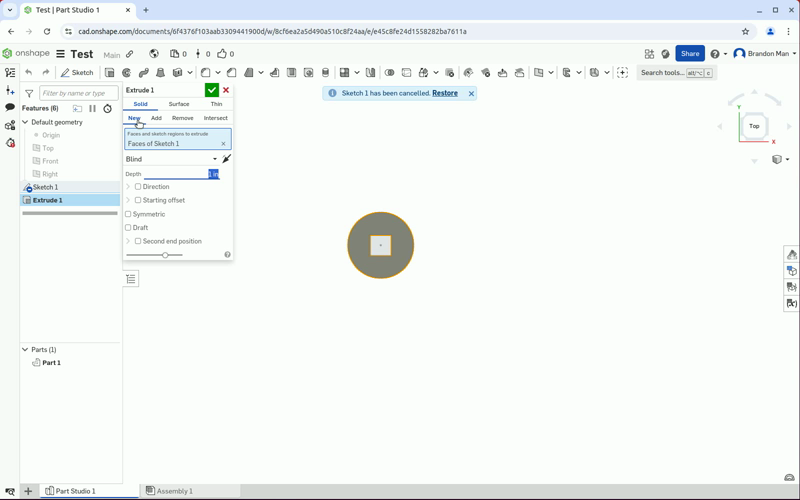
text(10.11)
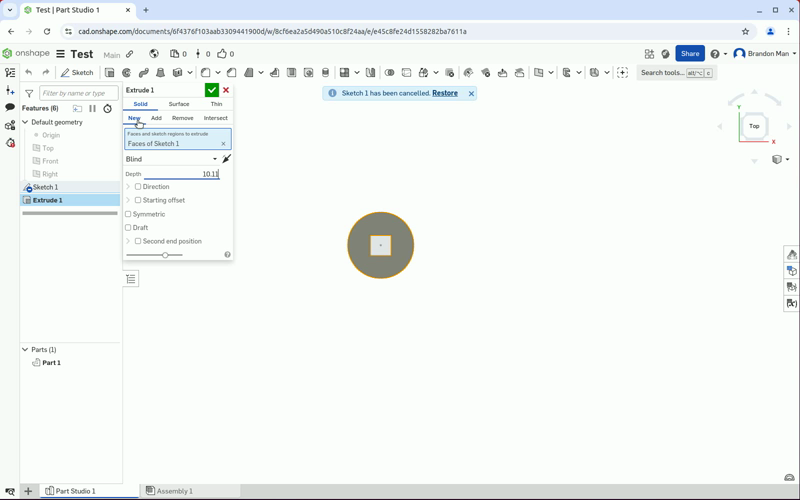
key(enter)
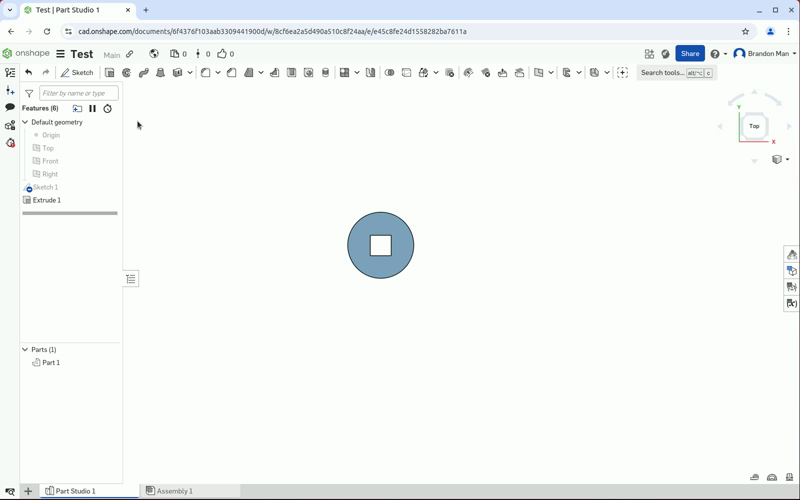
key(shift+h)
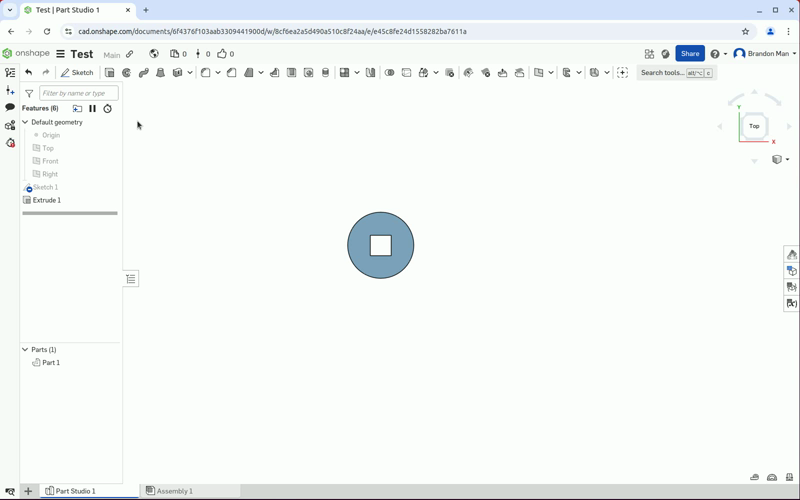
key(shift+h)
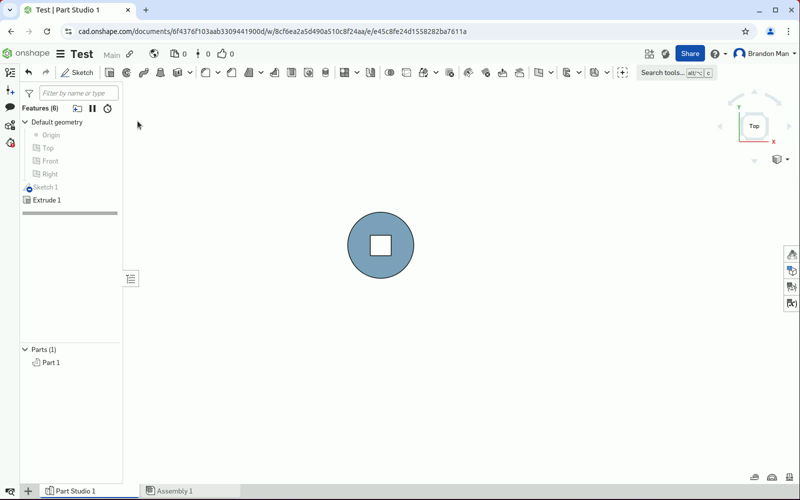
mouse_move(73, 189)
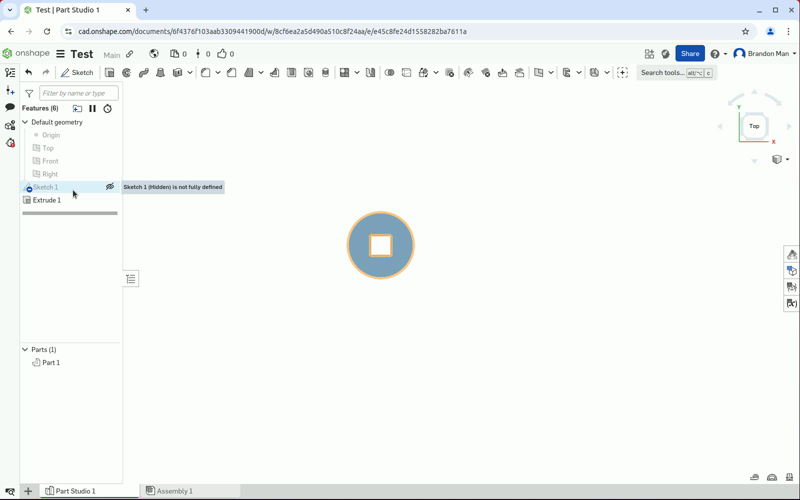
click(73, 189)
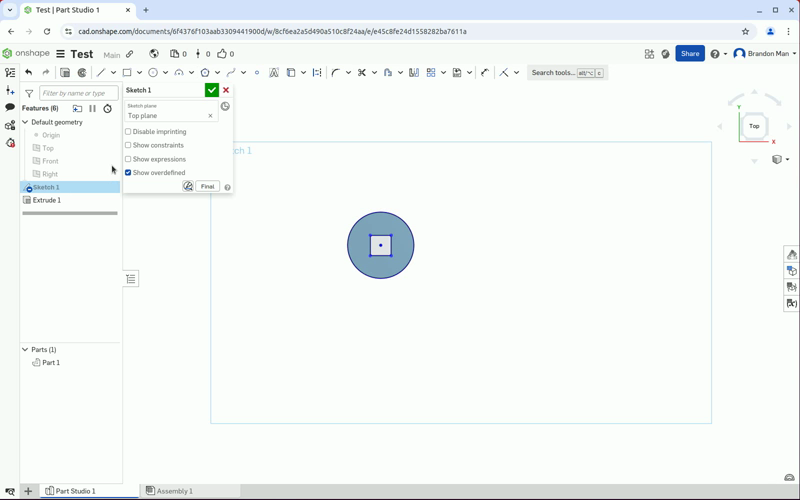
mouse_move(229, 92)
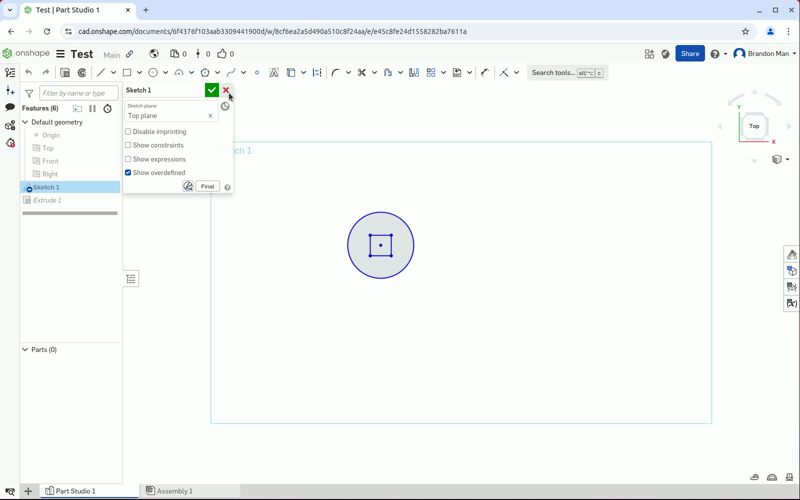
click(229, 92)
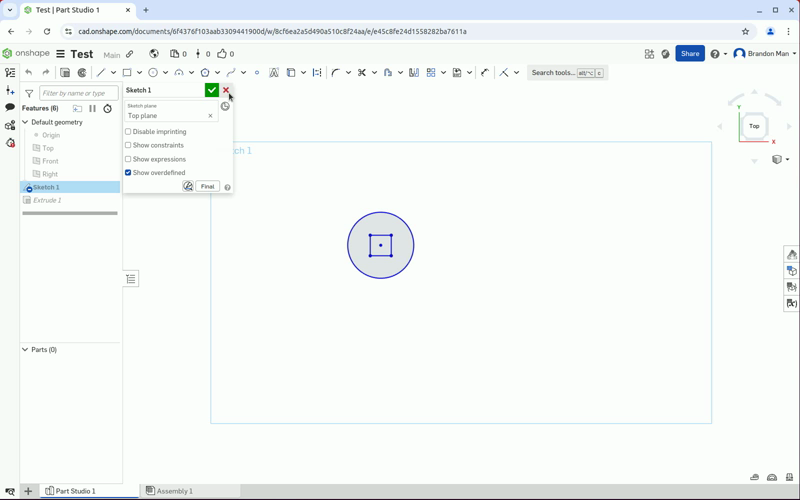
key(shift+s)
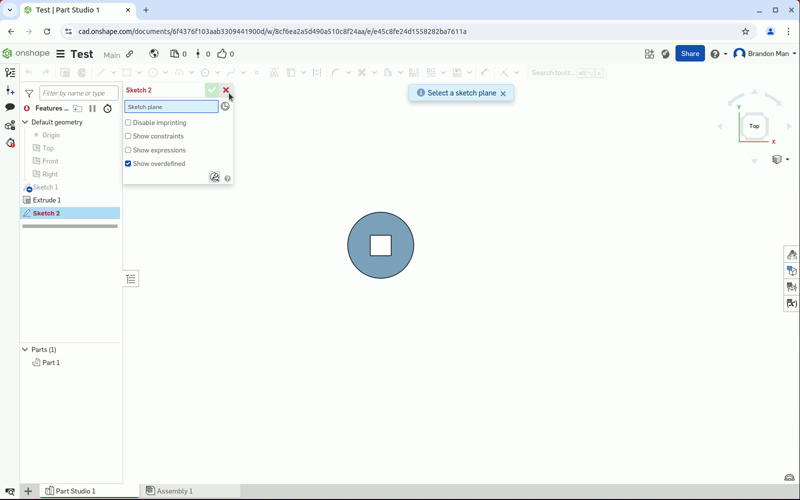
mouse_move(73, 150)
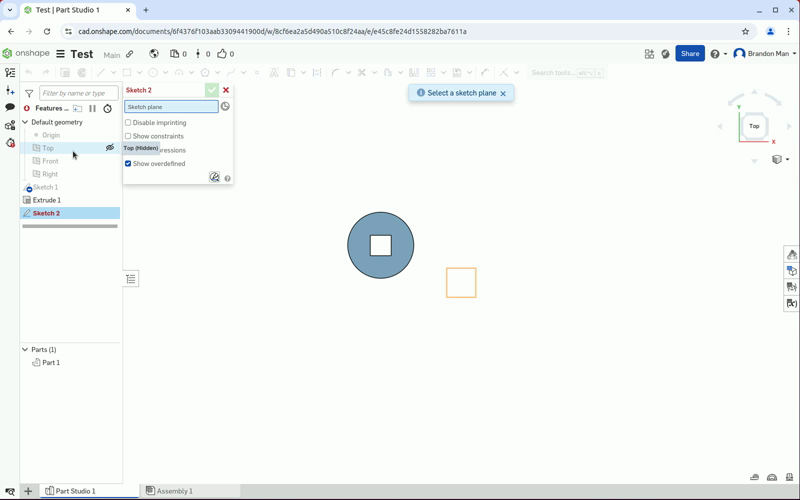
click(73, 150)
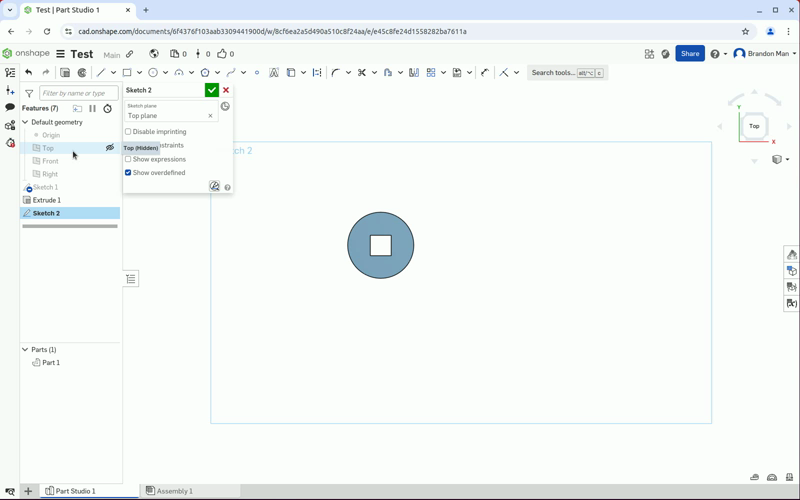
mouse_move(73, 352)
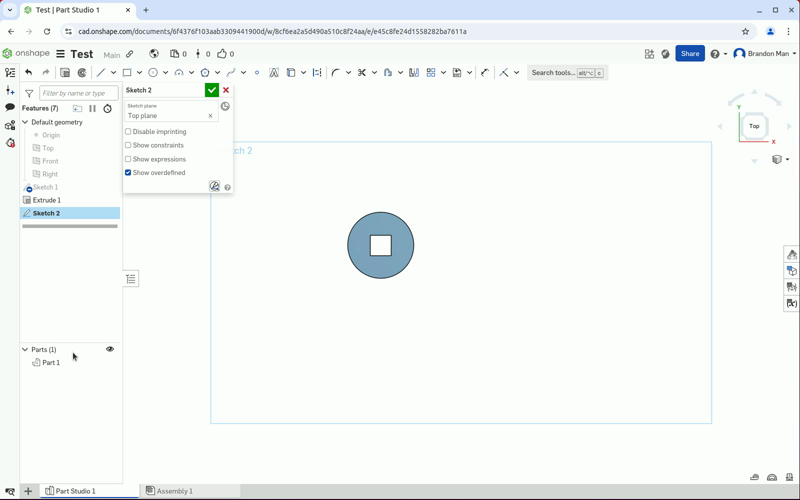
key(y)
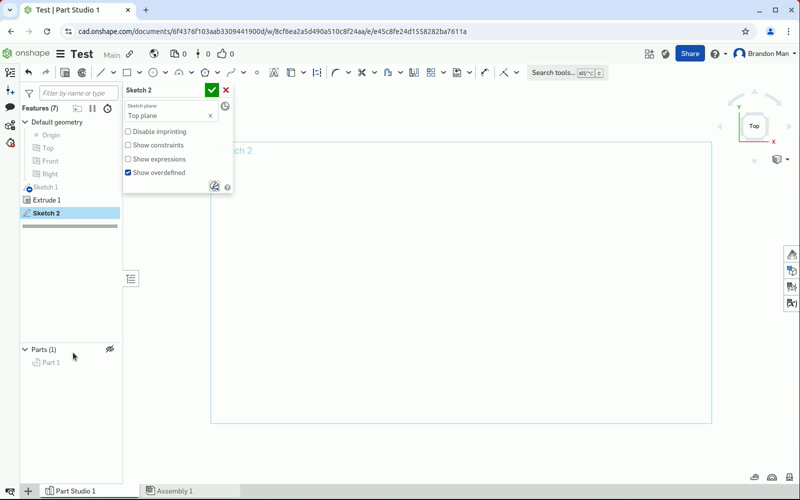
key(c)
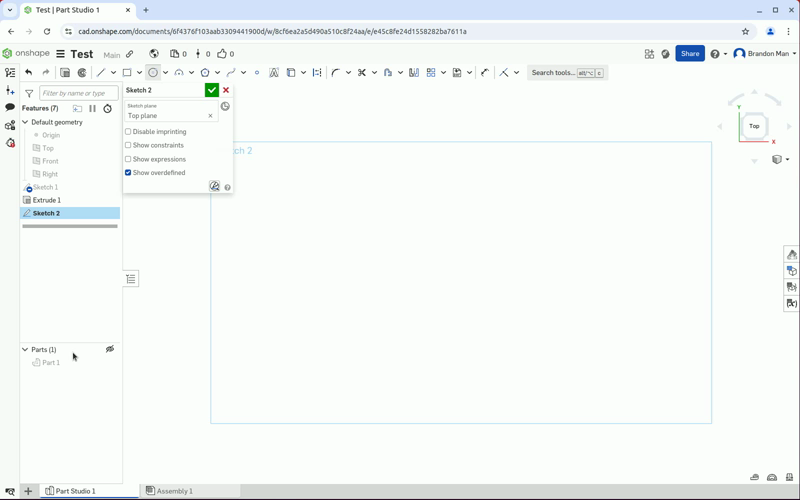
key_down(shift)
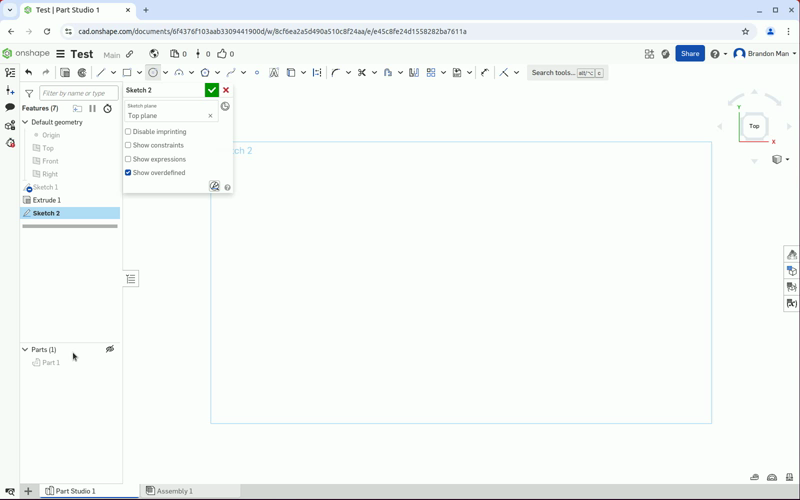
mouse_move(380, 320)
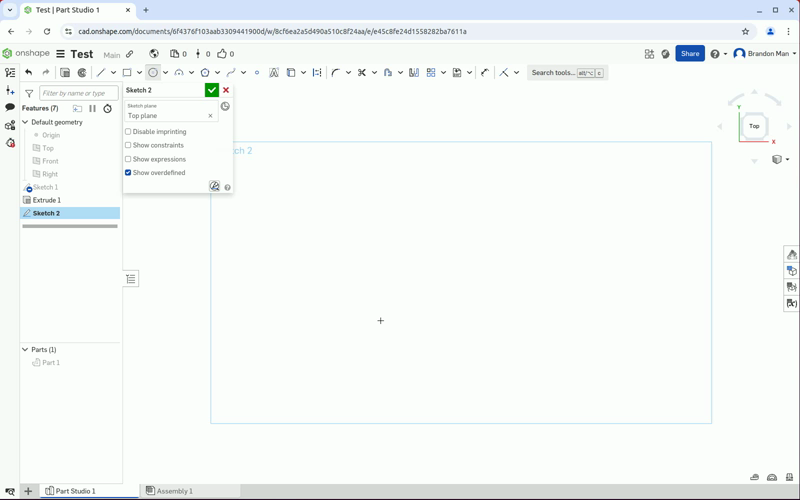
click(380, 320)
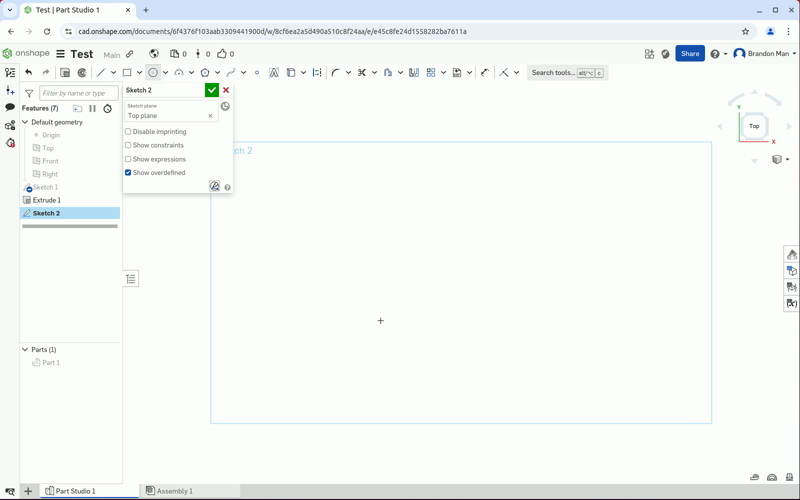
key_up(shift)
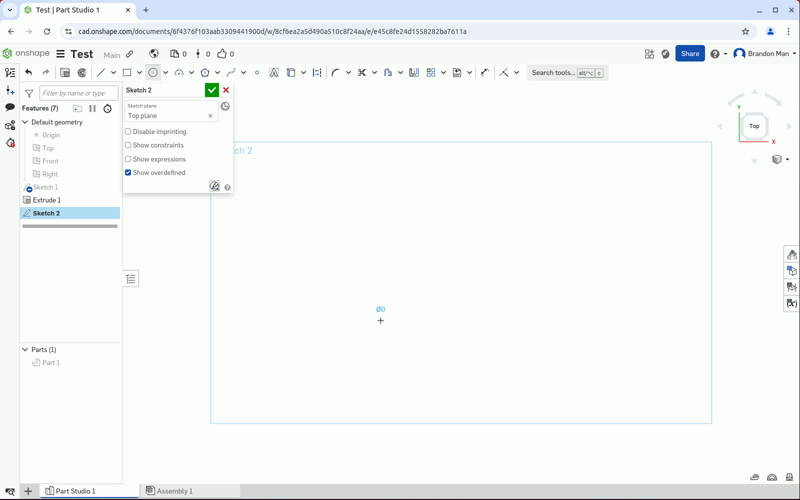
mouse_move(408, 320)
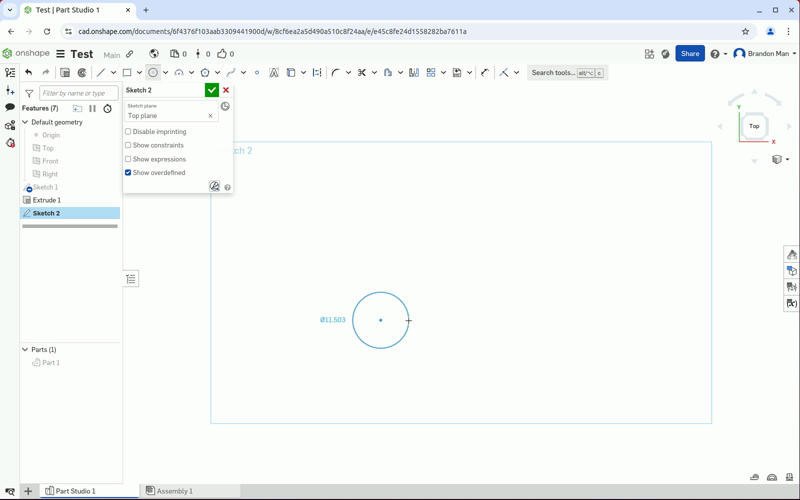
click(408, 320)
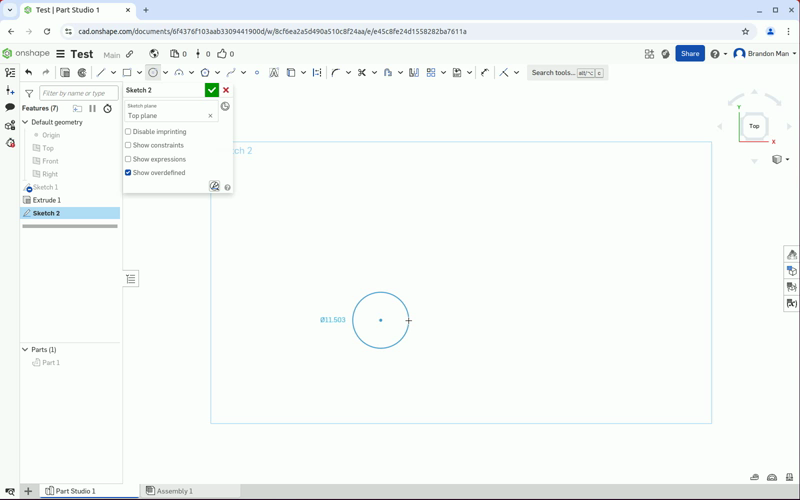
key(esc)
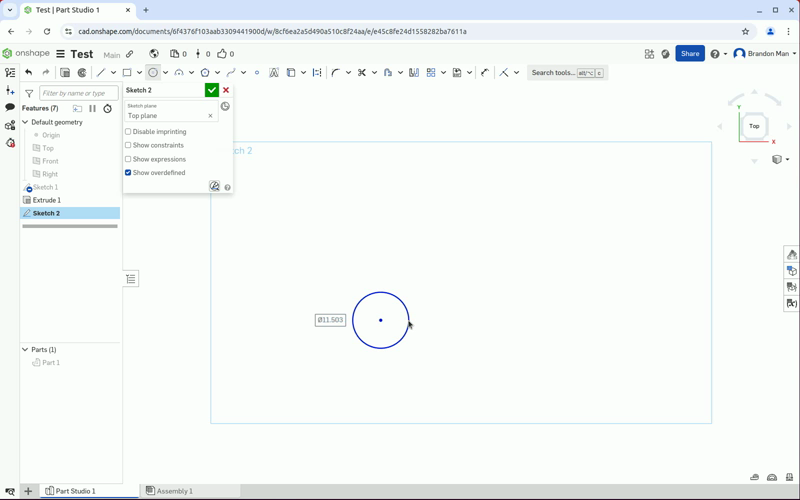
key(l)
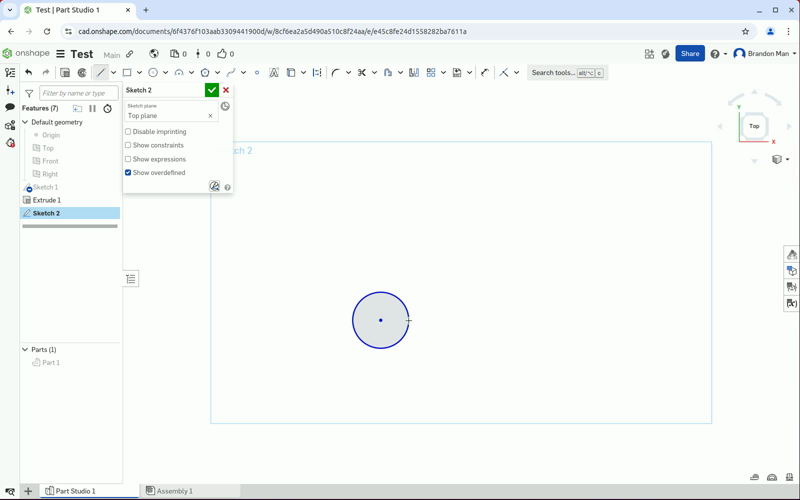
key_down(shift)
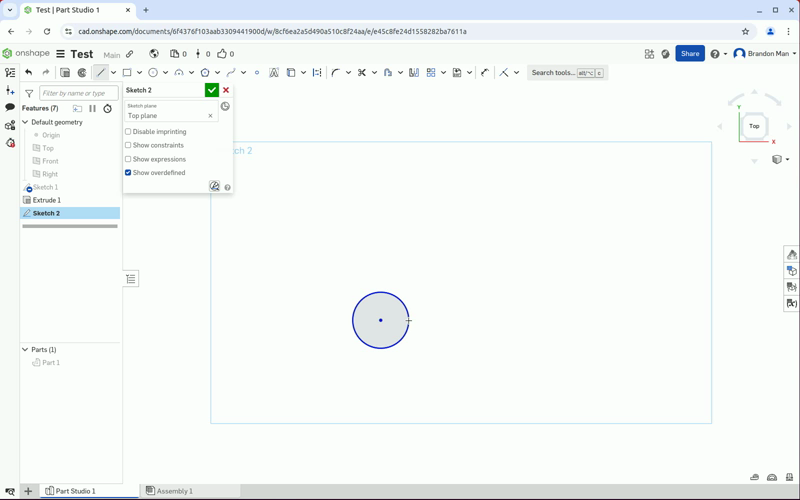
mouse_move(369, 330)
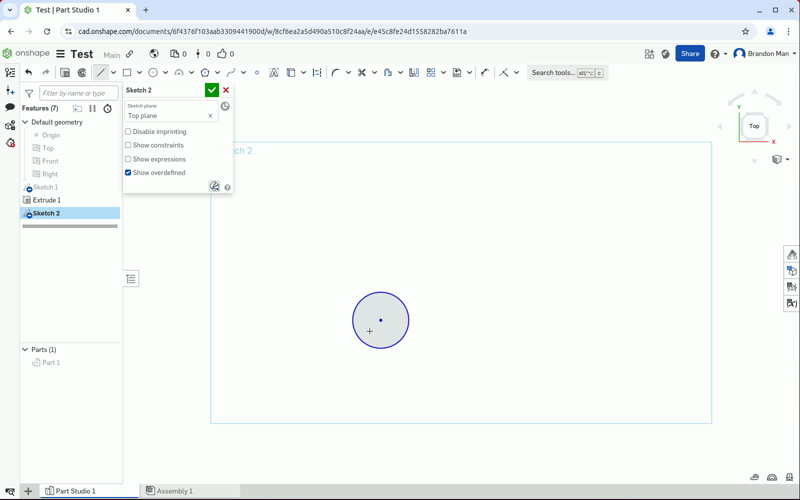
click(369, 330)
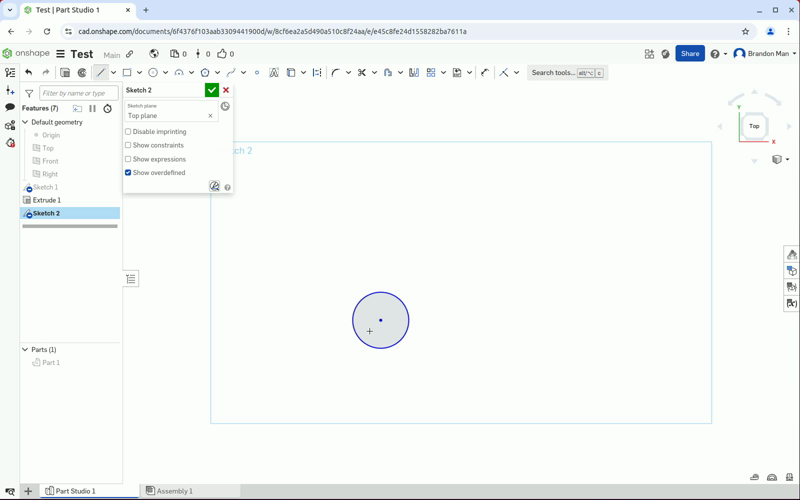
key_up(shift)
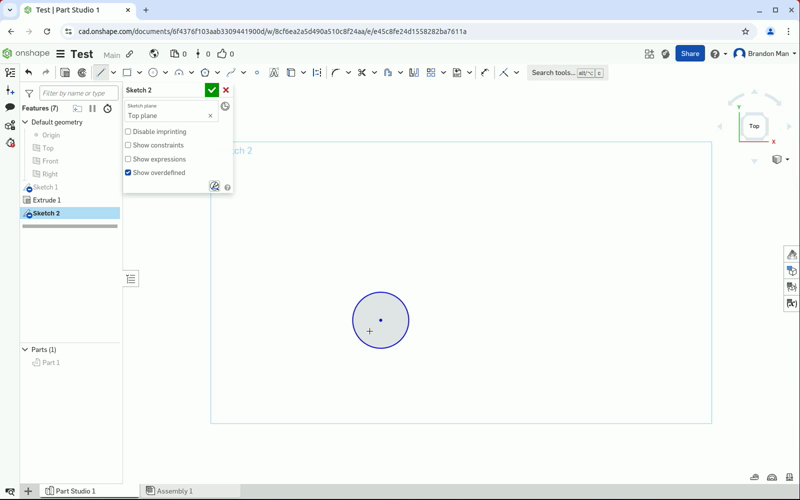
key_down(shift)
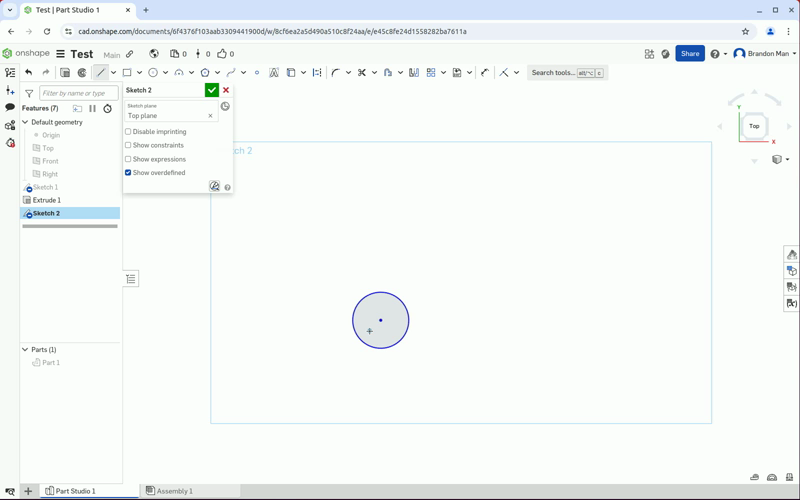
mouse_move(399, 330)
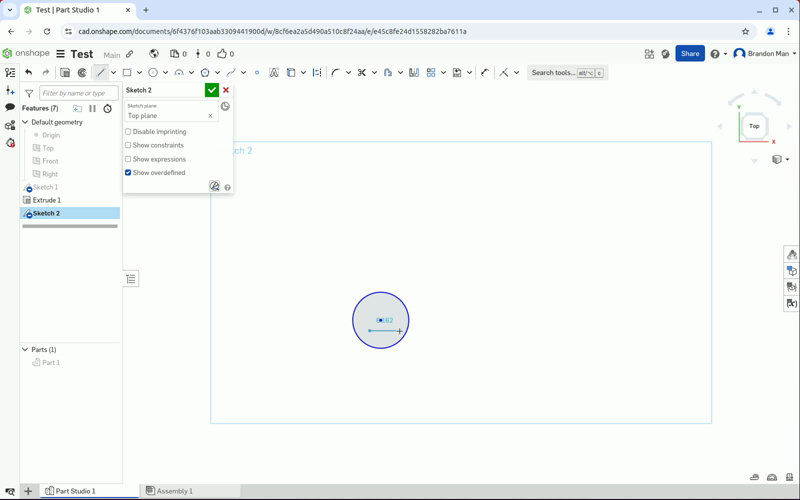
mouse_move(391, 330)
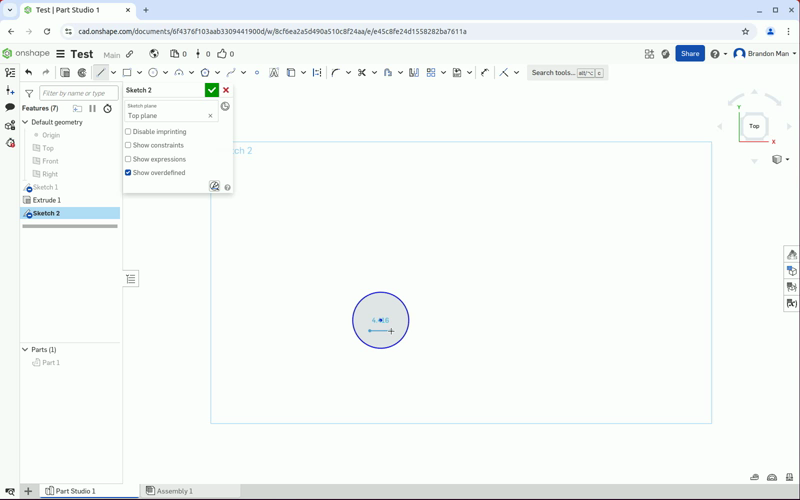
click(391, 330)
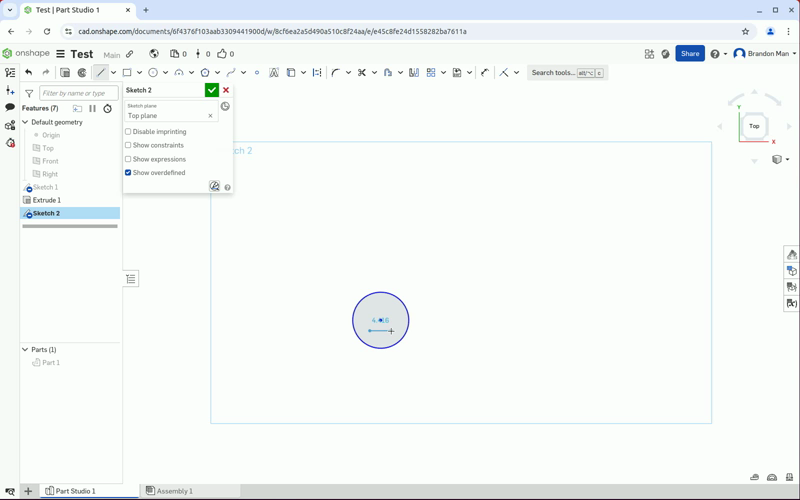
key_up(shift)
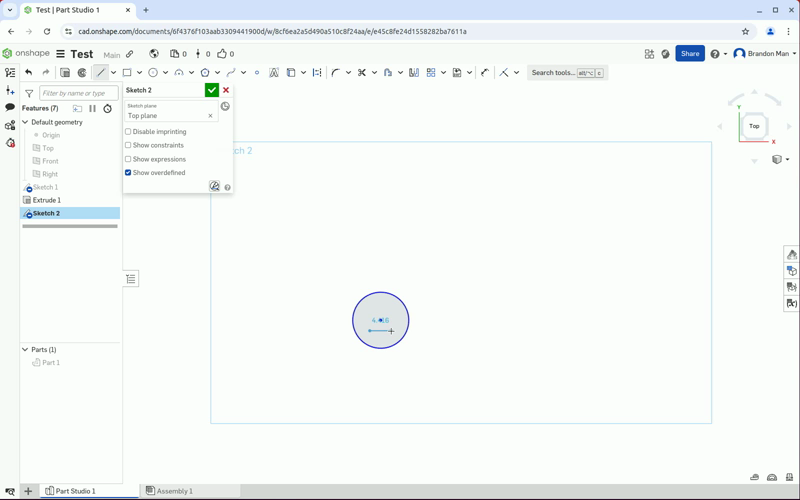
key_down(shift)
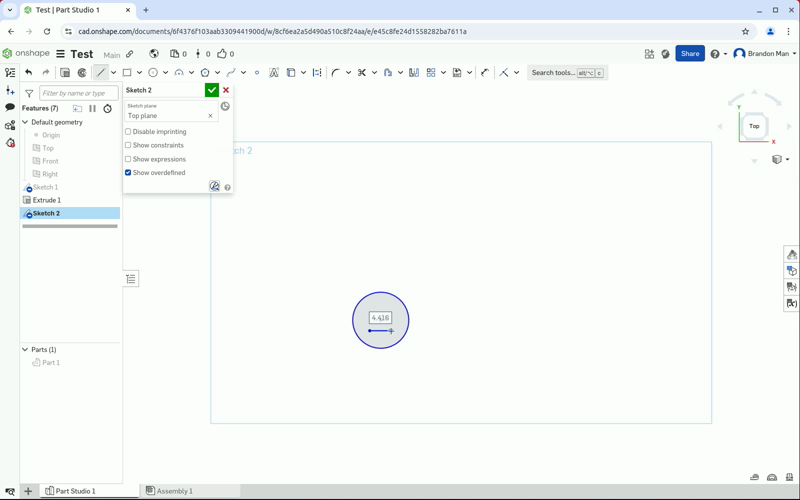
mouse_move(421, 330)
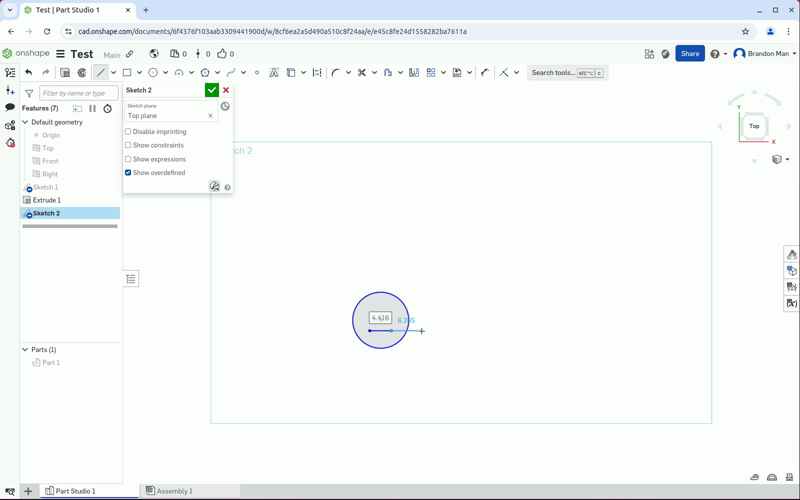
mouse_move(391, 309)
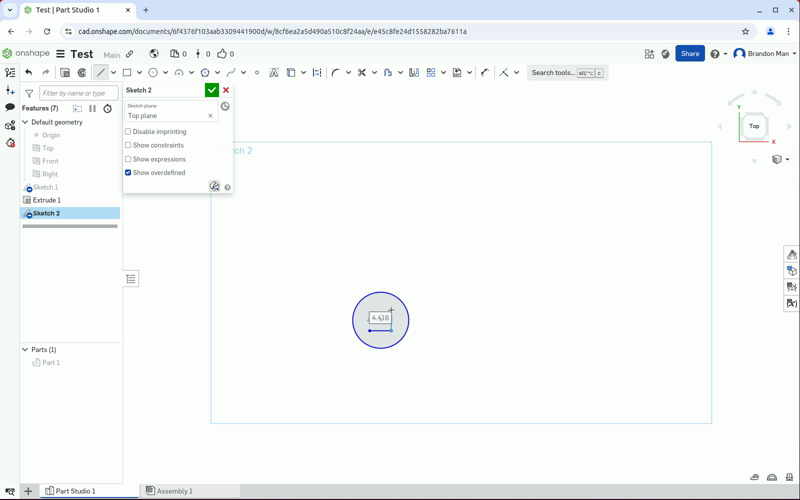
click(391, 309)
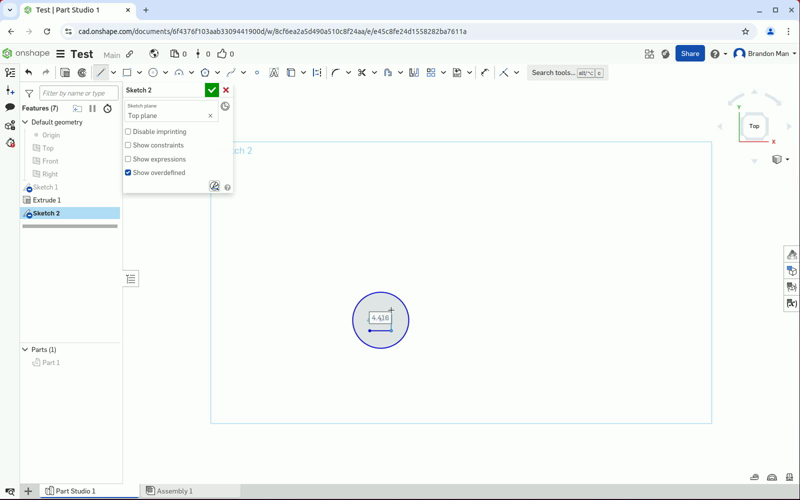
key_up(shift)
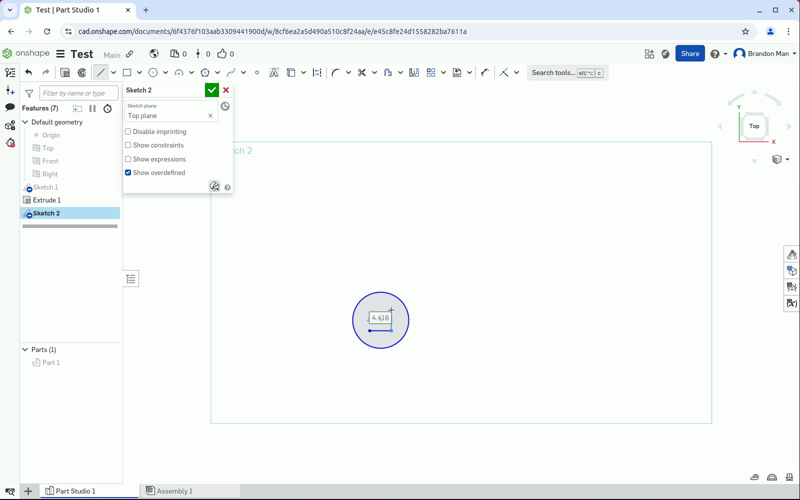
key_down(shift)
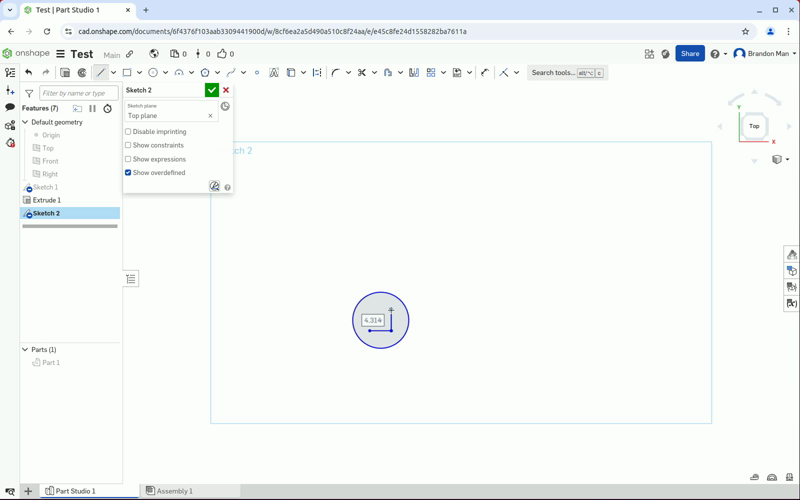
mouse_move(421, 309)
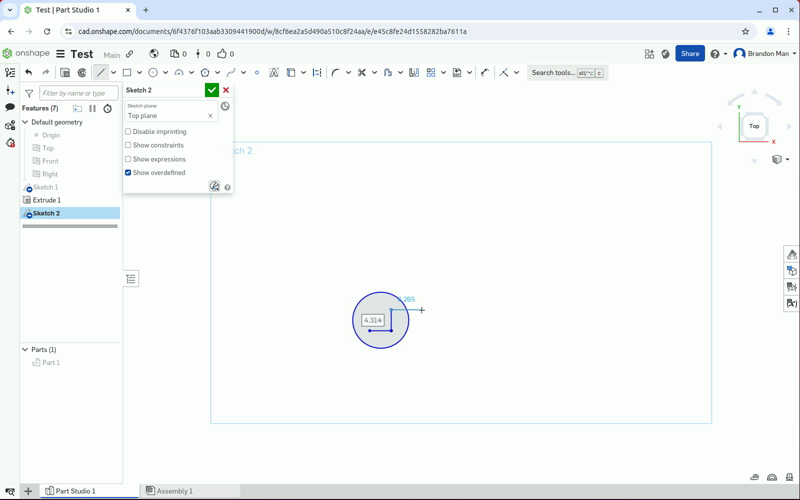
mouse_move(369, 309)
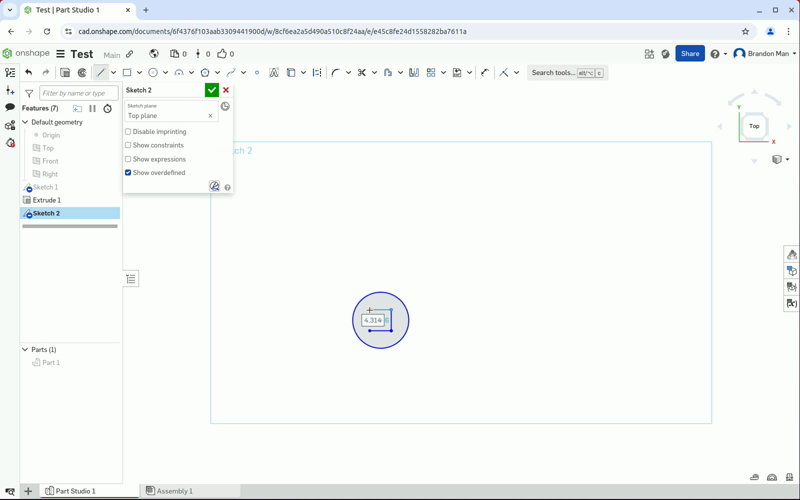
click(369, 309)
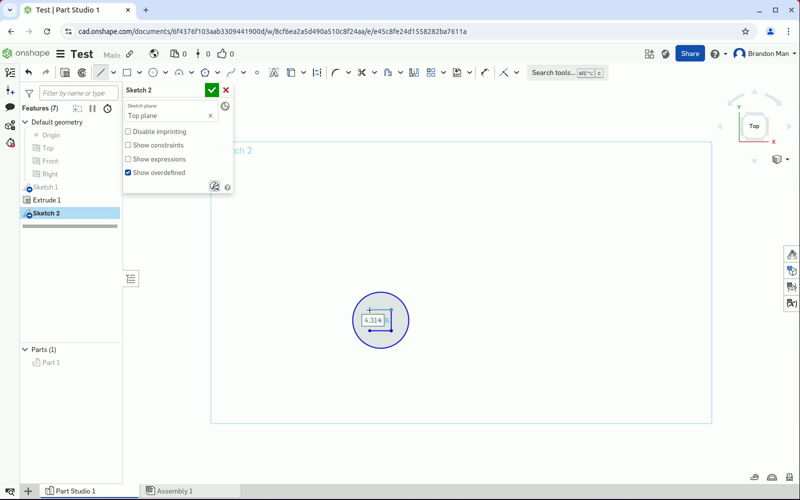
key_up(shift)
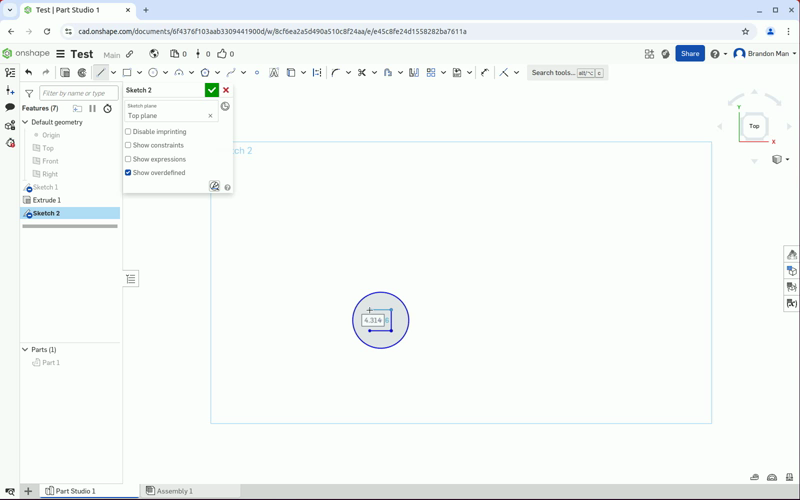
mouse_move(399, 309)
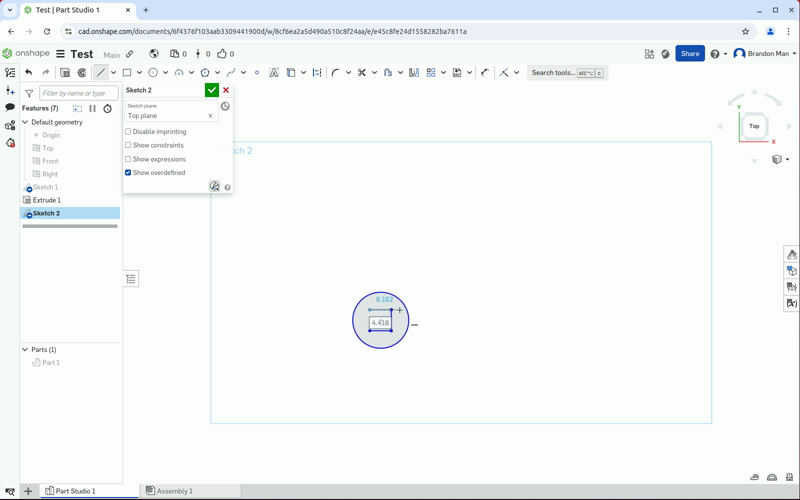
key_down(shift)
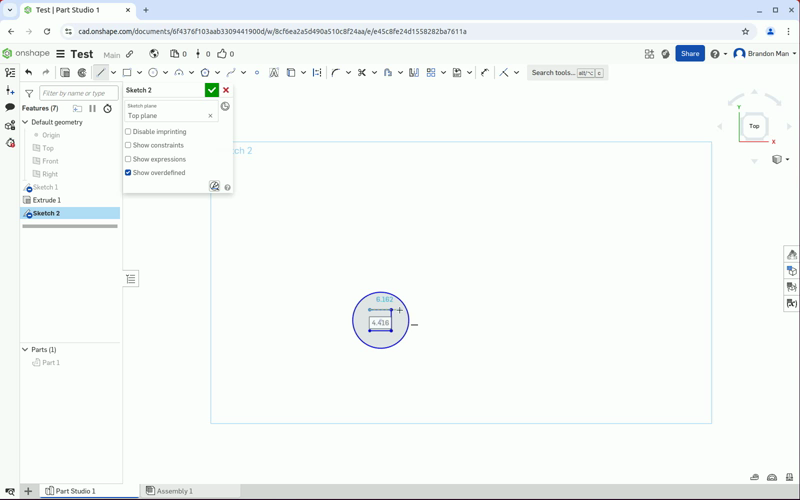
mouse_move(369, 330)
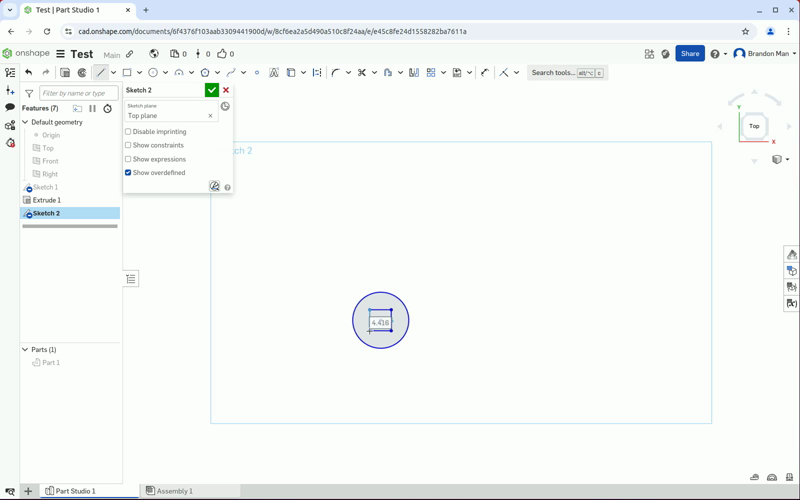
key_up(shift)
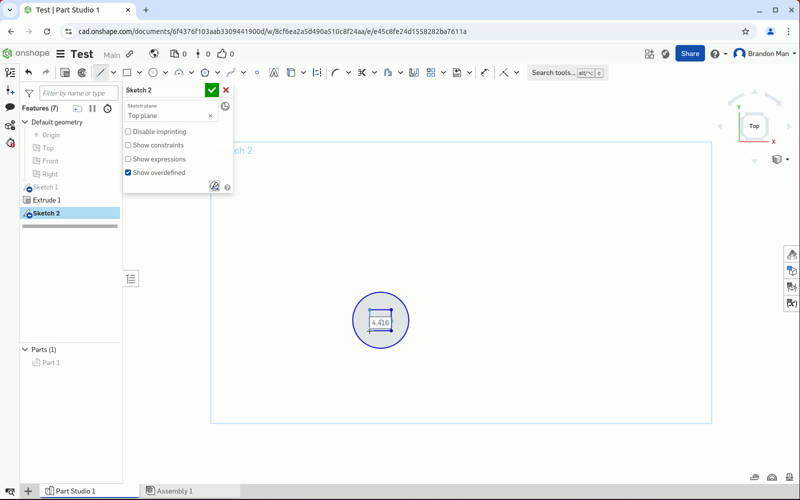
click(369, 330)
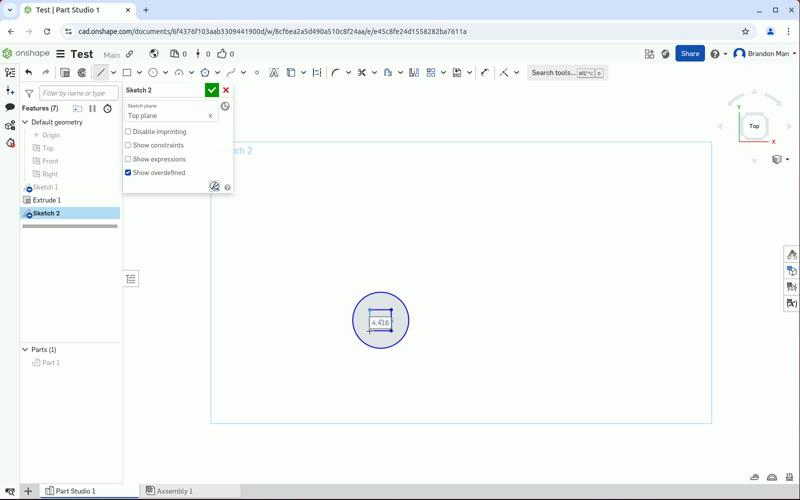
key(esc)
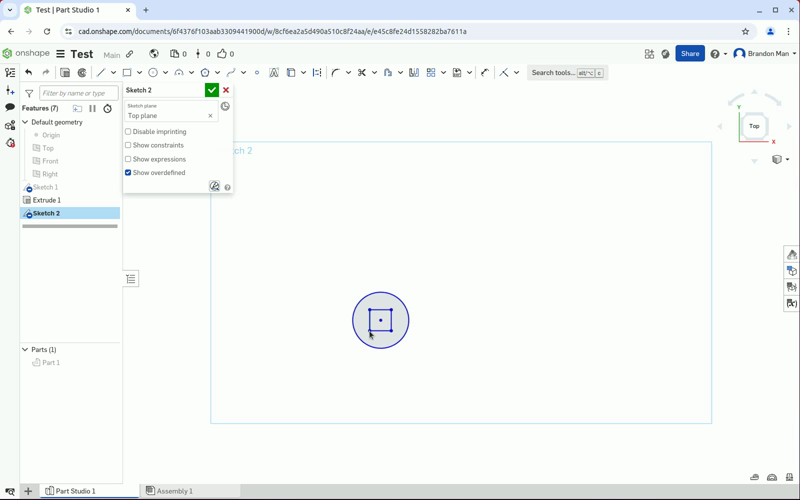
mouse_move(380, 332)
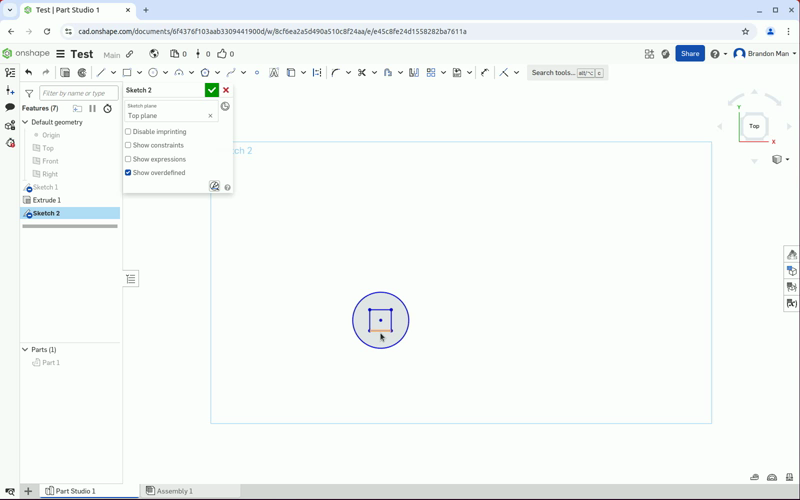
click(380, 332)
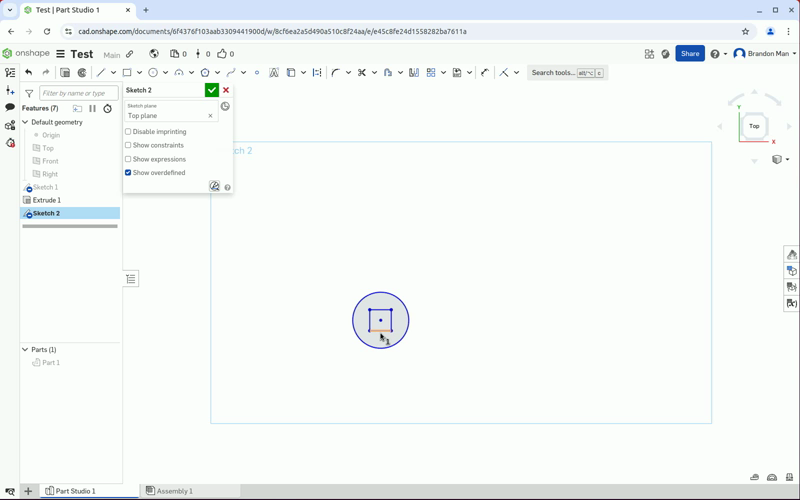
mouse_move(73, 352)
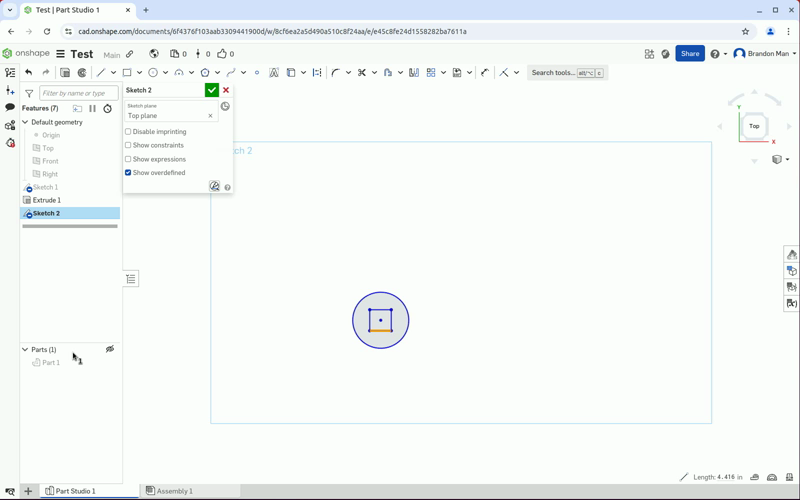
key(shift+y)
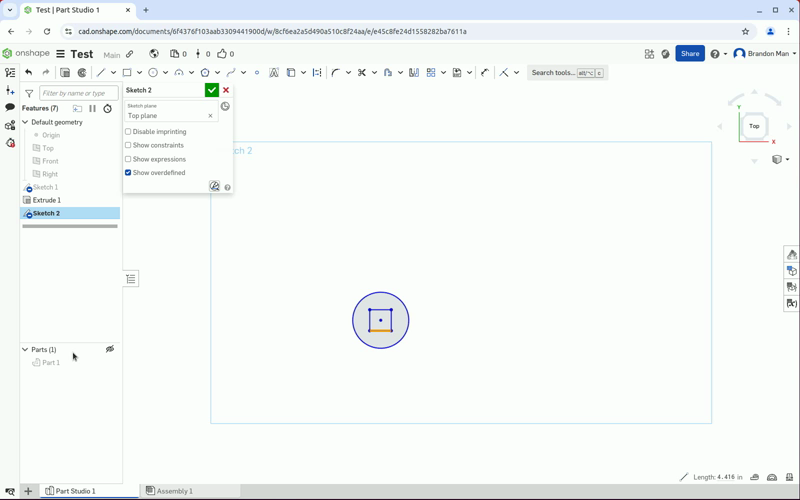
key(shift+e)
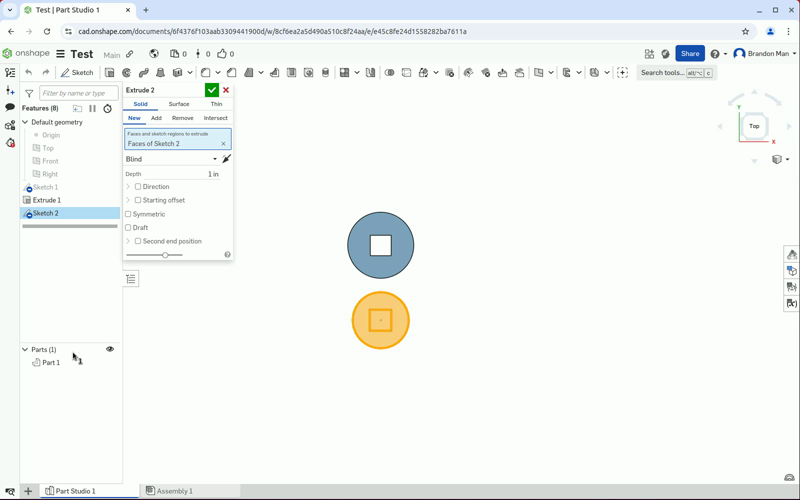
mouse_move(143, 106)
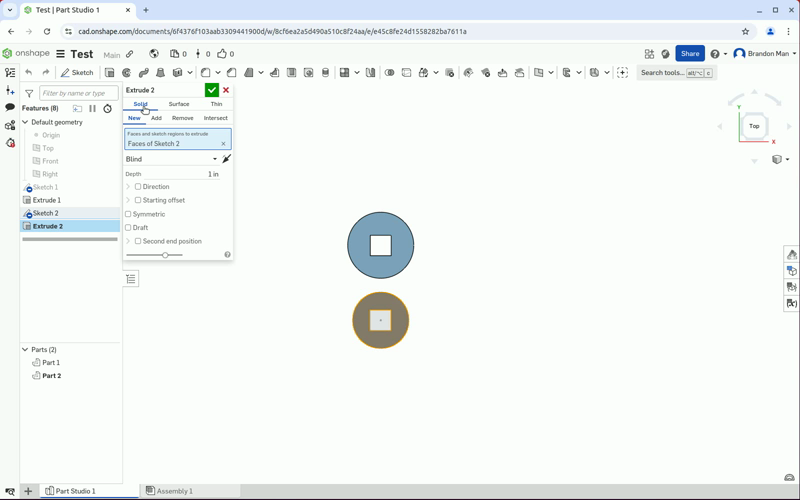
click(143, 106)
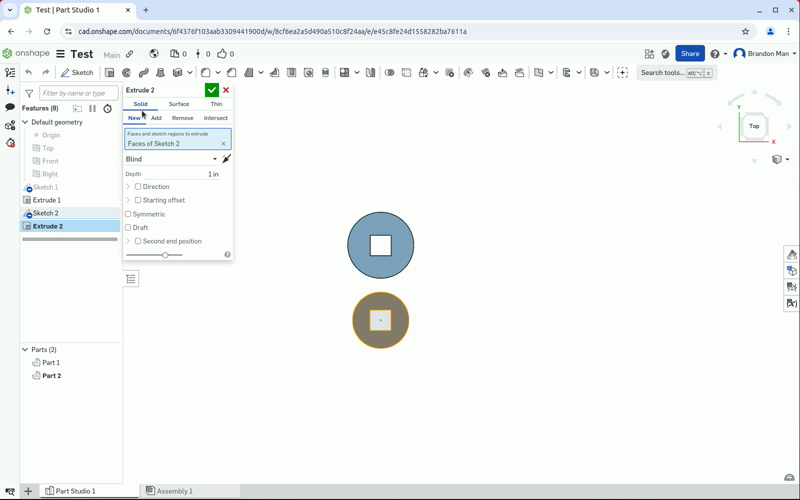
mouse_move(137, 120)
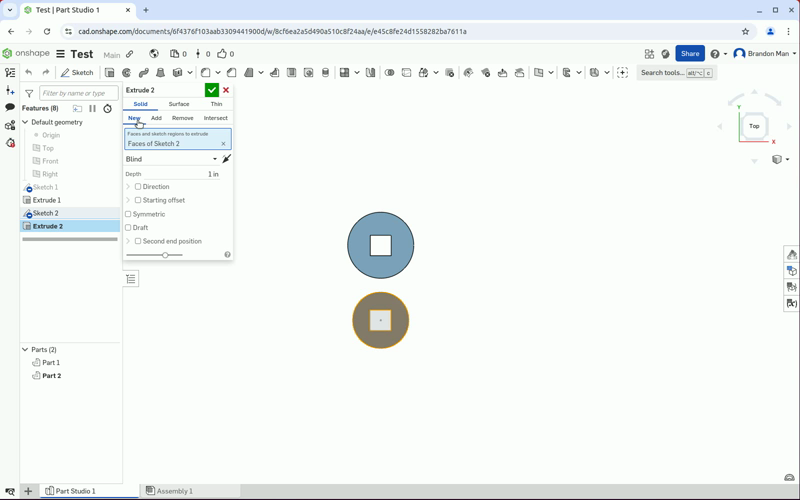
click(137, 120)
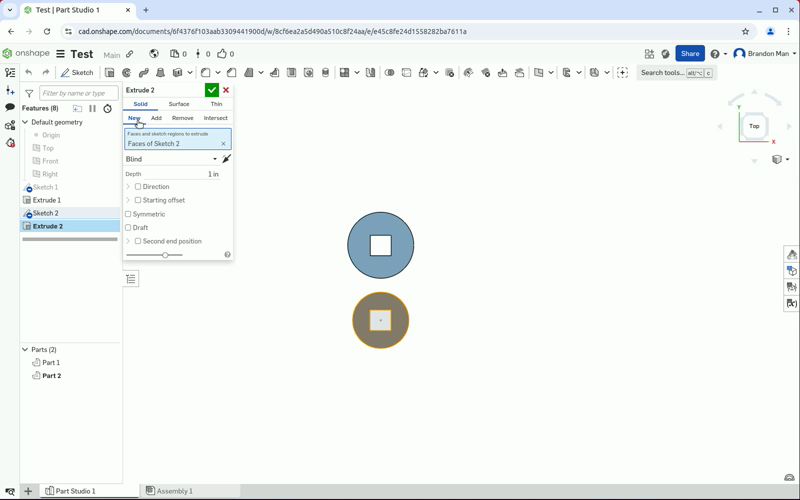
key(tab, 4)
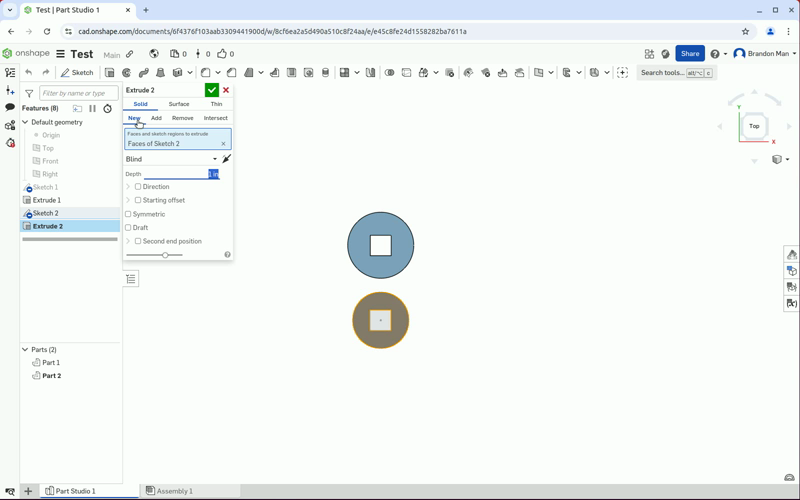
text(10.11)
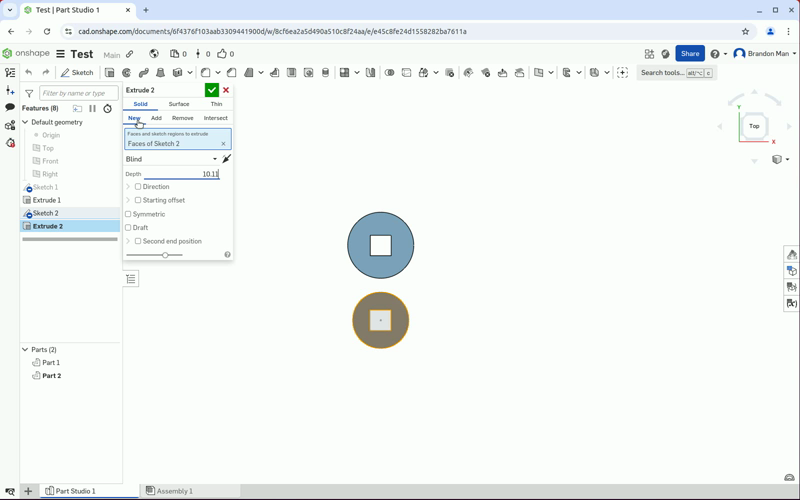
key(enter)
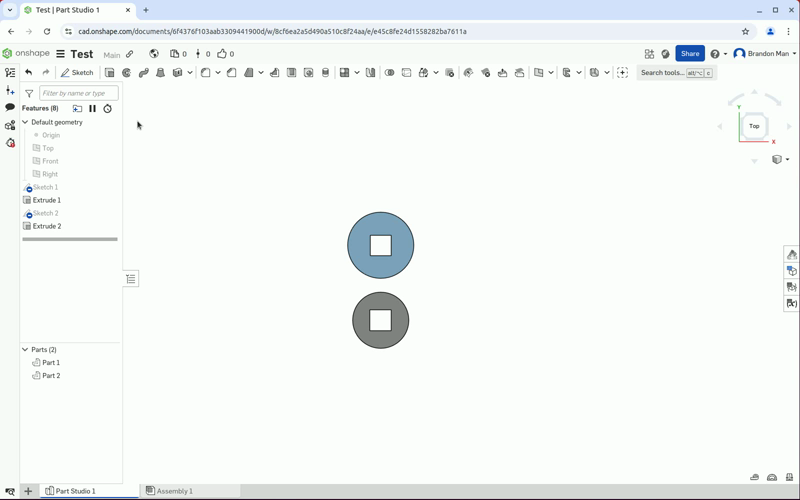
key(shift+h)
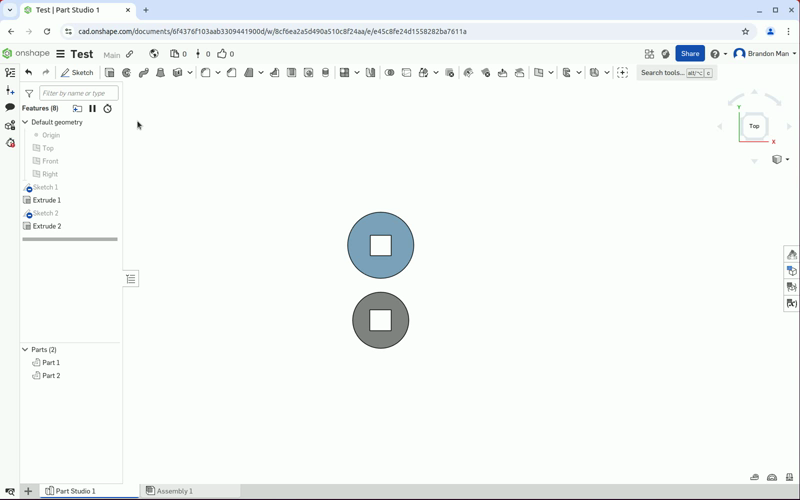
key(shift+h)
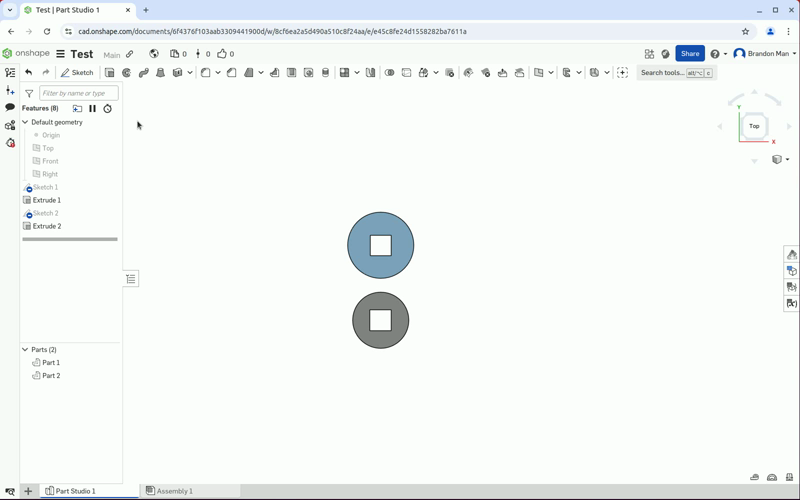
mouse_move(73, 189)
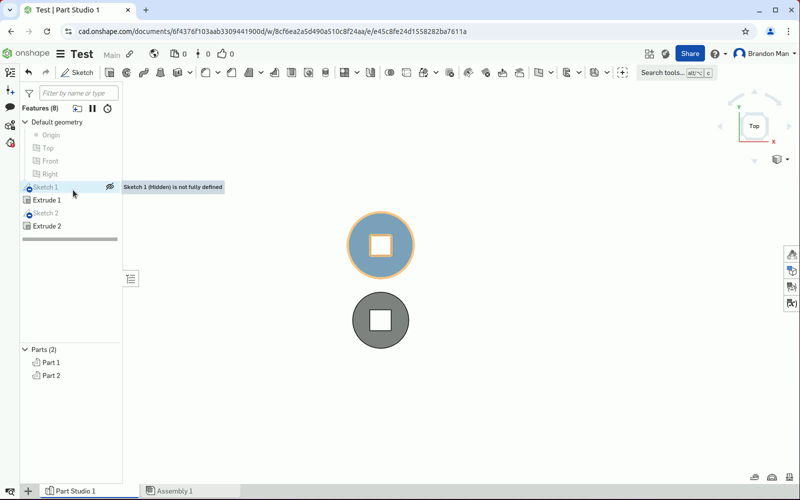
click(73, 189)
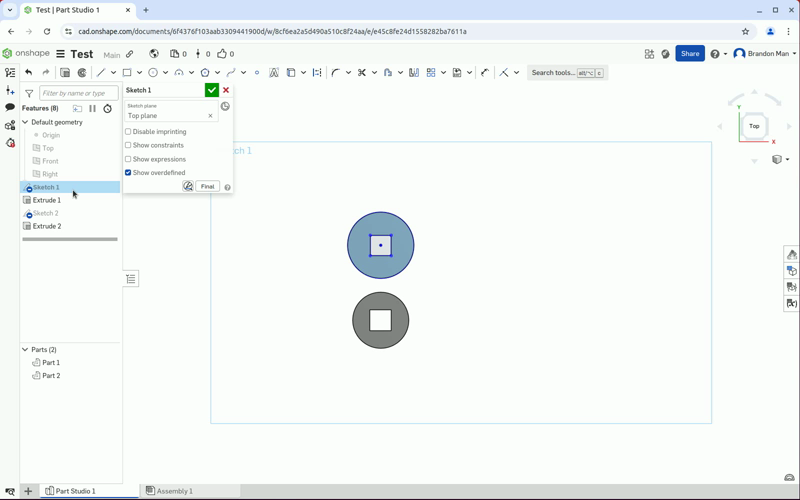
mouse_move(229, 92)
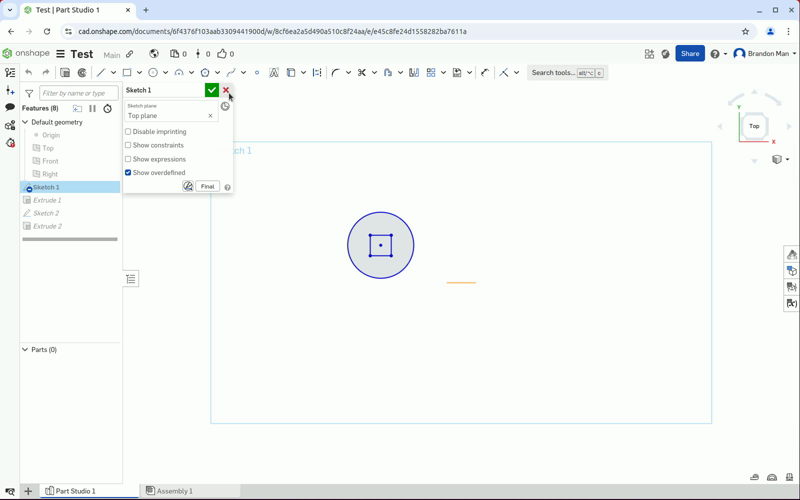
click(229, 92)
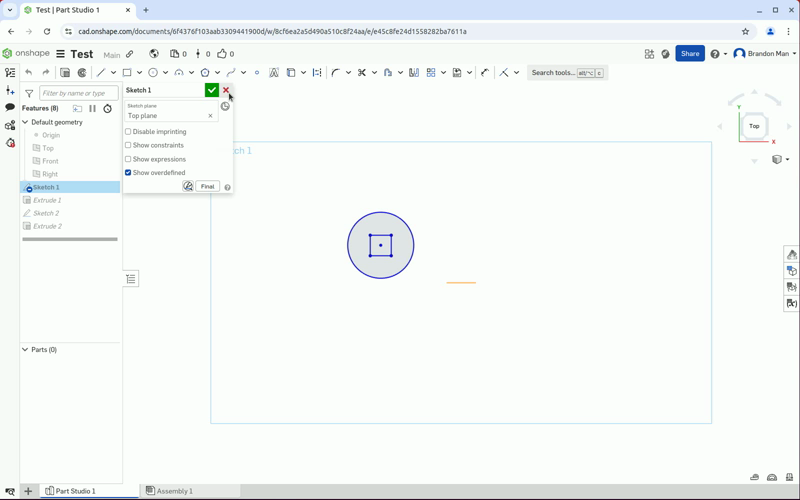
key(shift+s)
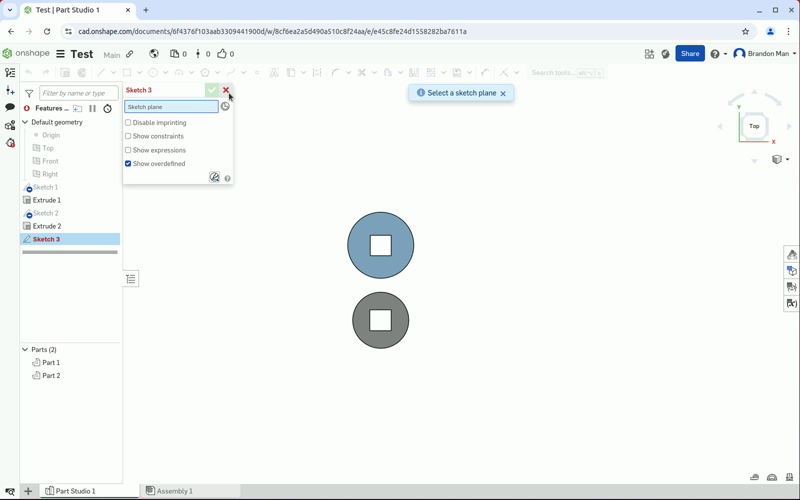
mouse_move(73, 150)
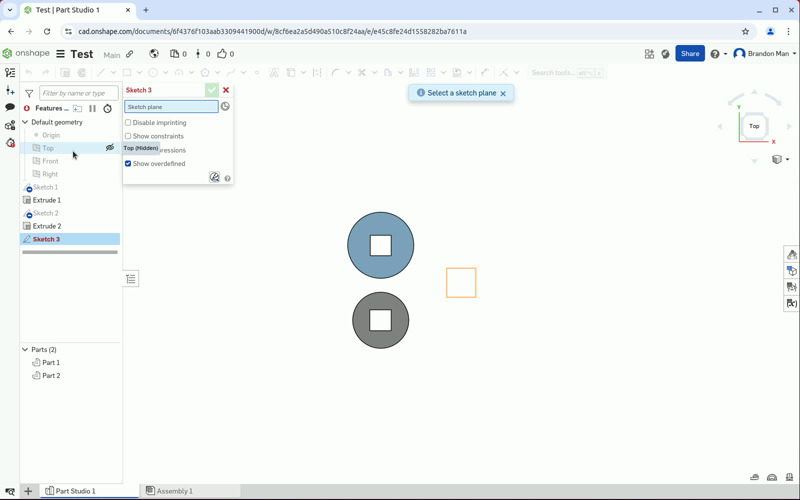
click(73, 150)
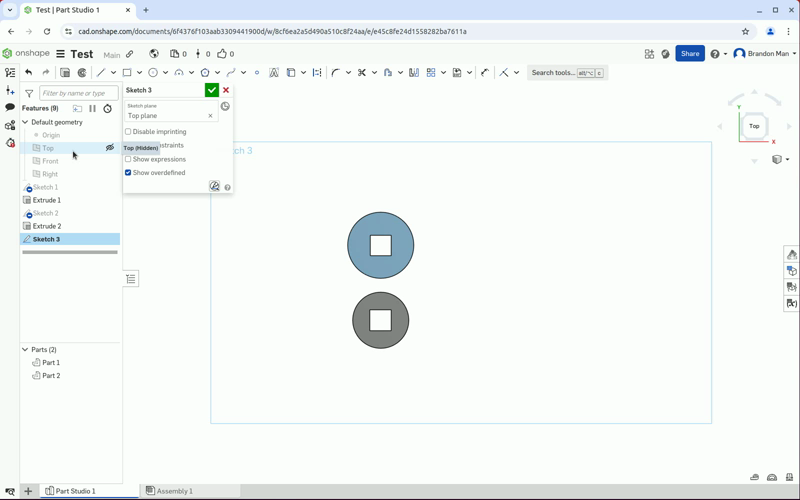
mouse_move(73, 352)
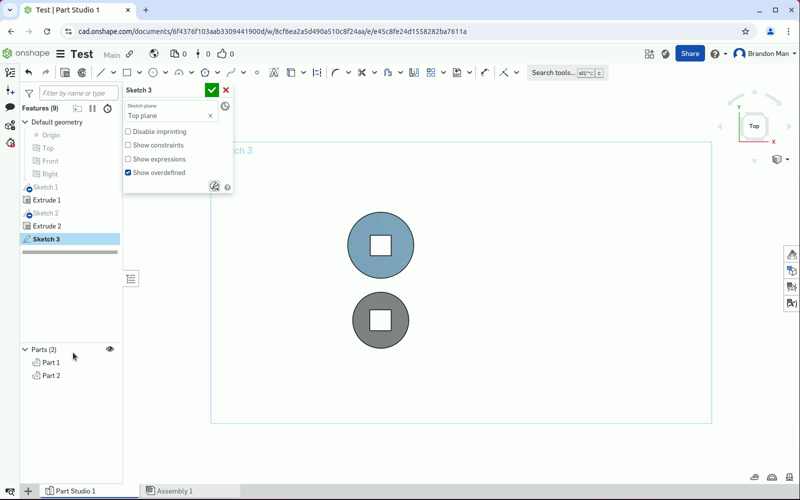
key(y)
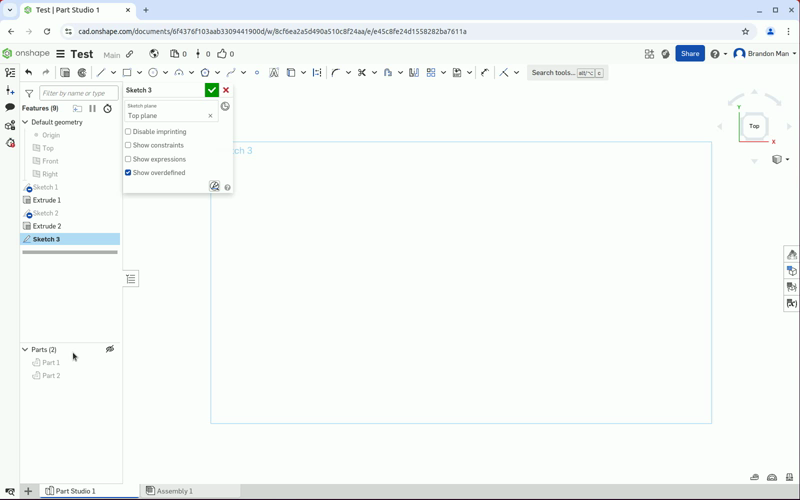
key(c)
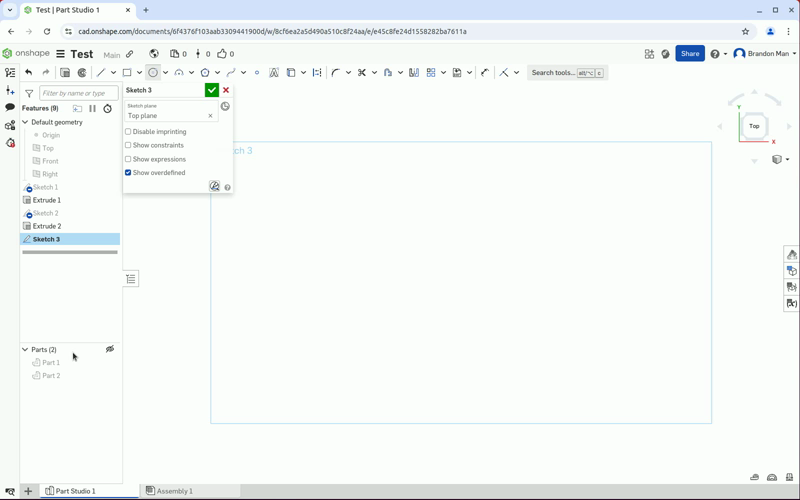
key_down(shift)
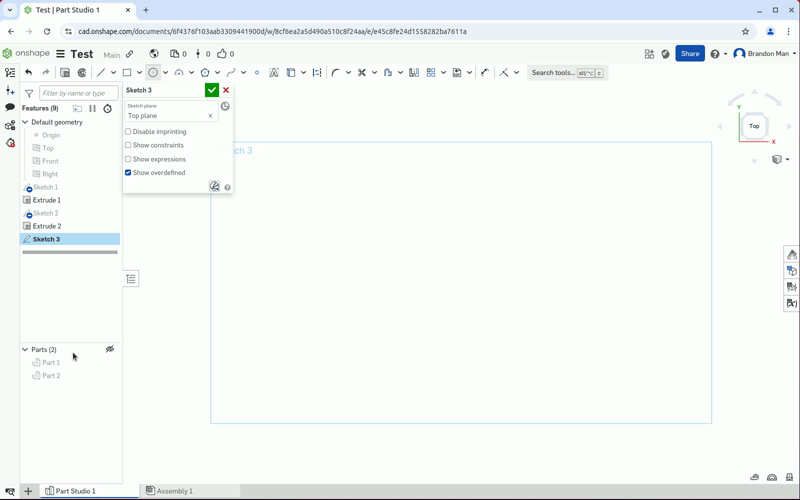
mouse_move(461, 282)
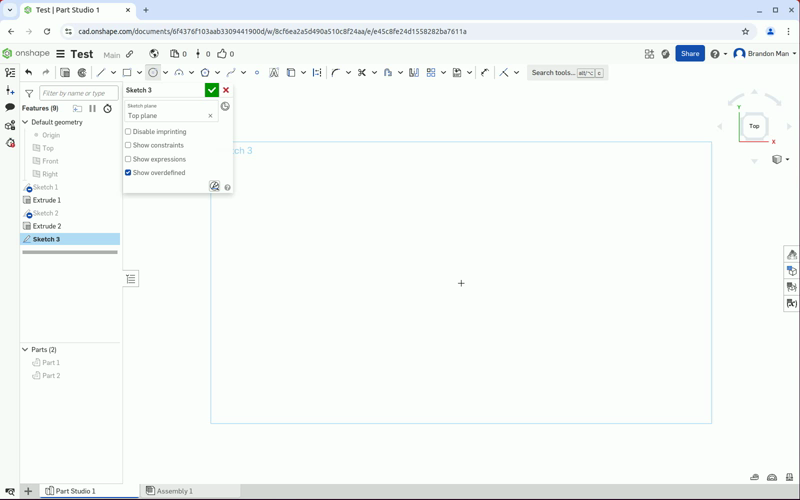
click(461, 282)
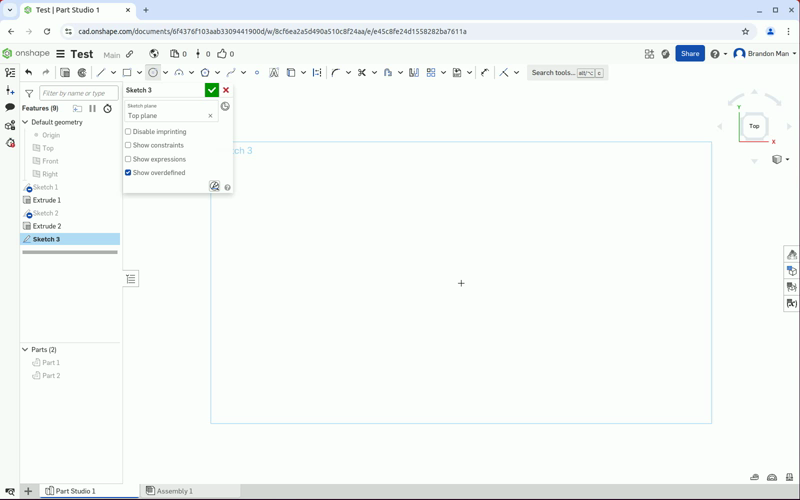
key_up(shift)
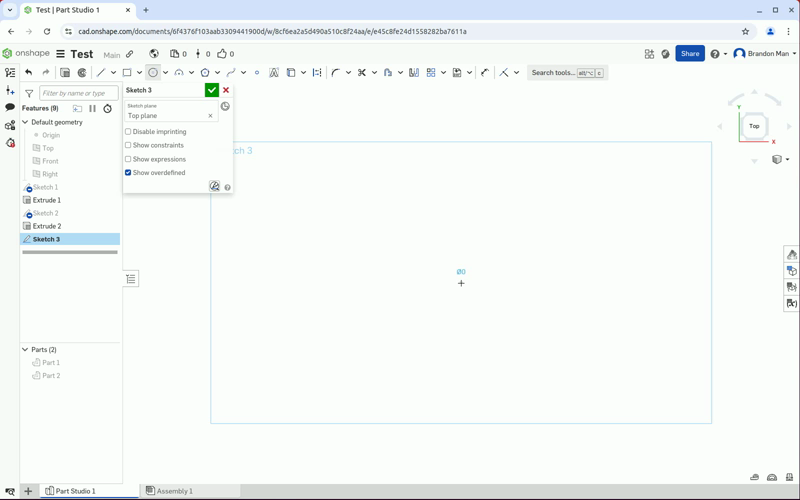
mouse_move(499, 282)
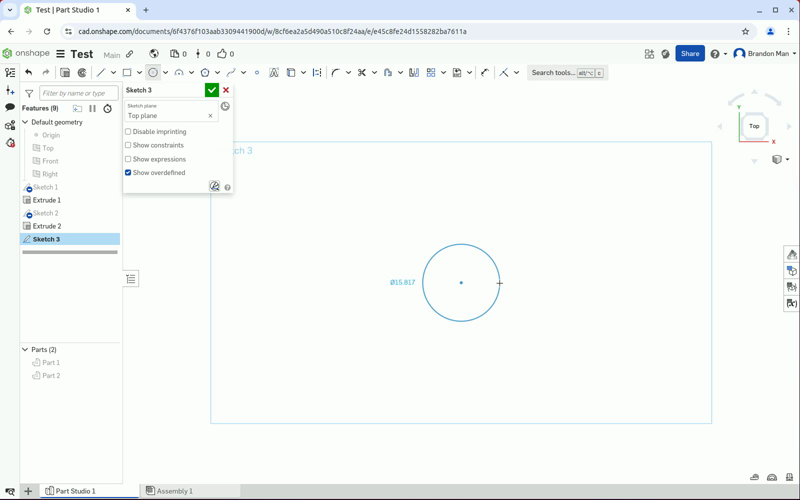
click(499, 282)
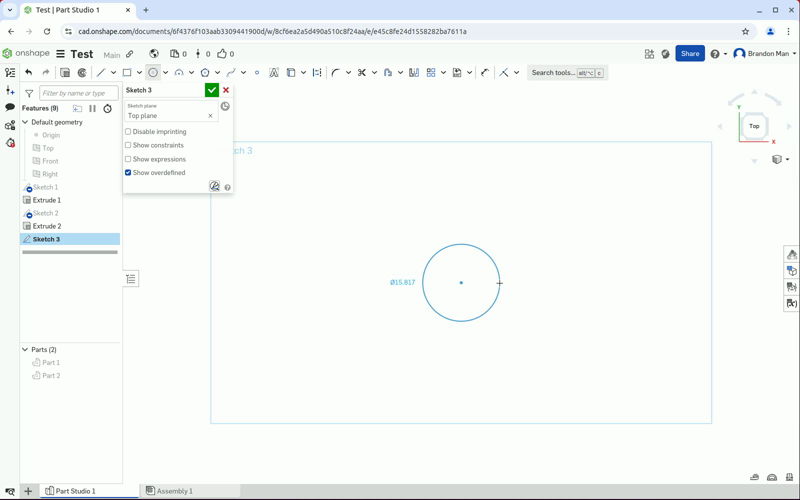
key(esc)
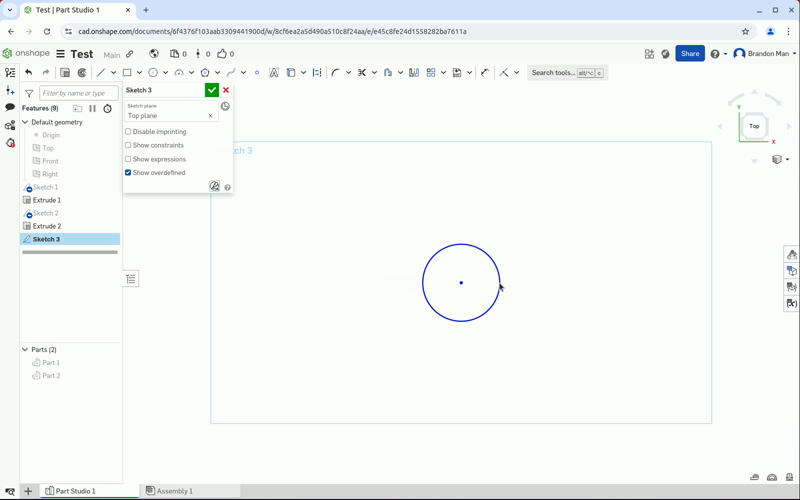
key(l)
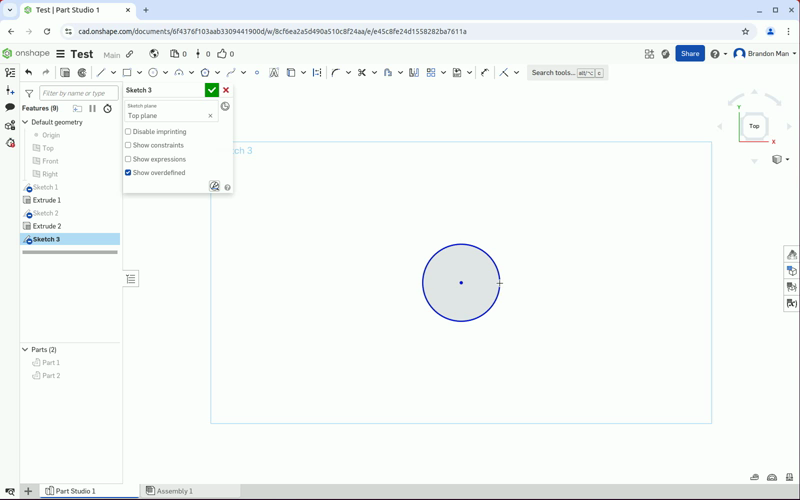
key_down(shift)
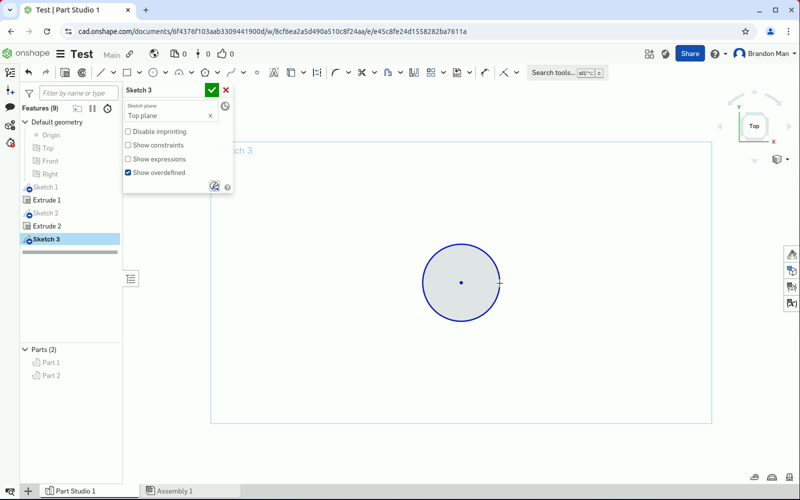
mouse_move(450, 293)
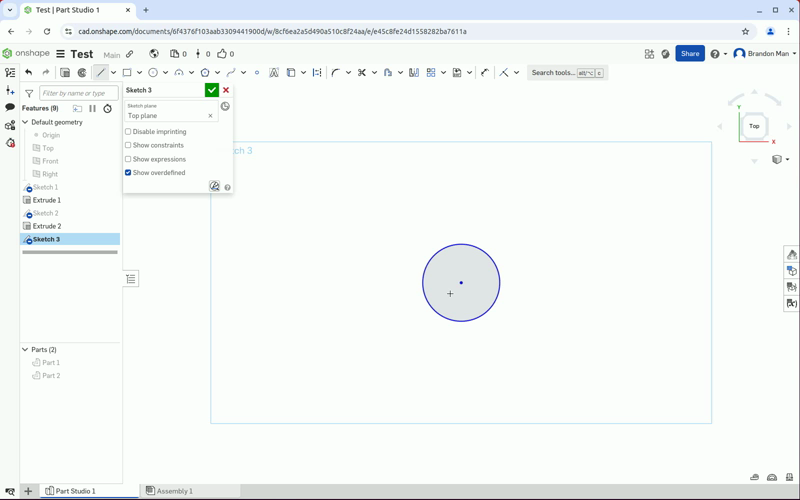
click(450, 293)
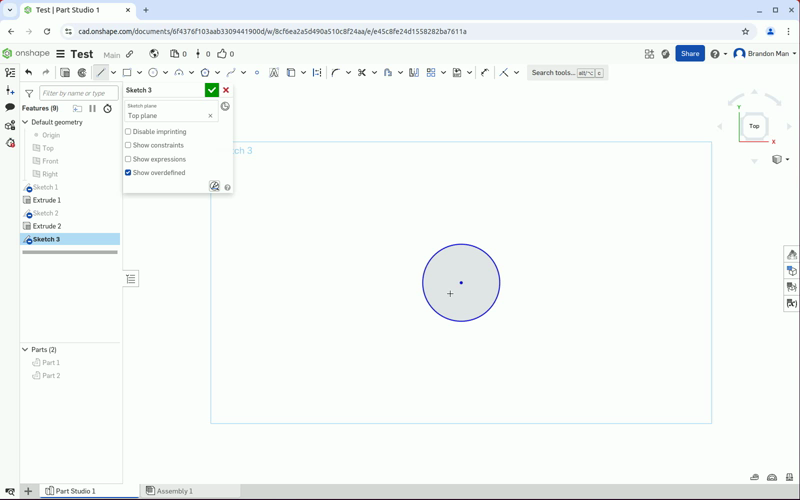
key_up(shift)
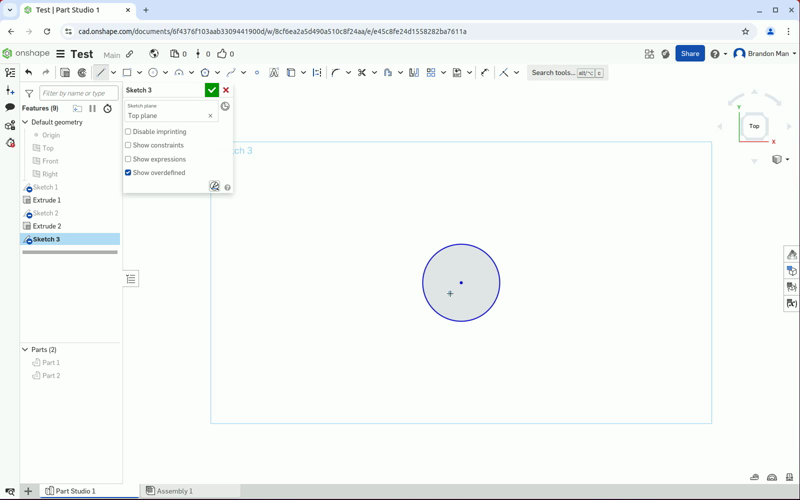
key_down(shift)
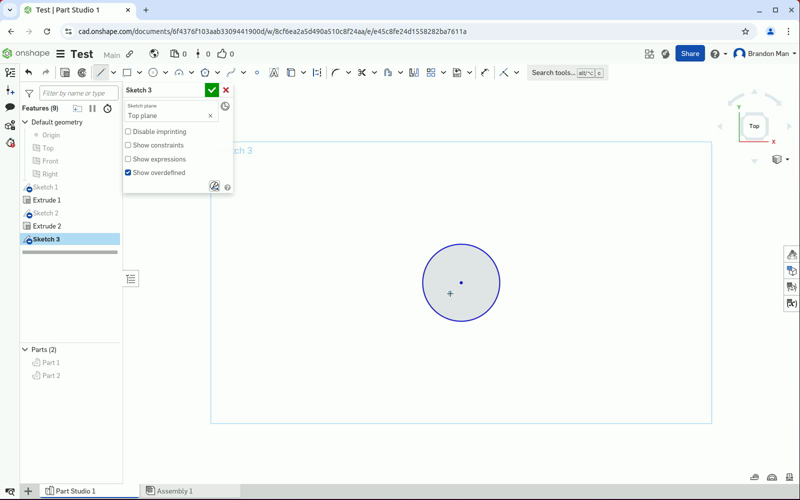
mouse_move(480, 293)
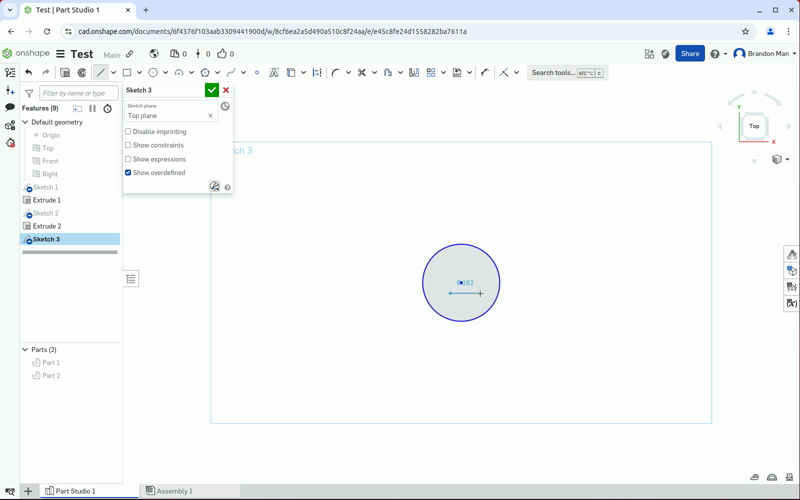
mouse_move(471, 293)
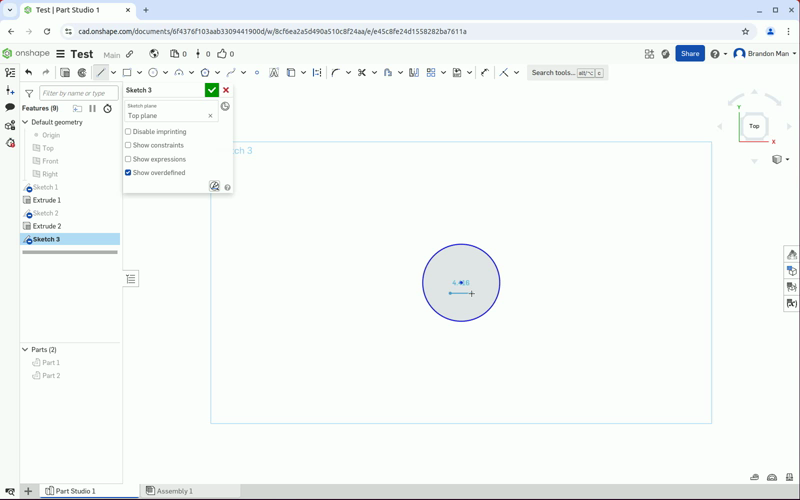
click(471, 293)
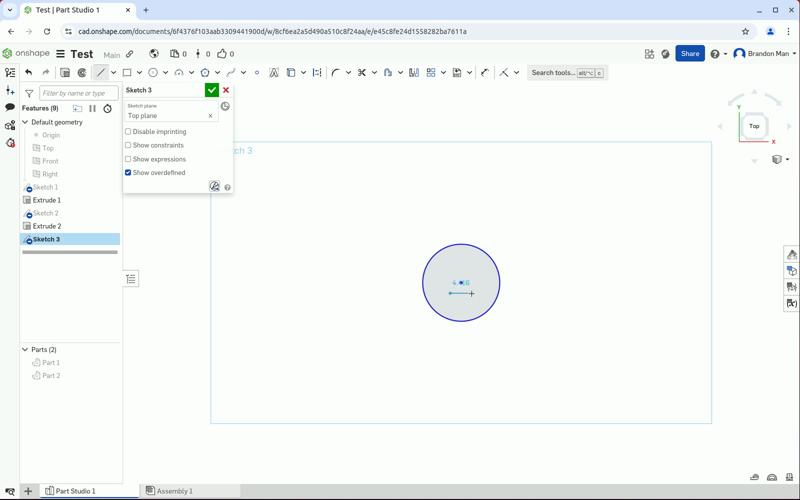
key_up(shift)
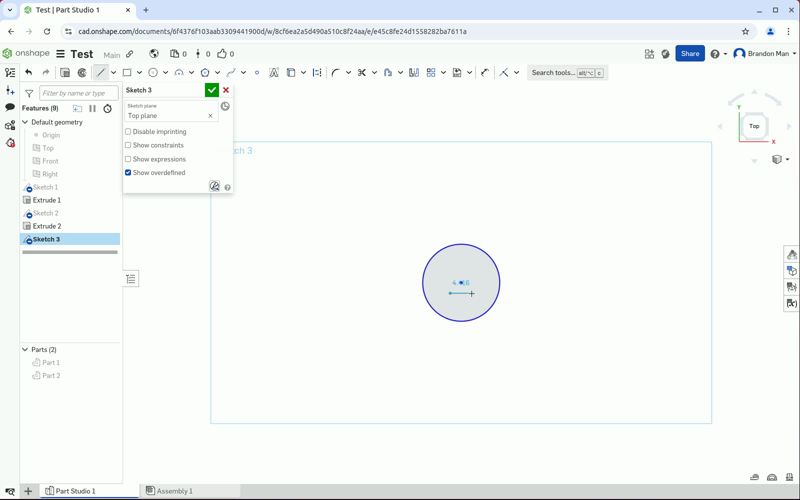
key_down(shift)
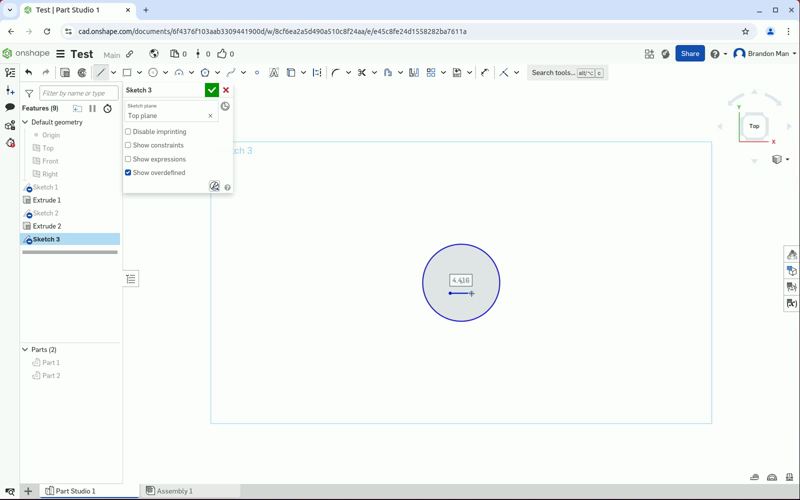
mouse_move(501, 293)
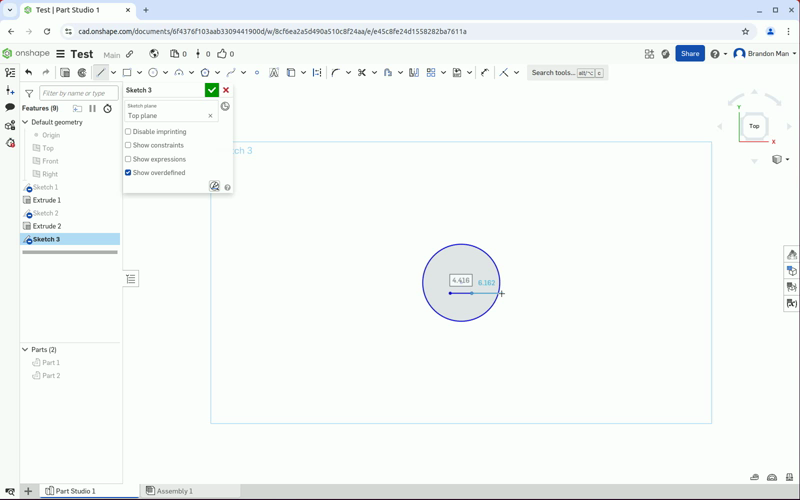
mouse_move(471, 272)
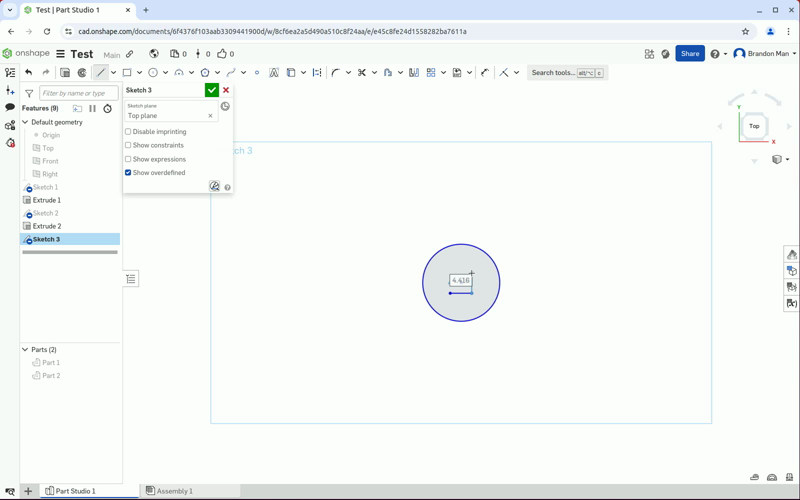
click(471, 272)
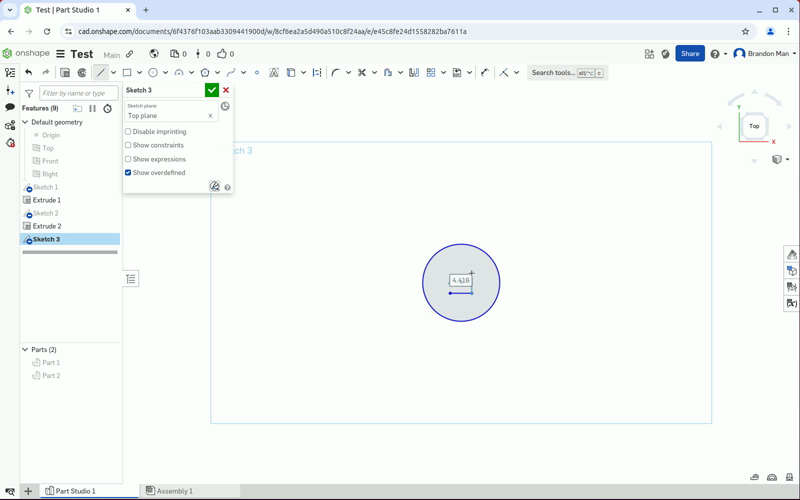
key_up(shift)
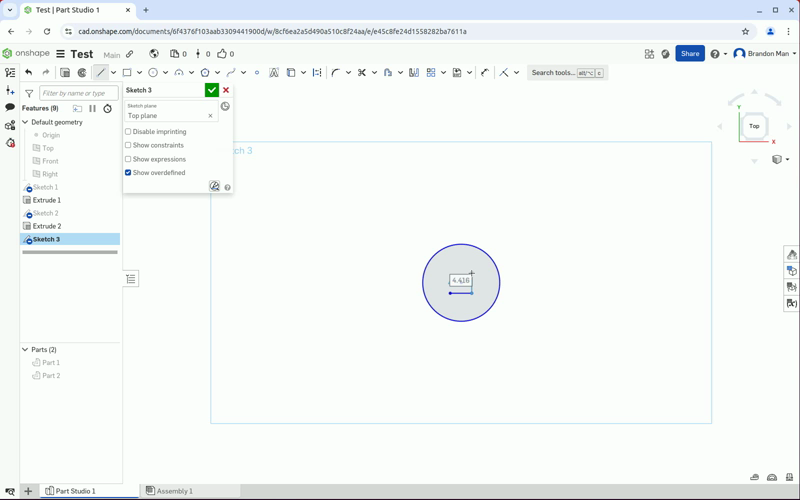
key_down(shift)
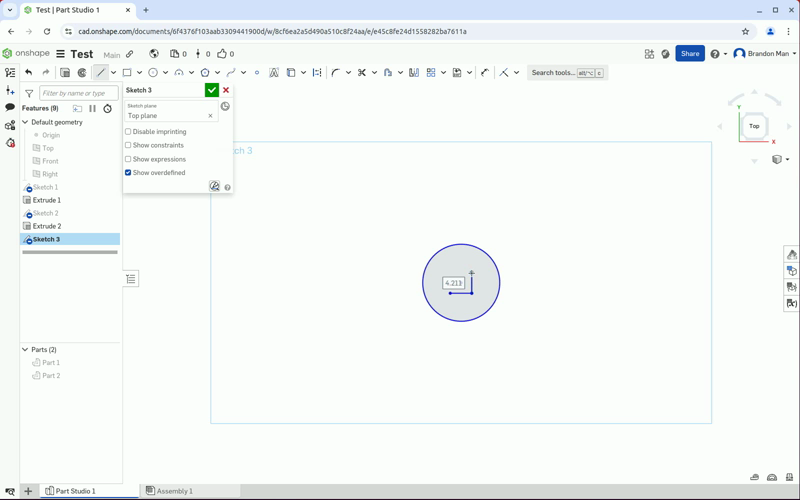
mouse_move(501, 272)
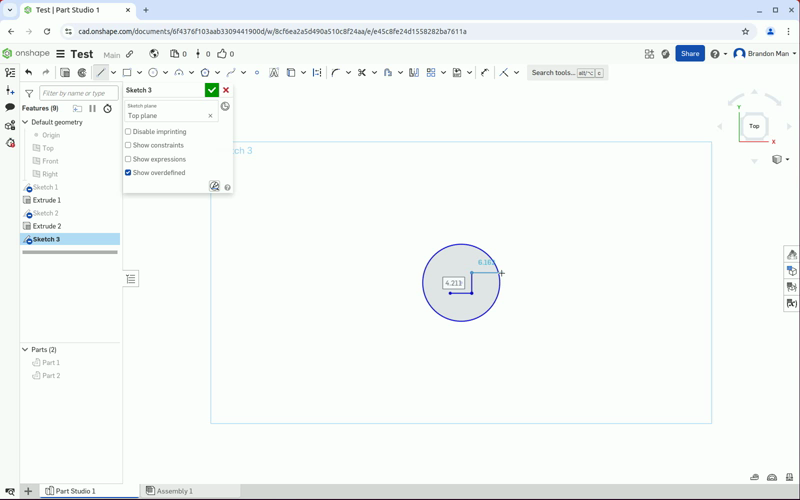
mouse_move(450, 272)
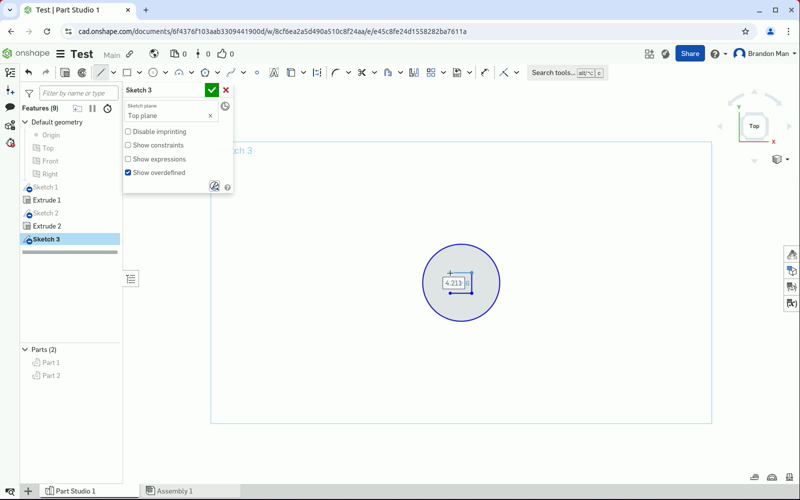
click(450, 272)
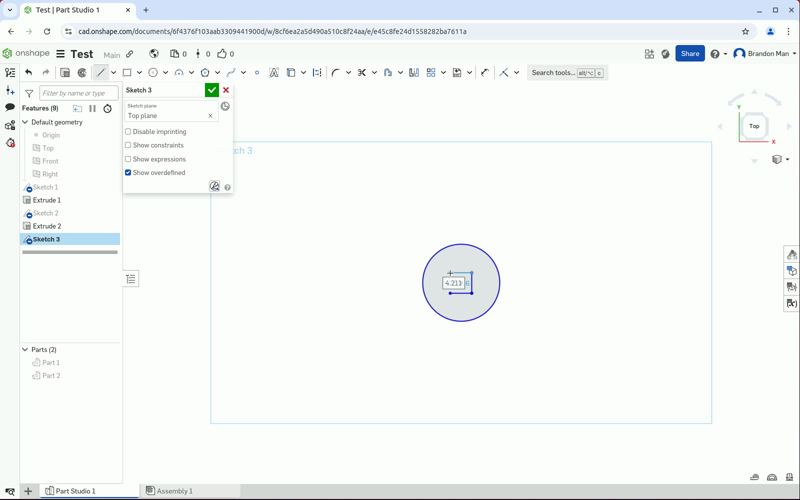
key_up(shift)
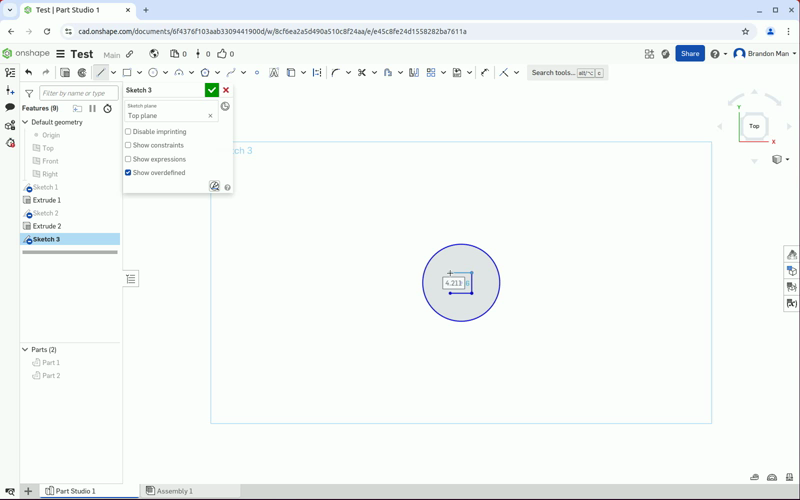
mouse_move(480, 272)
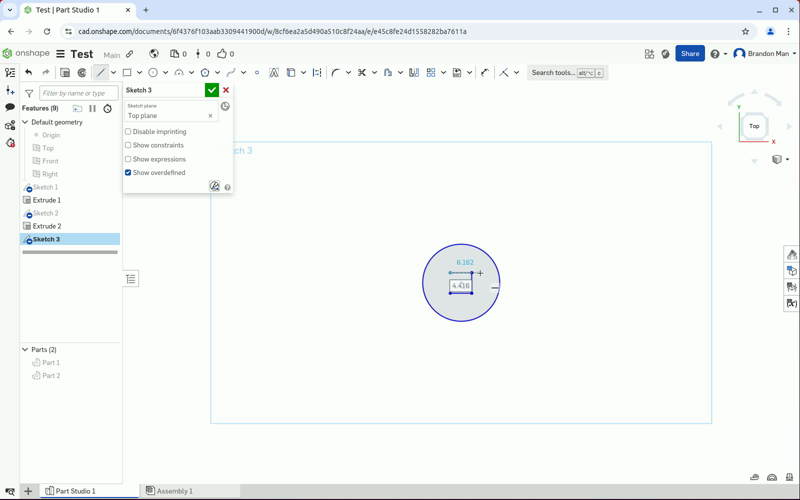
key_down(shift)
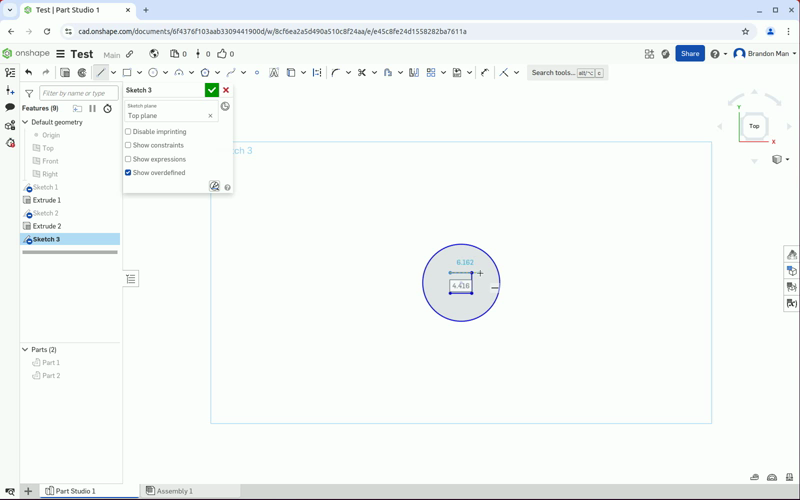
mouse_move(450, 293)
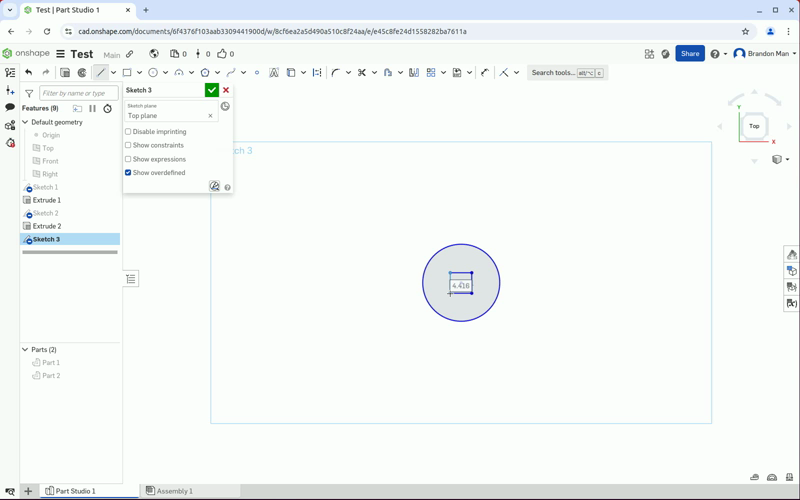
key_up(shift)
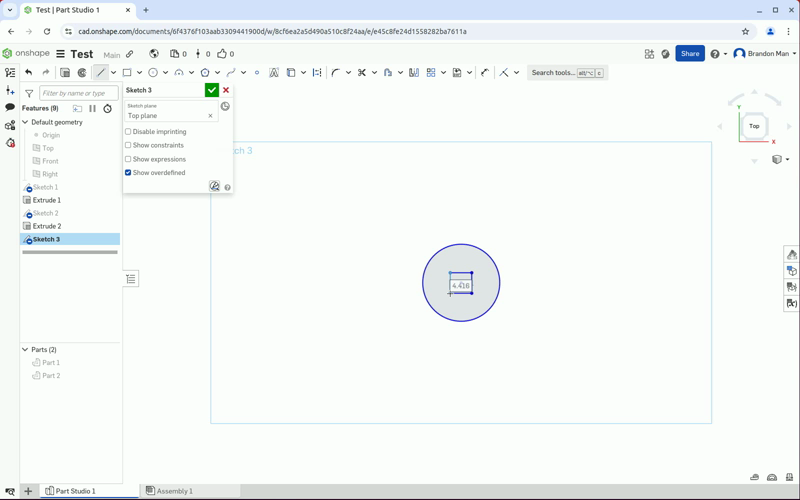
click(450, 293)
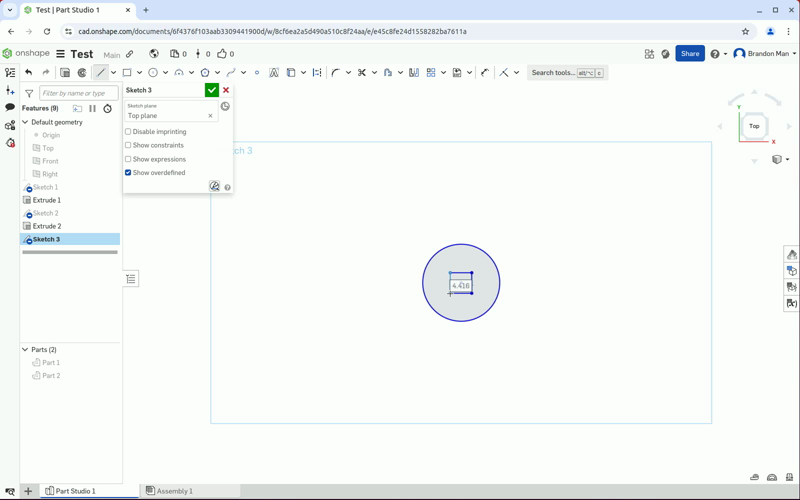
key(esc)
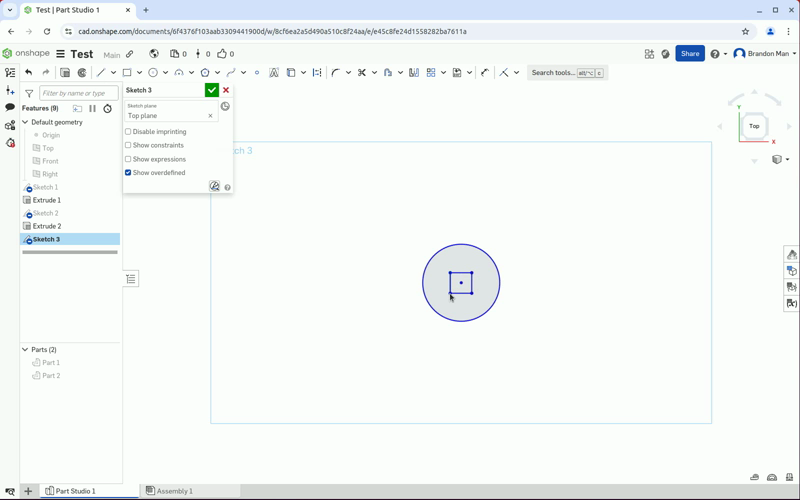
mouse_move(468, 306)
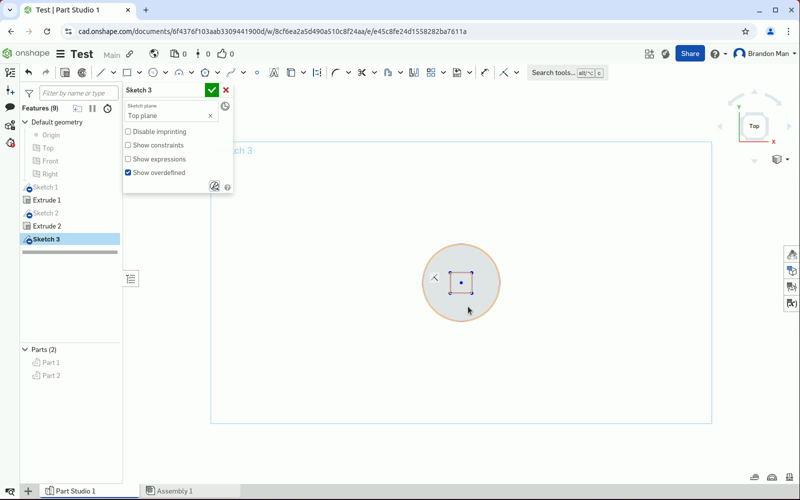
click(468, 306)
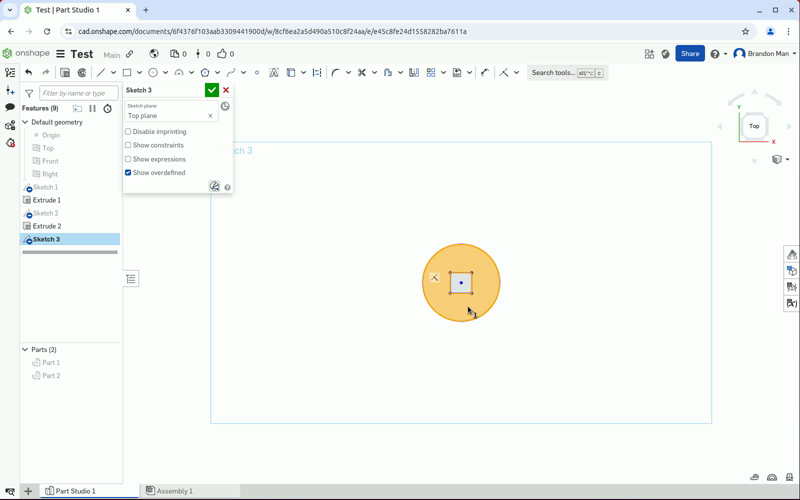
mouse_move(73, 352)
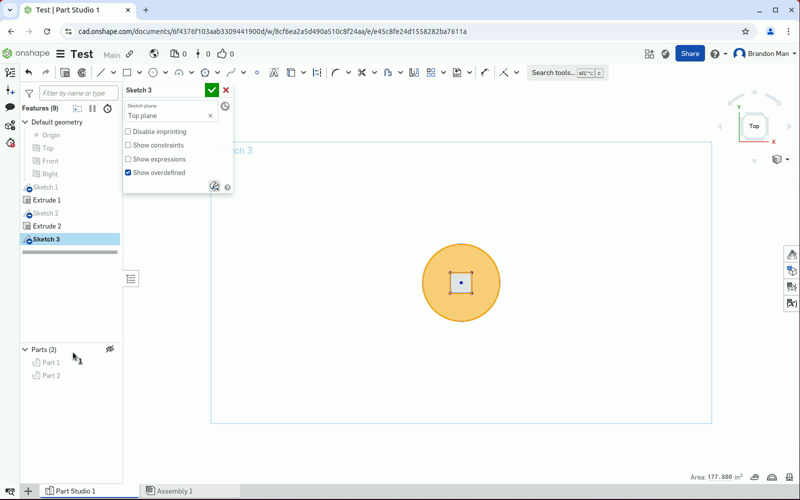
key(shift+y)
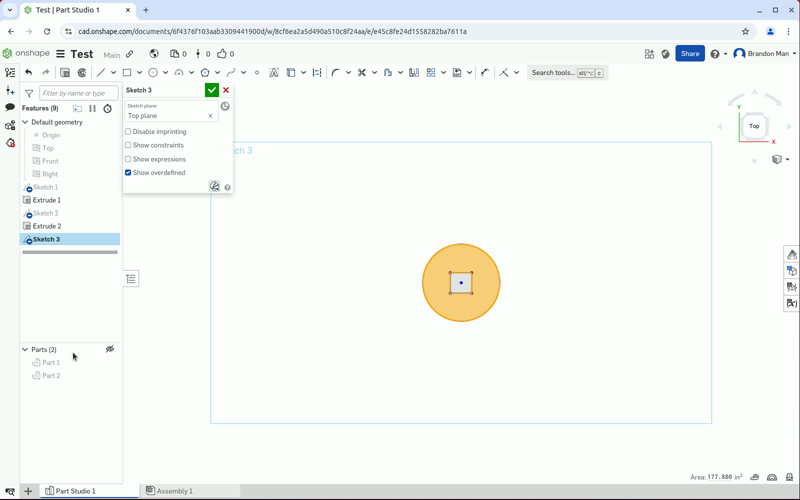
key(shift+e)
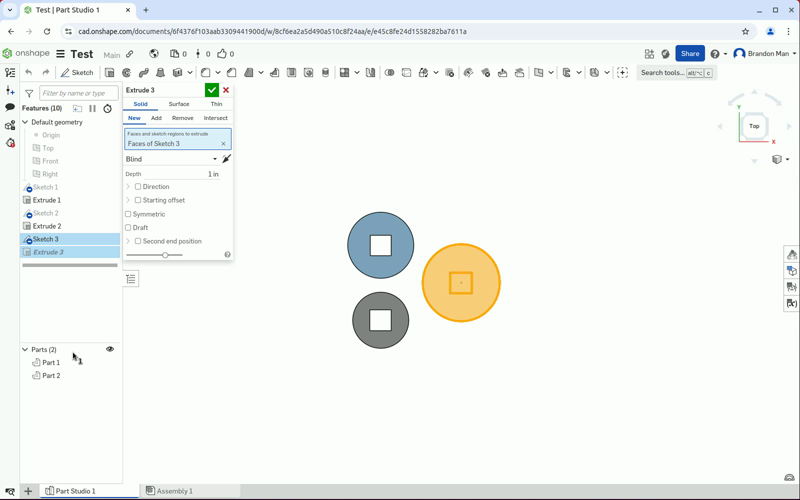
mouse_move(143, 106)
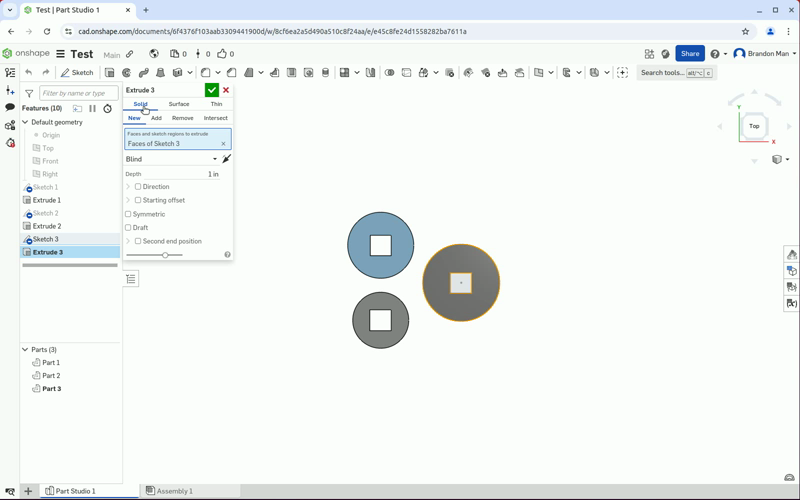
click(143, 106)
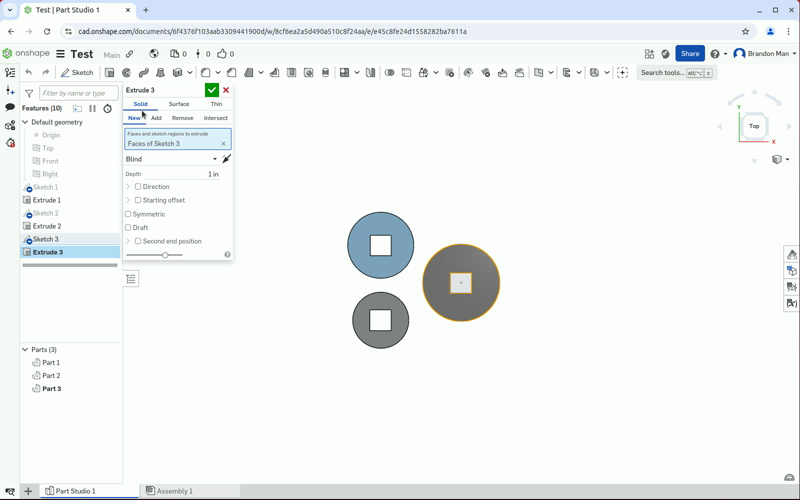
mouse_move(137, 120)
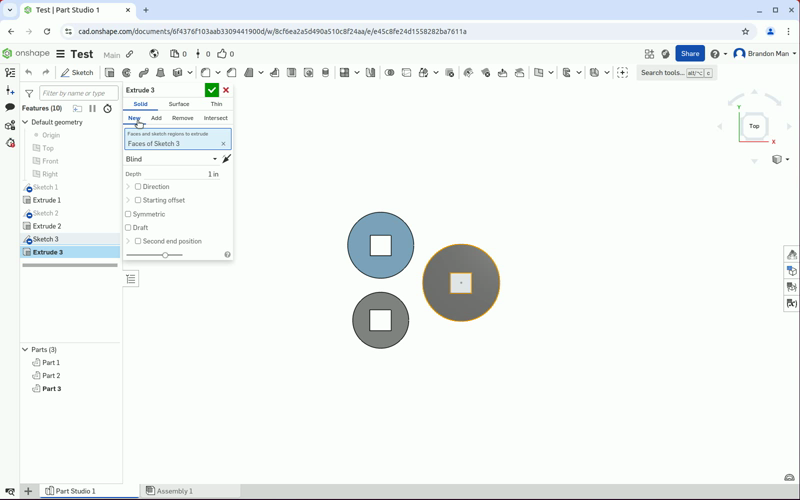
click(137, 120)
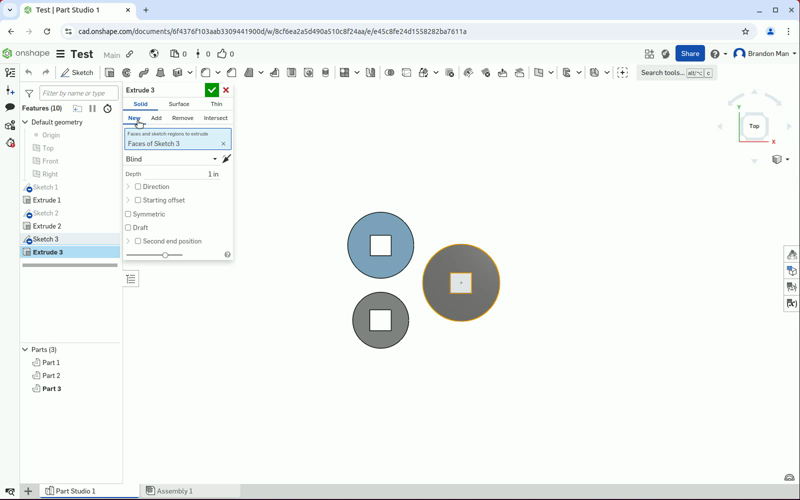
key(tab, 4)
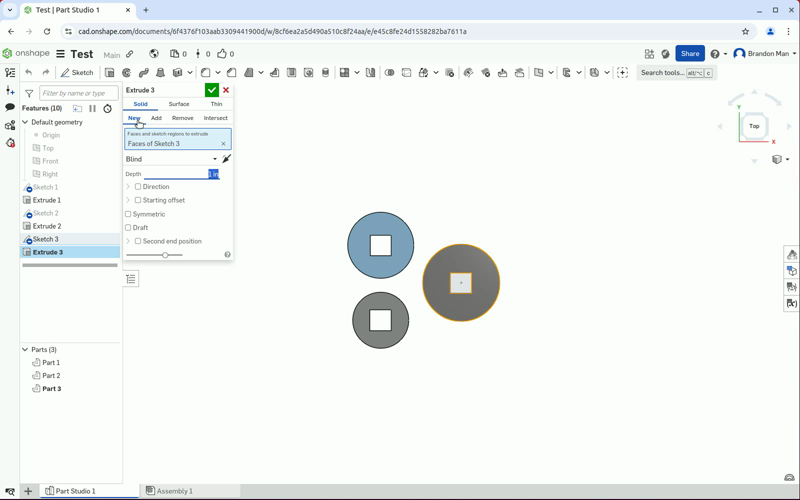
text(10.11)
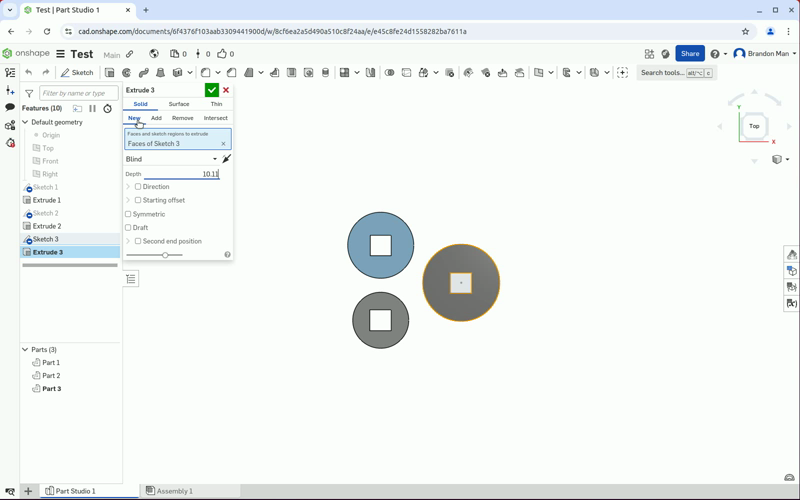
key(enter)
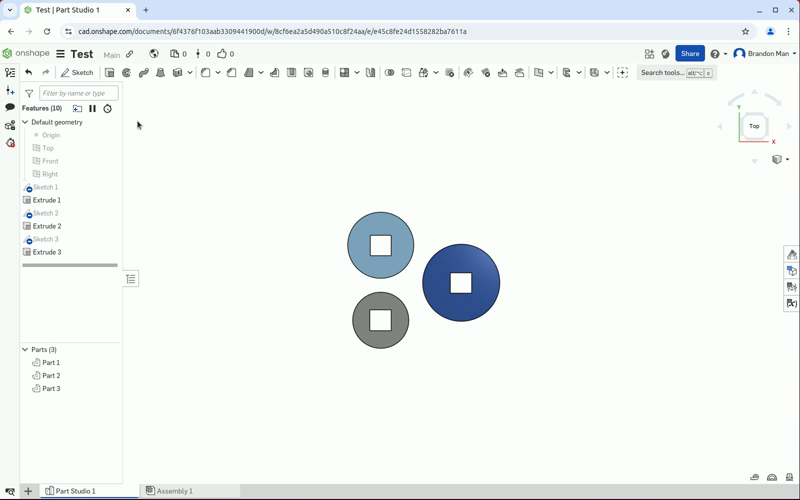
key(shift+h)
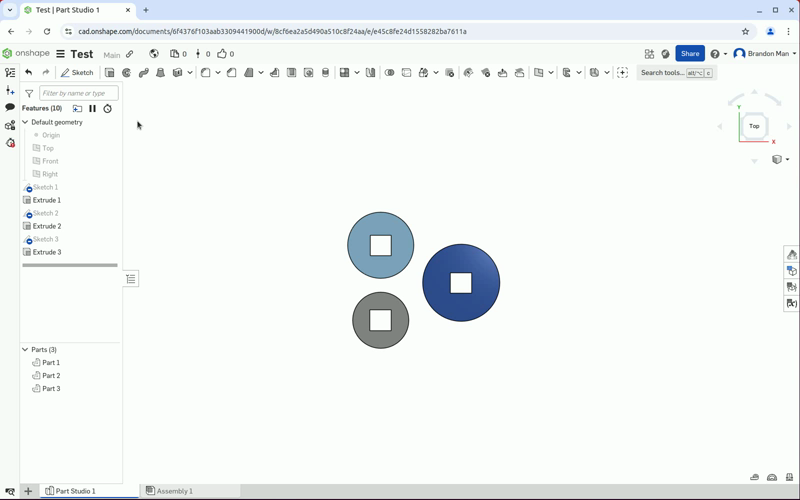
key(shift+h)
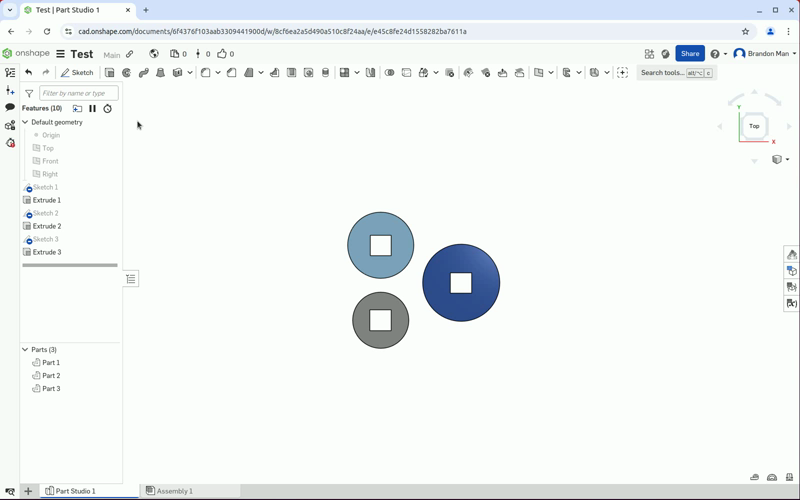
mouse_move(73, 189)
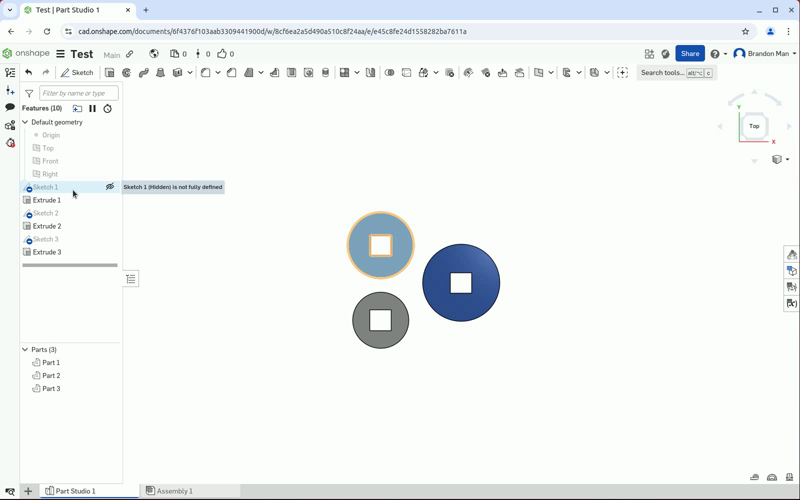
click(73, 189)
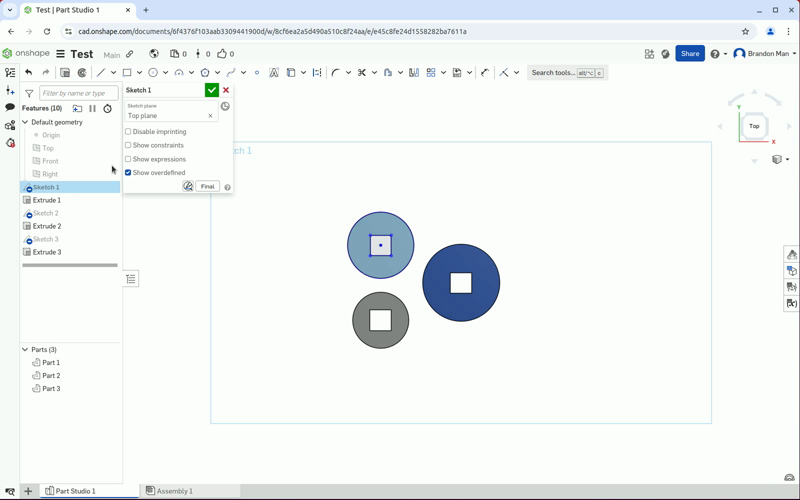
mouse_move(229, 92)
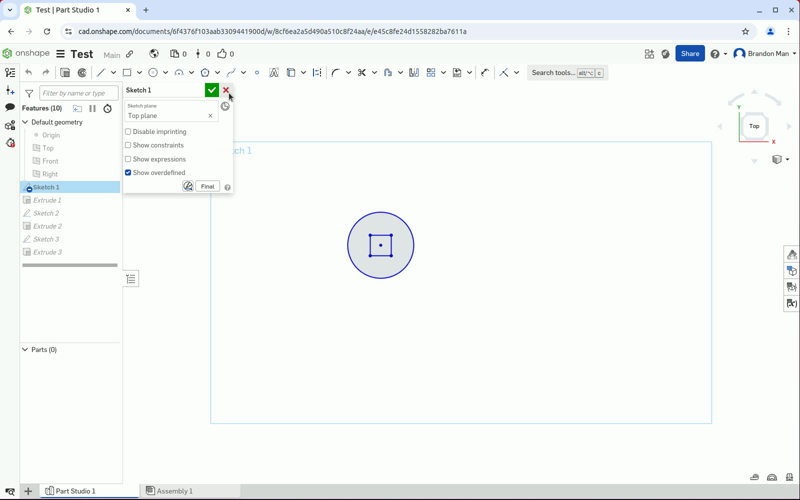
click(229, 92)
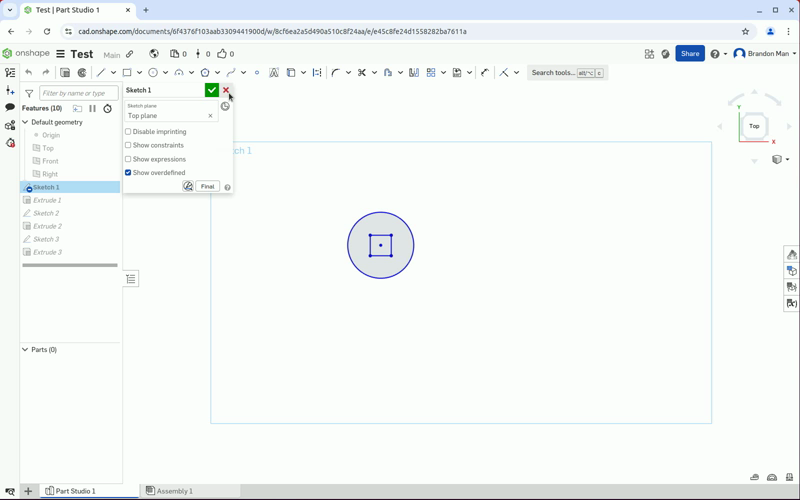
key(shift+s)
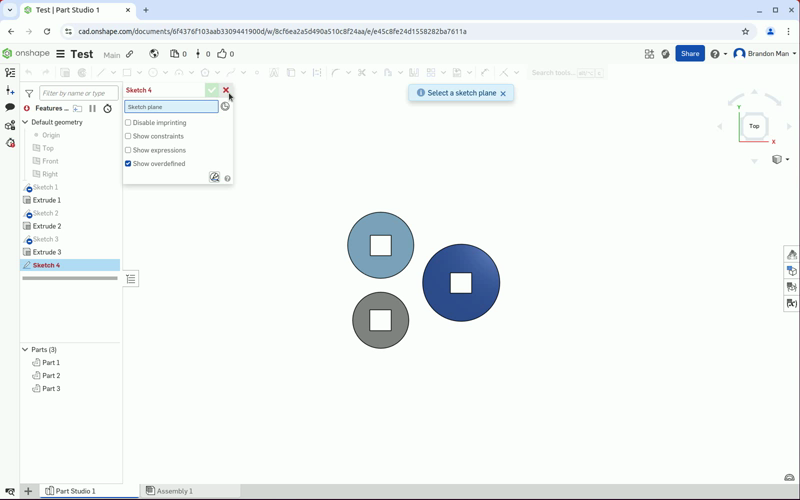
mouse_move(73, 150)
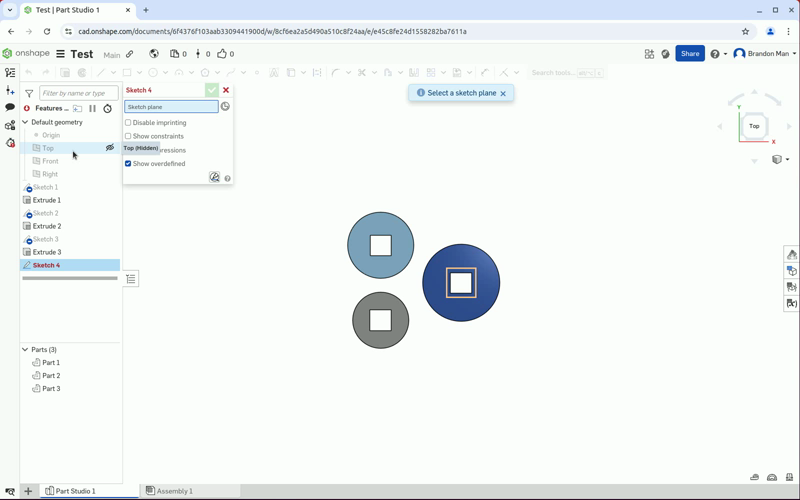
click(73, 150)
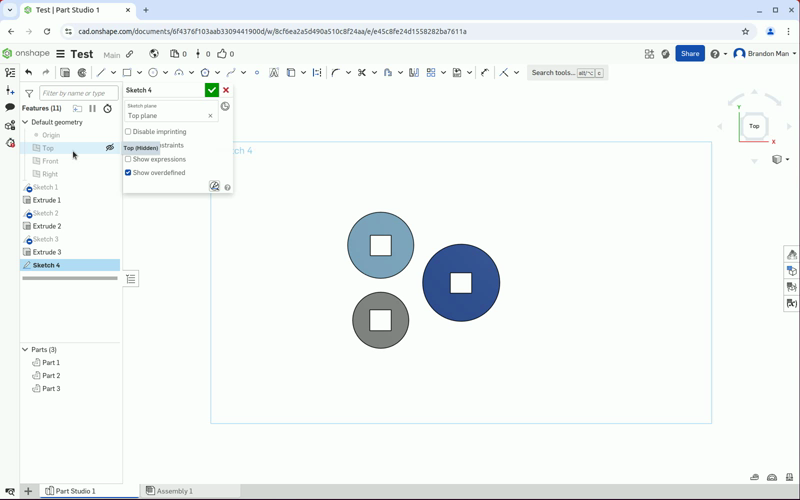
mouse_move(73, 352)
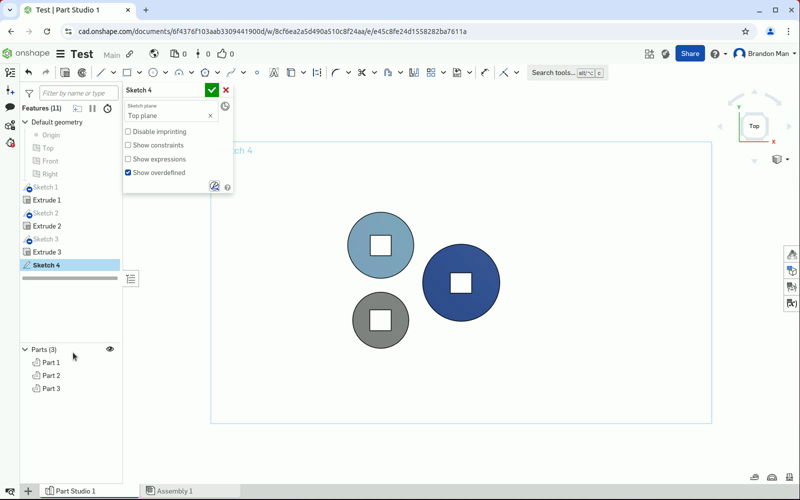
key(y)
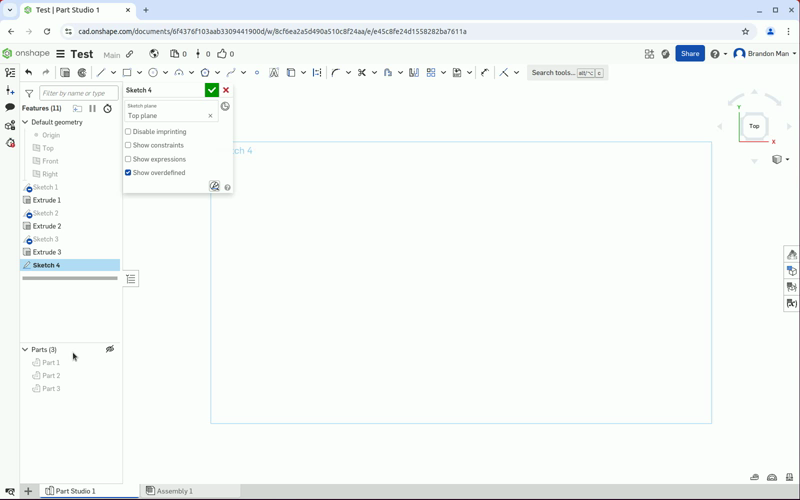
key(c)
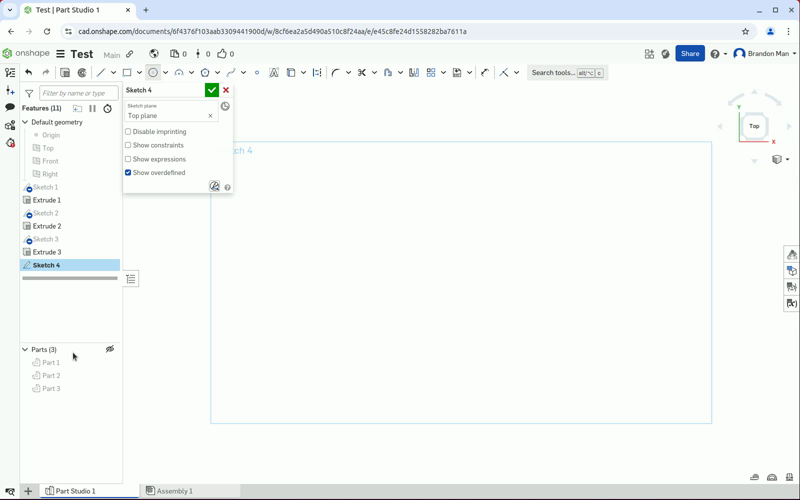
key_down(shift)
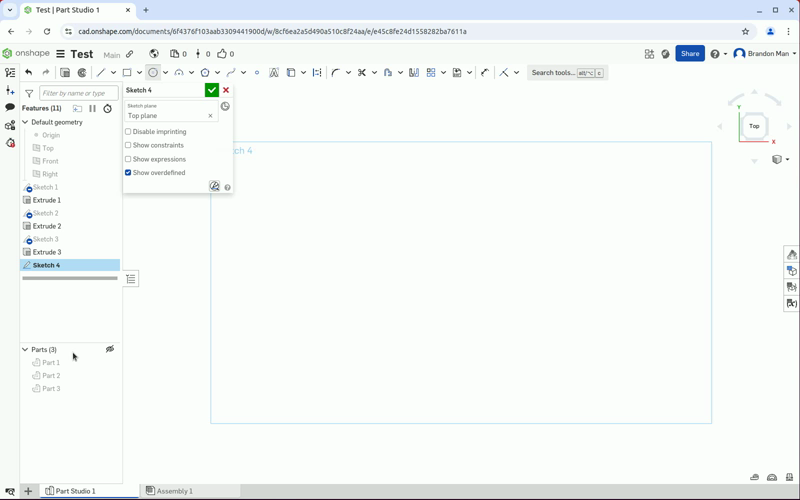
mouse_move(541, 320)
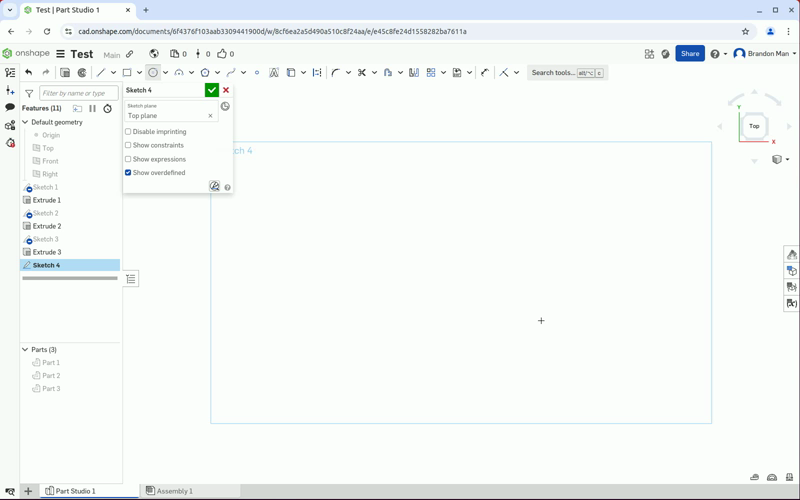
click(541, 320)
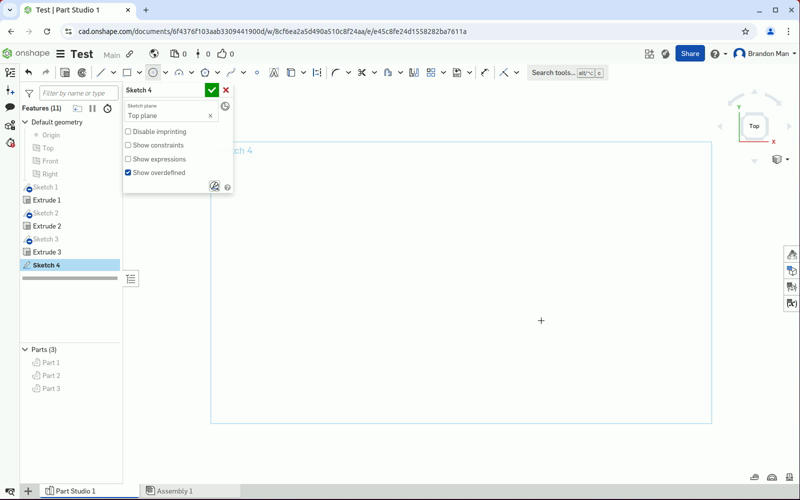
key_up(shift)
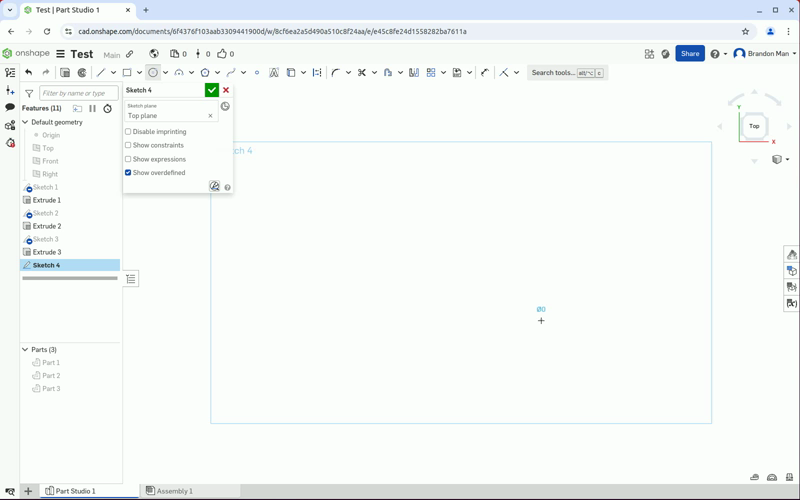
mouse_move(563, 320)
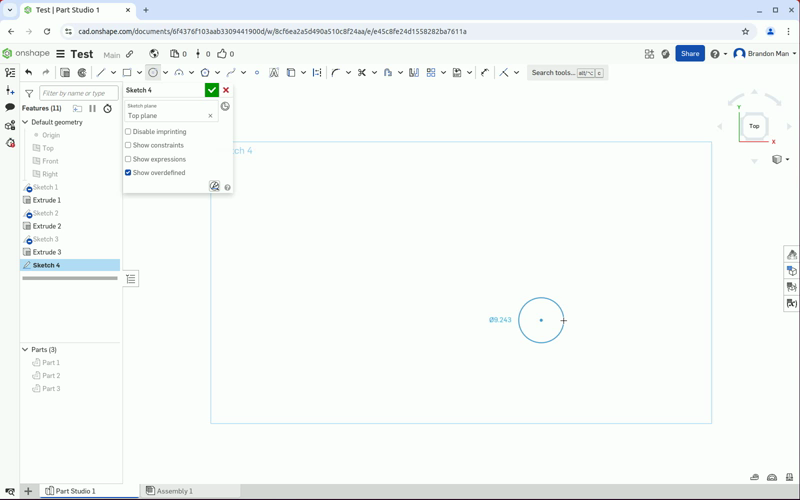
click(563, 320)
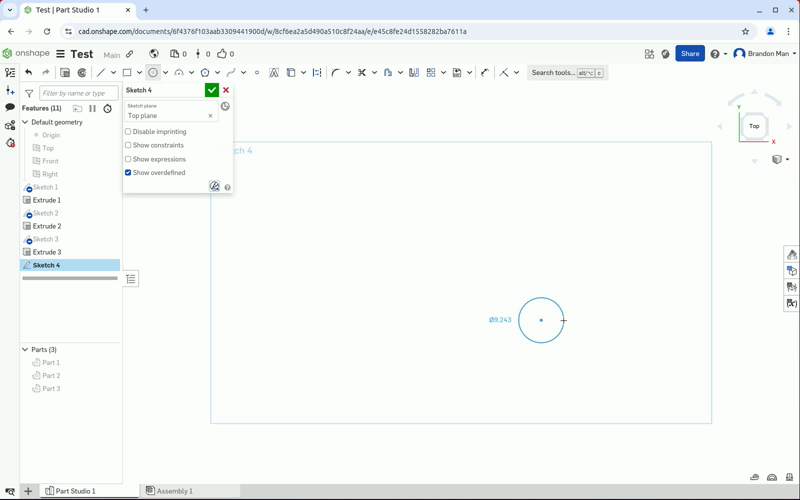
key(esc)
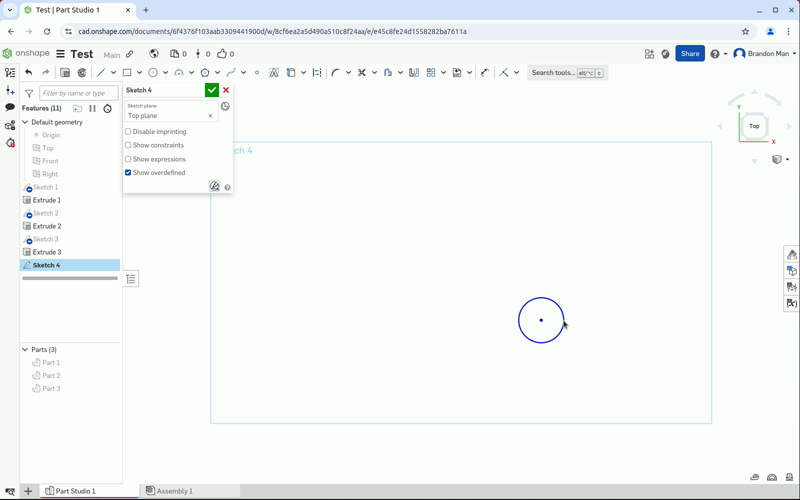
key(l)
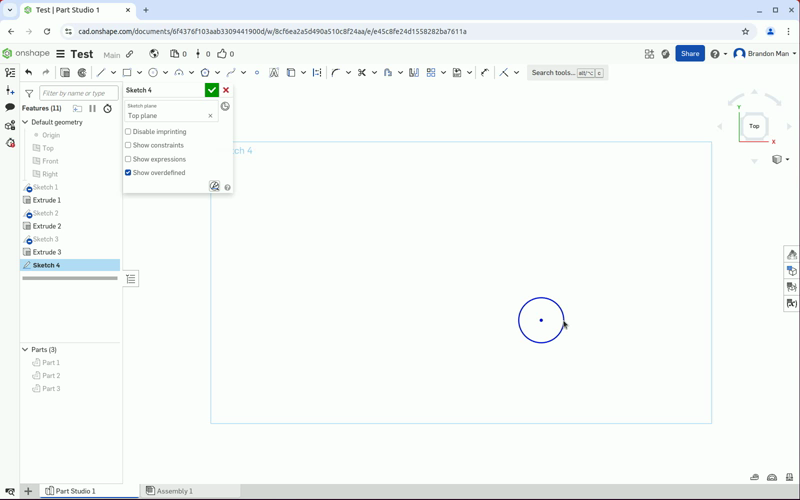
key_down(shift)
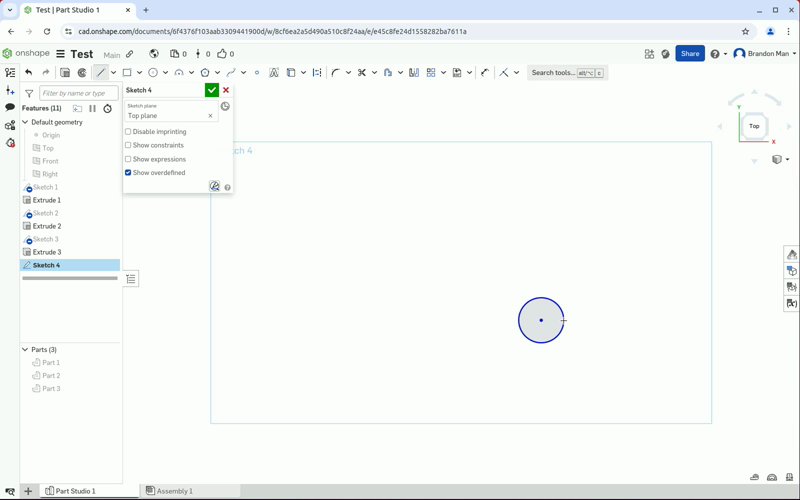
mouse_move(530, 330)
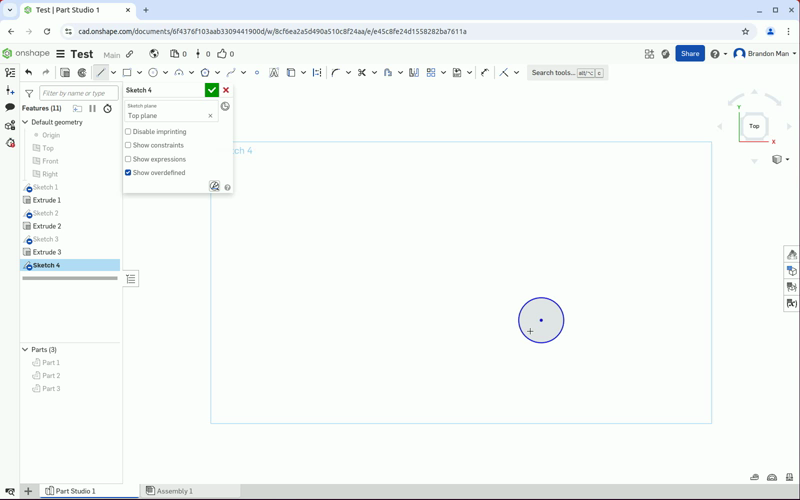
click(530, 330)
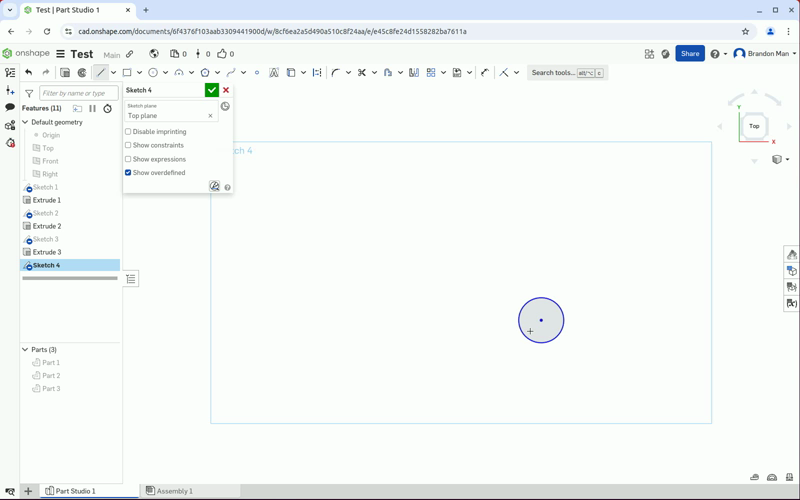
key_up(shift)
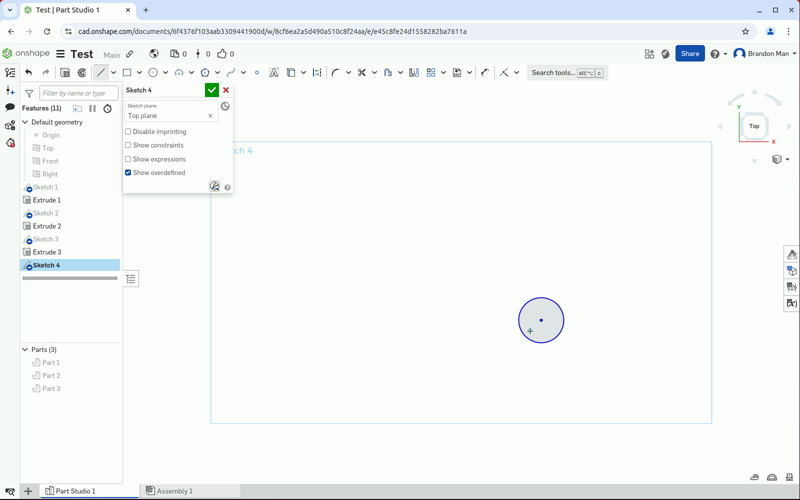
key_down(shift)
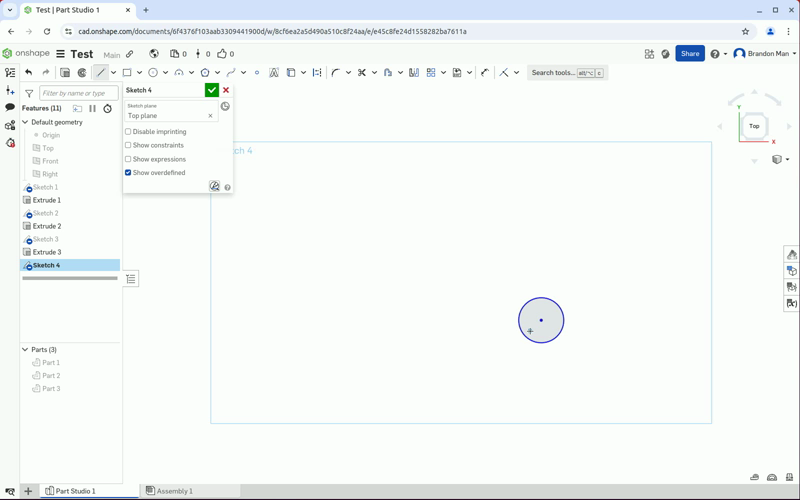
mouse_move(560, 330)
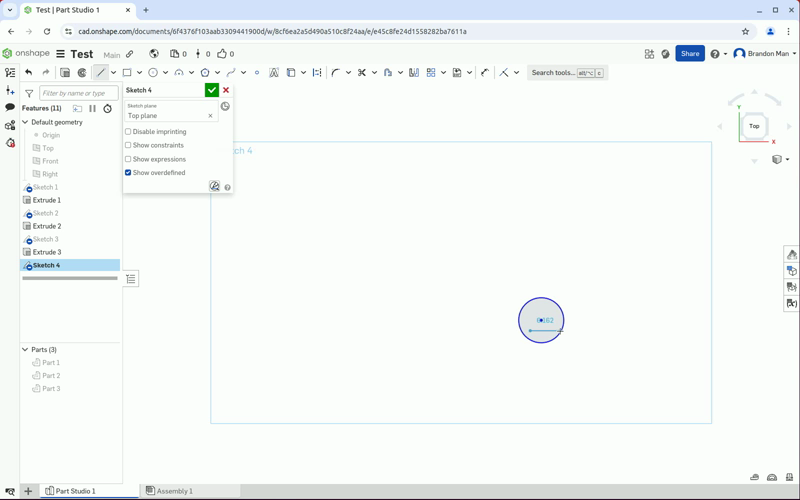
mouse_move(551, 330)
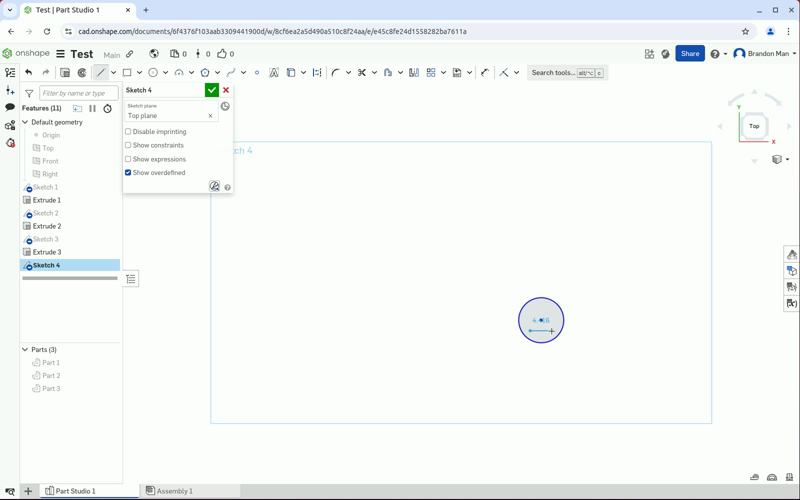
click(551, 330)
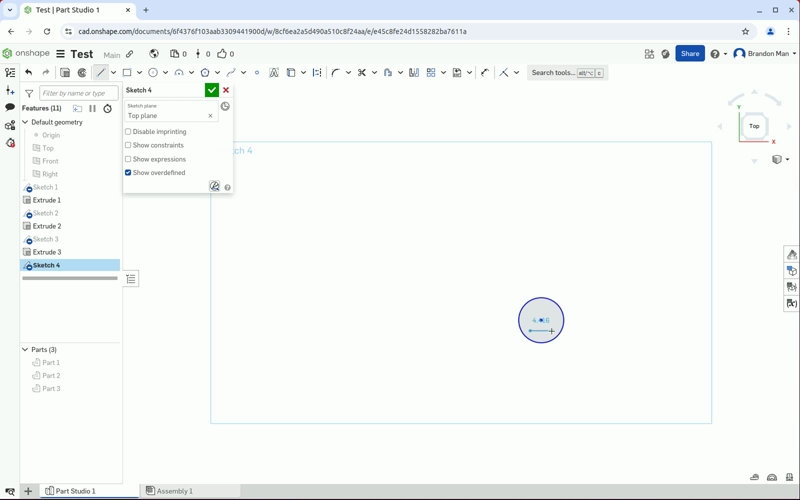
key_up(shift)
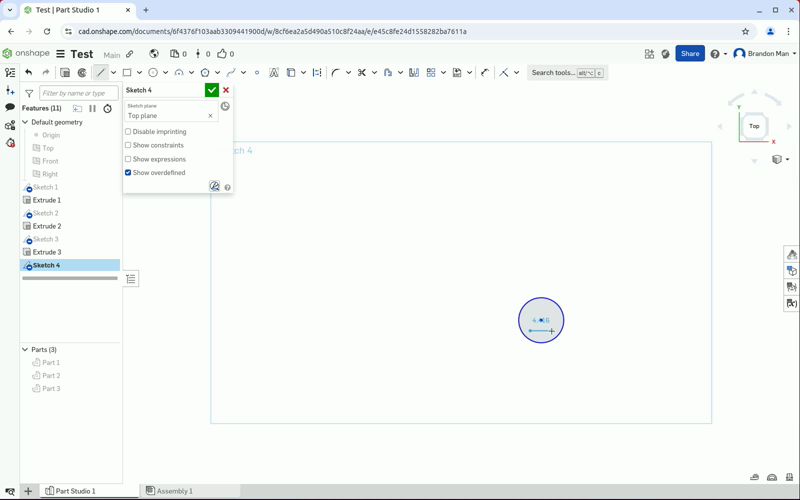
key_down(shift)
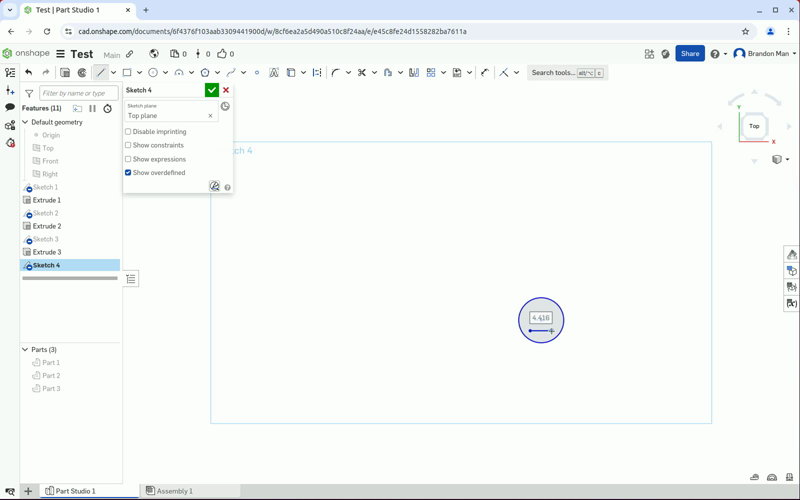
mouse_move(581, 330)
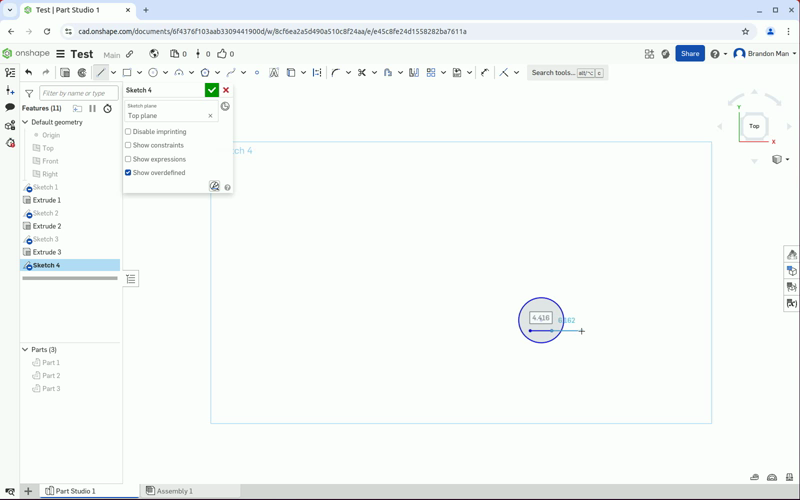
mouse_move(551, 309)
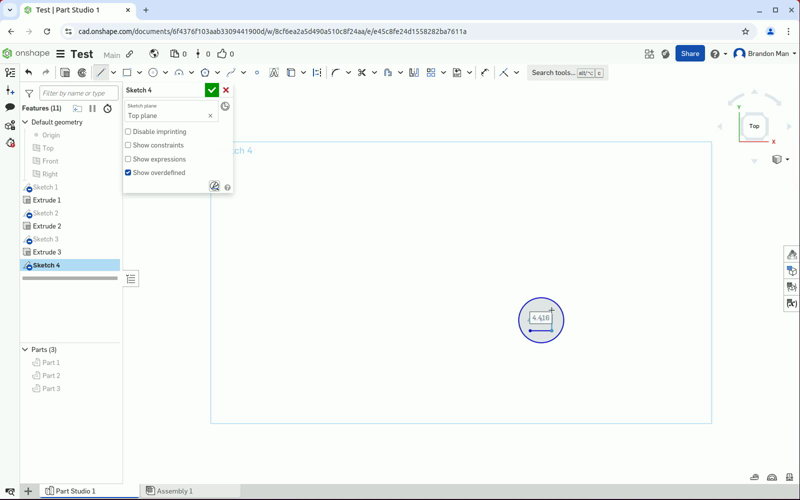
click(551, 309)
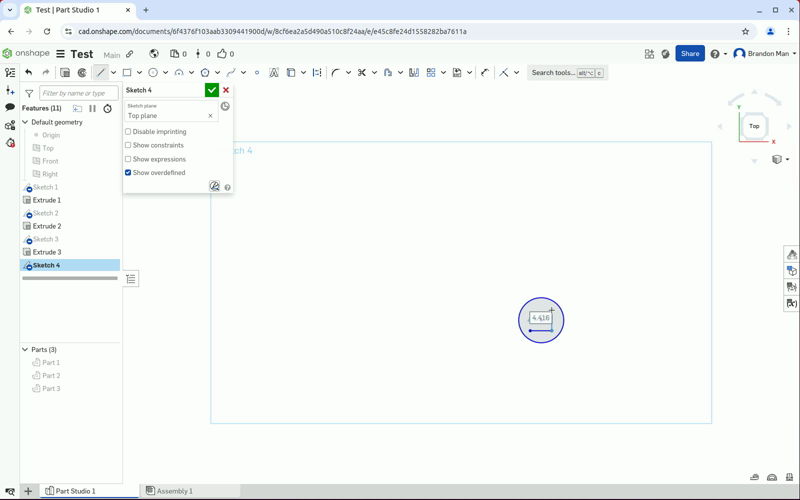
key_up(shift)
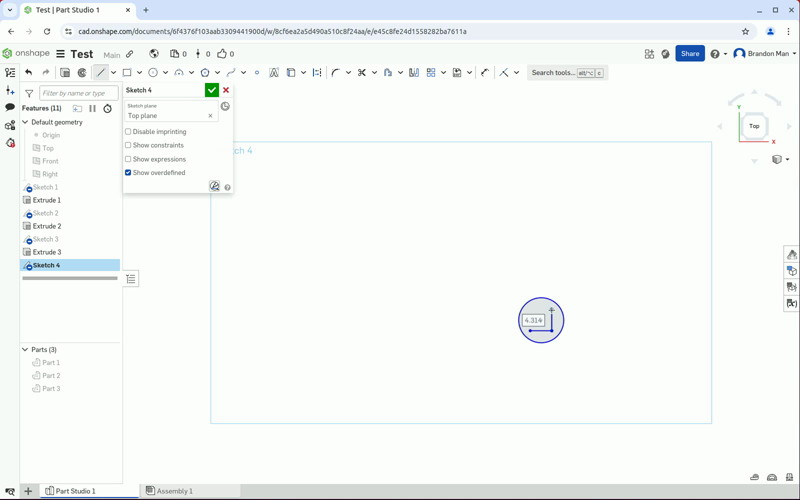
key_down(shift)
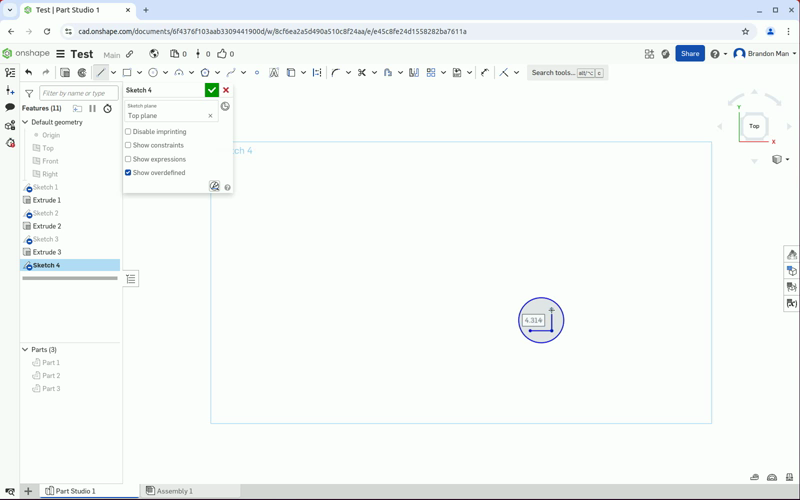
mouse_move(581, 309)
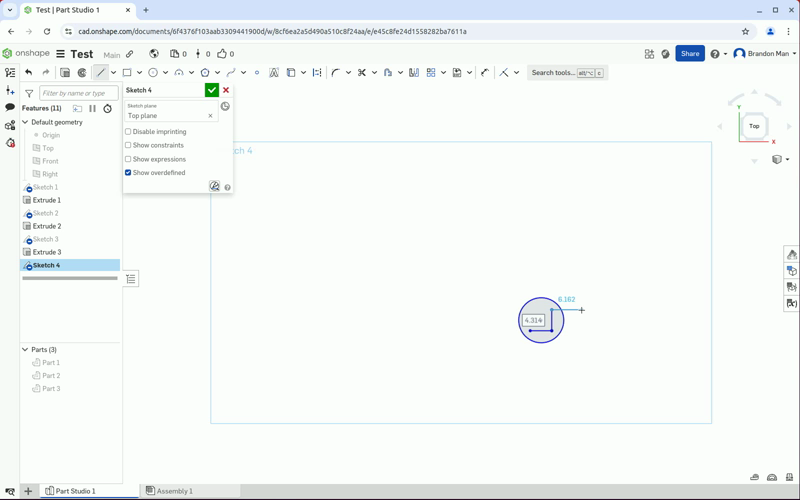
mouse_move(530, 309)
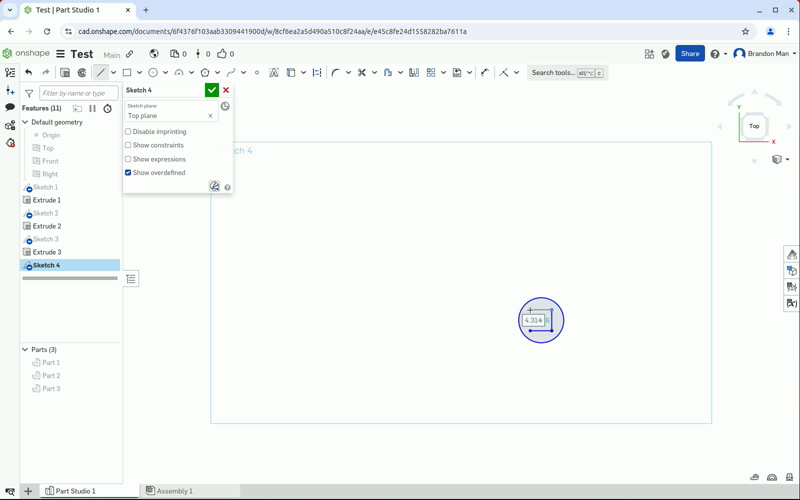
click(530, 309)
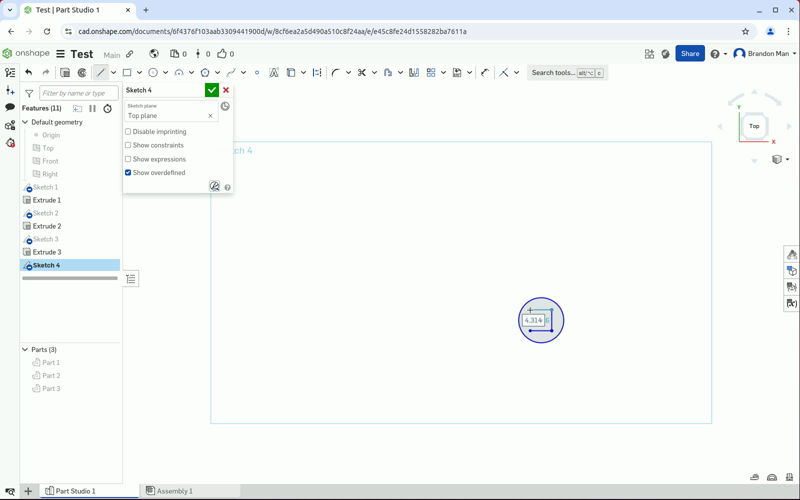
key_up(shift)
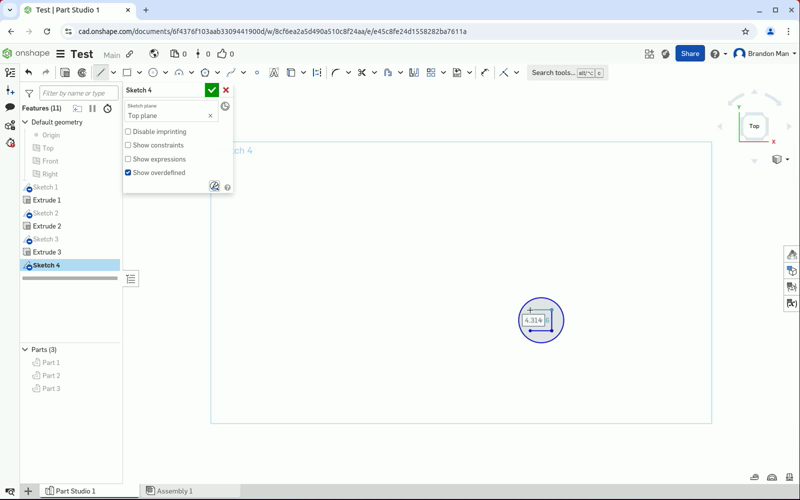
mouse_move(560, 309)
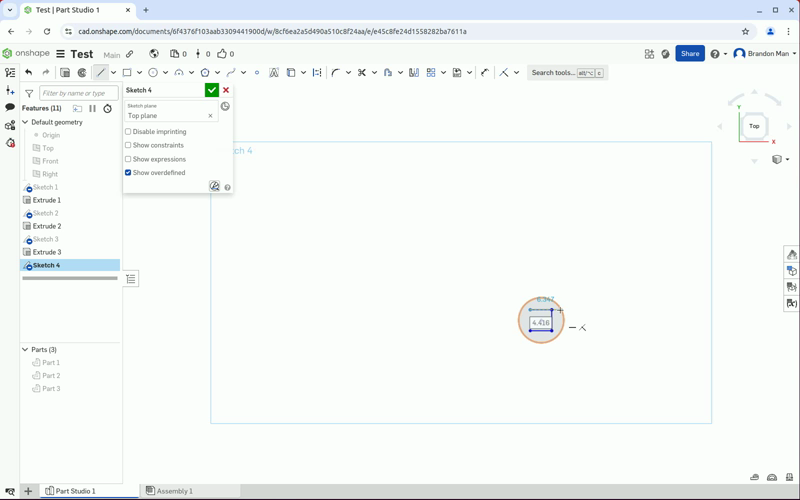
key_down(shift)
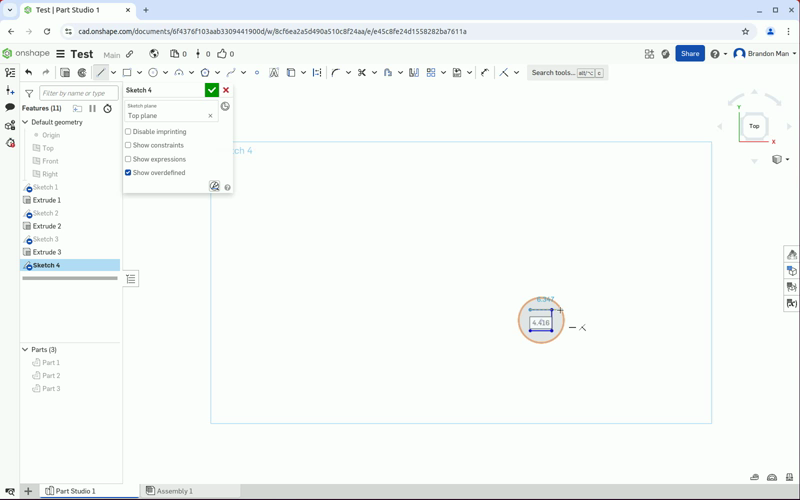
mouse_move(530, 330)
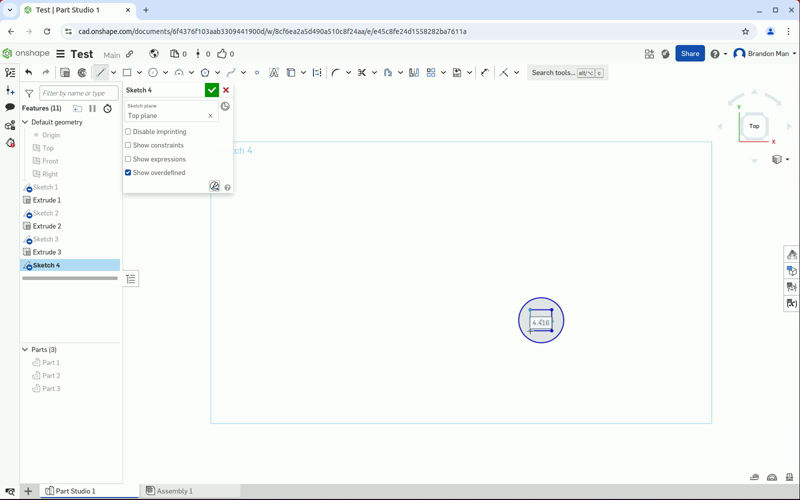
key_up(shift)
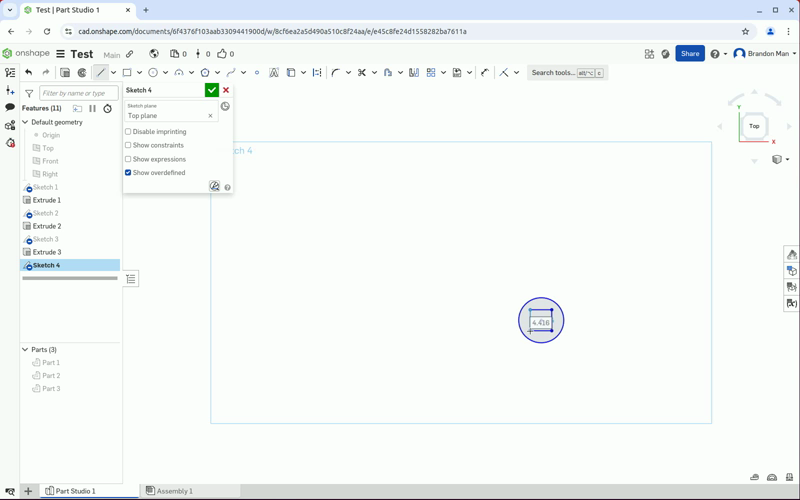
click(530, 330)
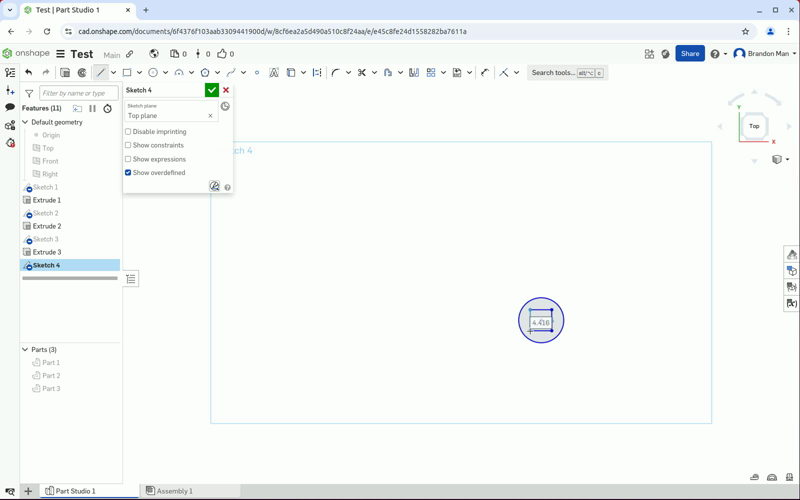
key(esc)
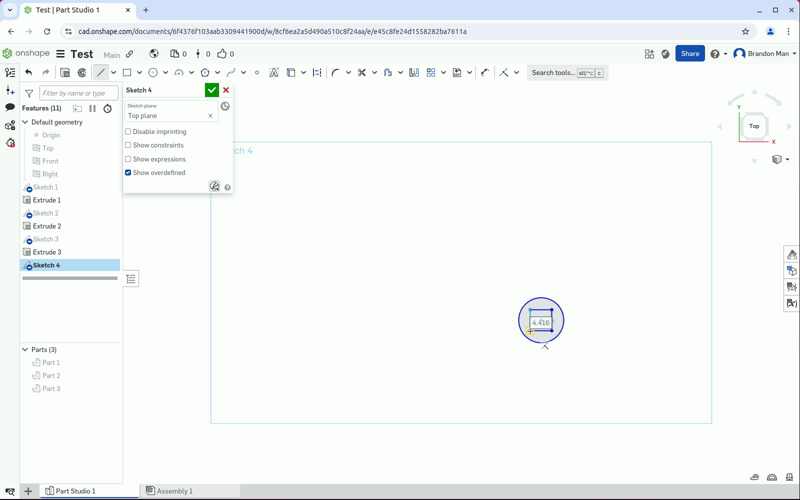
mouse_move(546, 307)
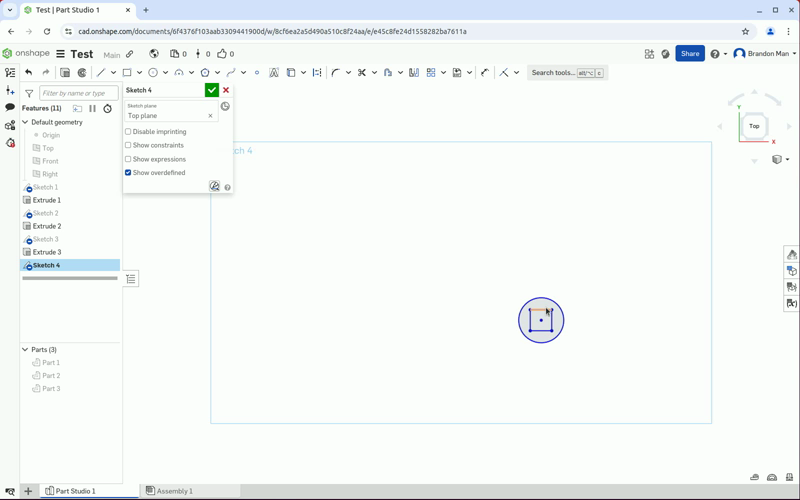
scroll(6)
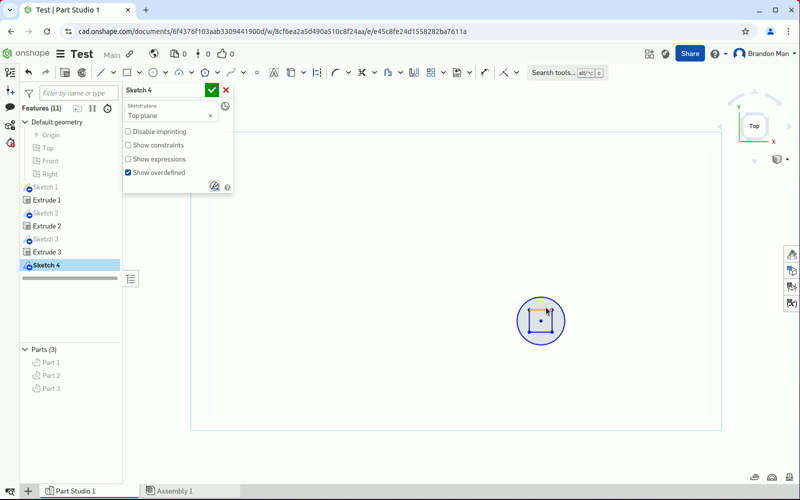
scroll(6)
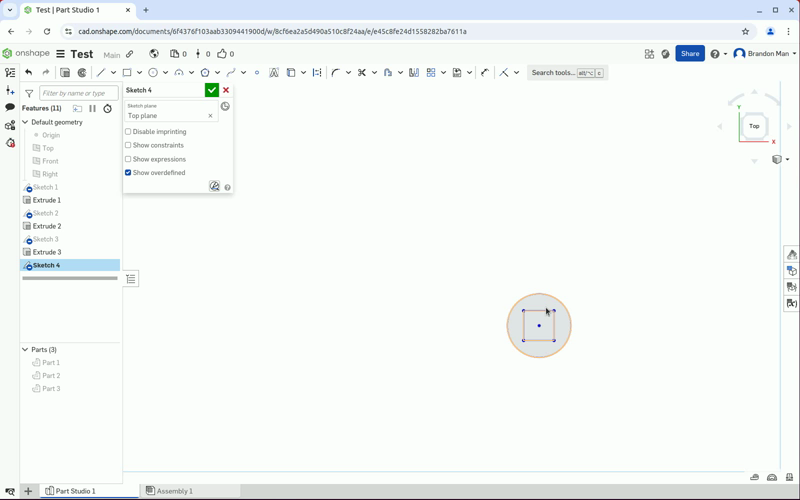
scroll(6)
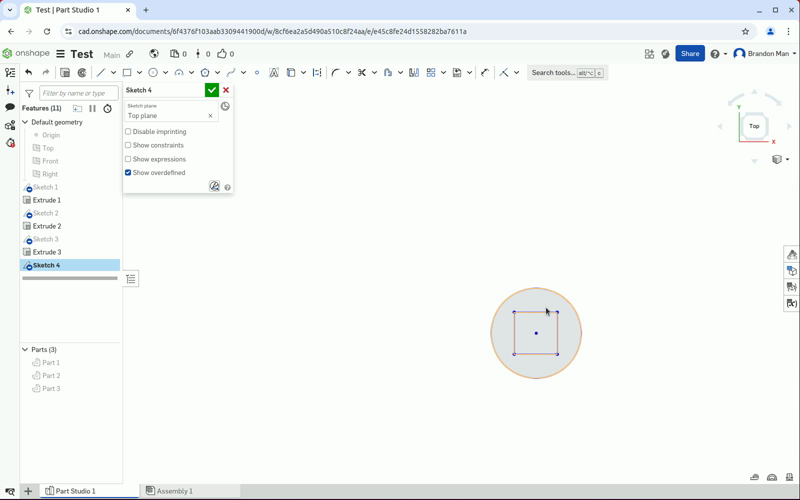
scroll(6)
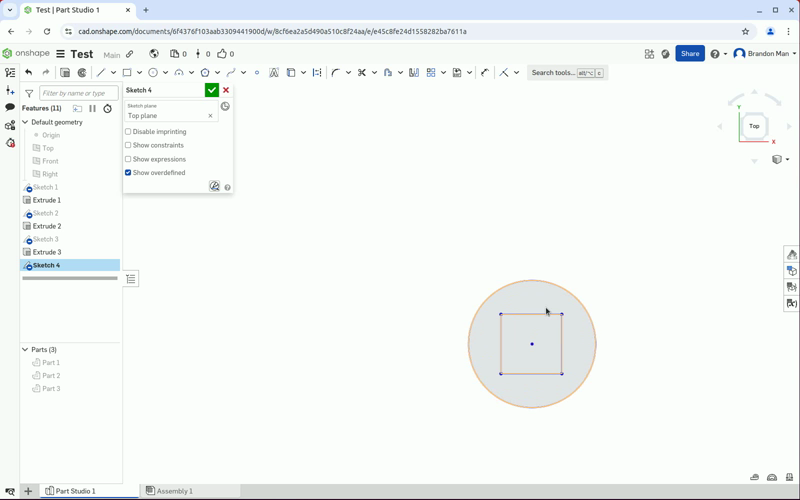
scroll(6)
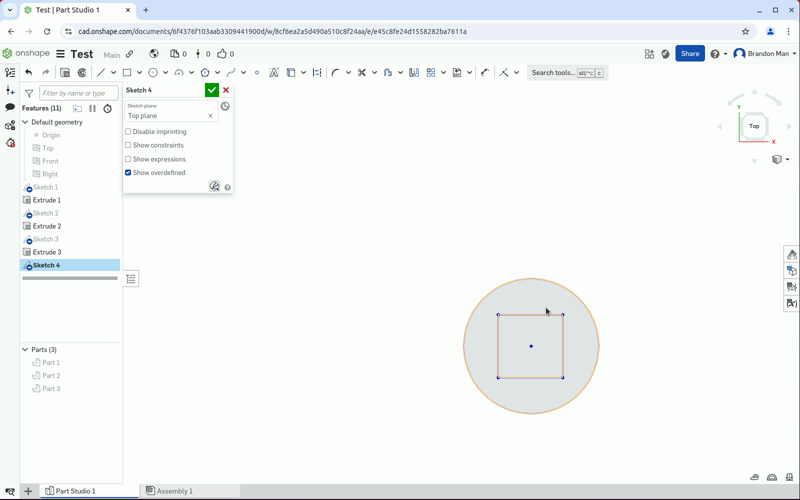
scroll(6)
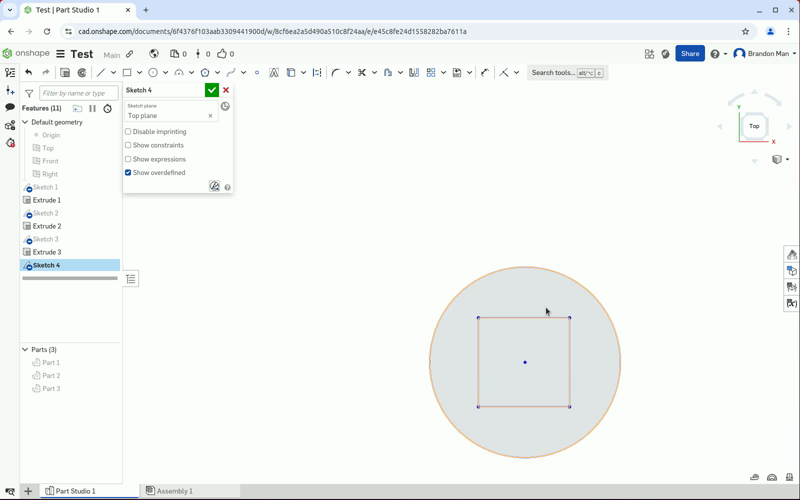
scroll(6)
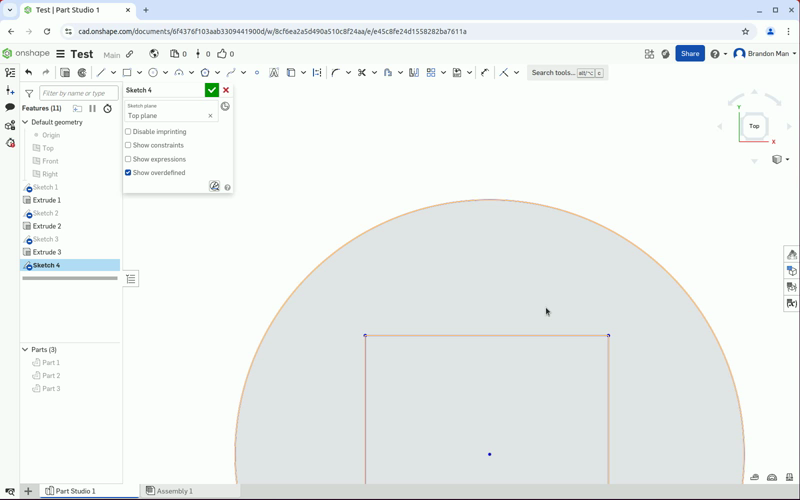
click(546, 307)
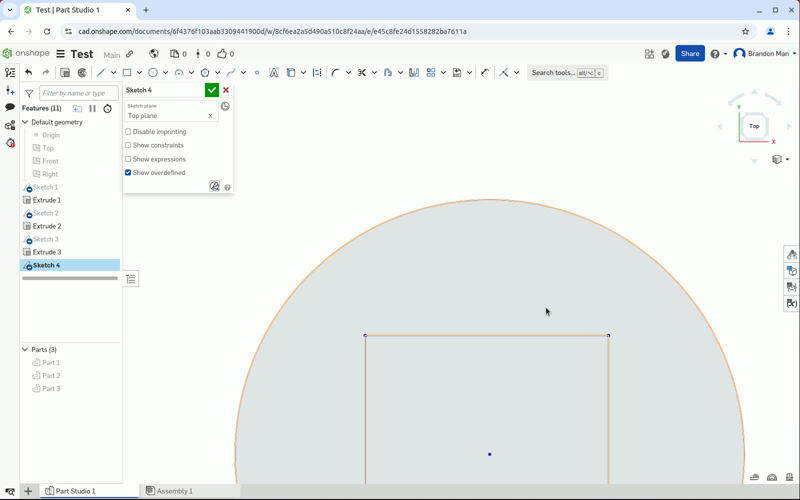
scroll(-6)
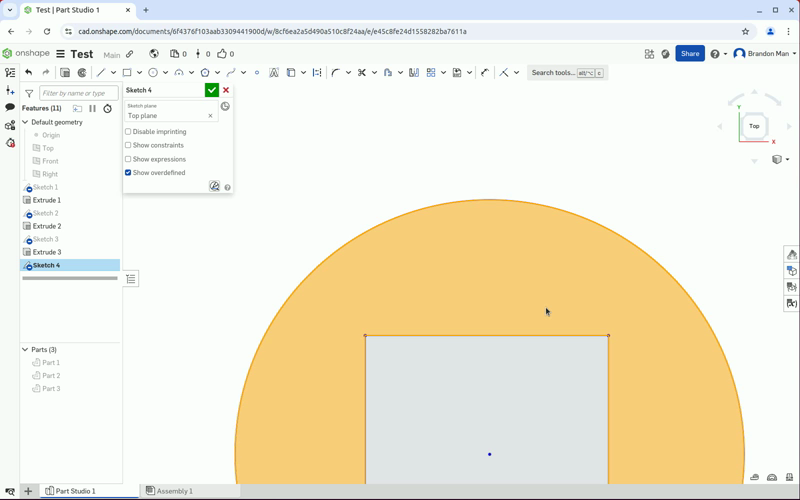
scroll(-6)
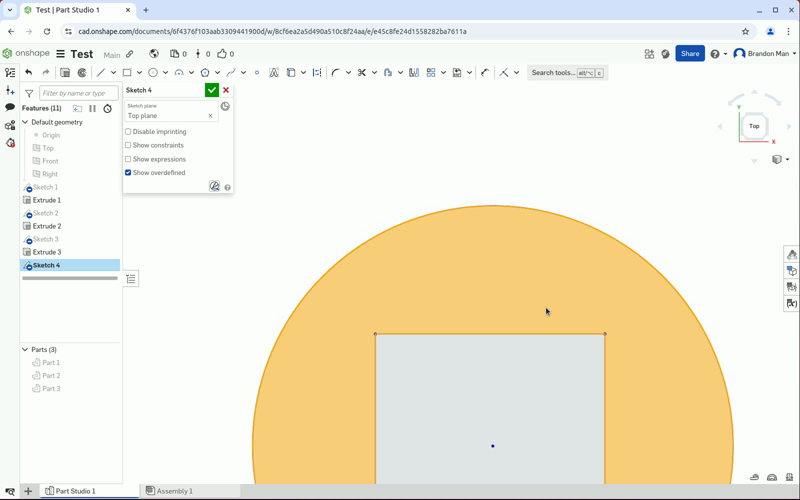
scroll(-6)
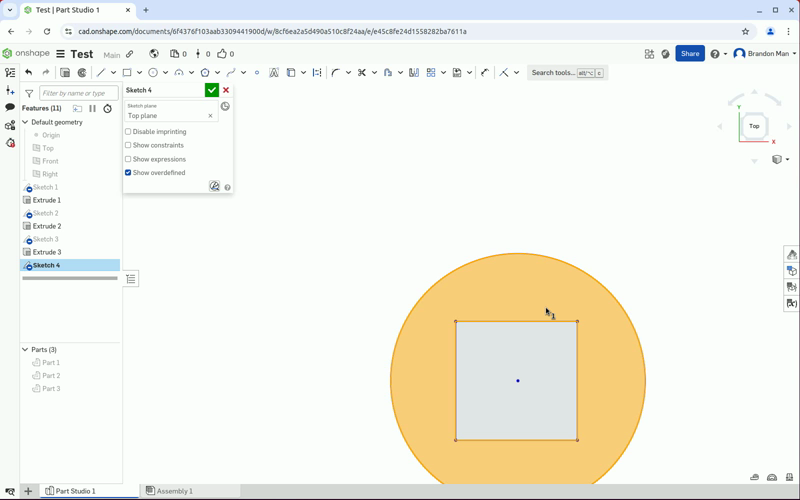
scroll(-6)
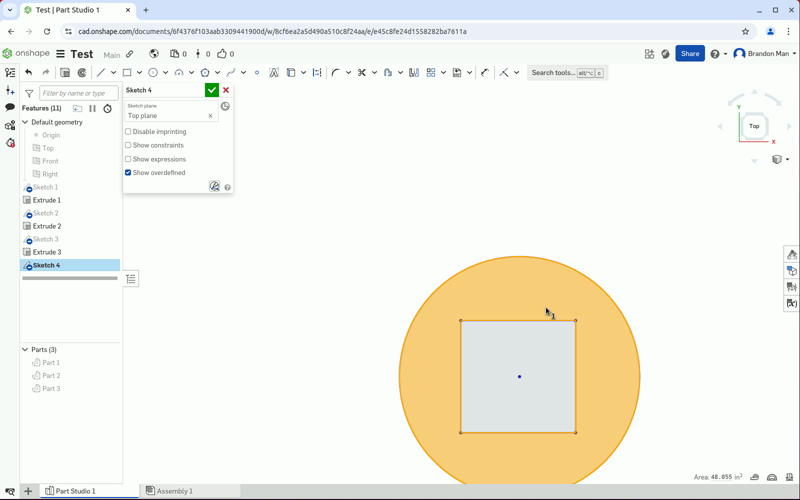
scroll(-6)
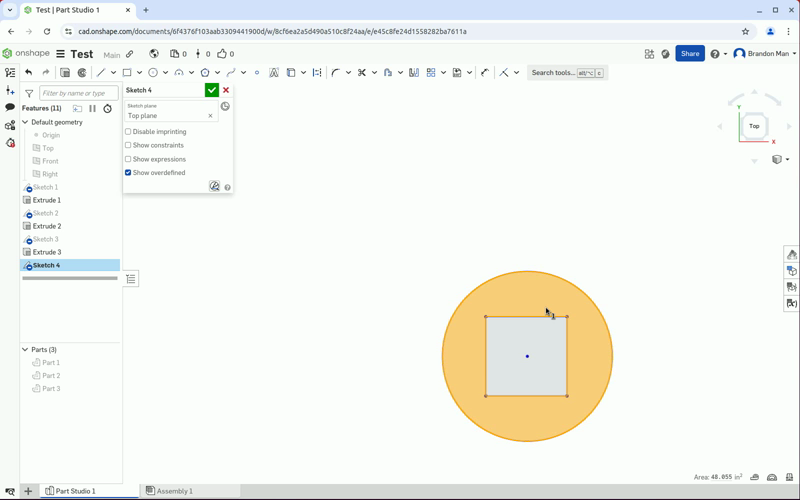
scroll(-6)
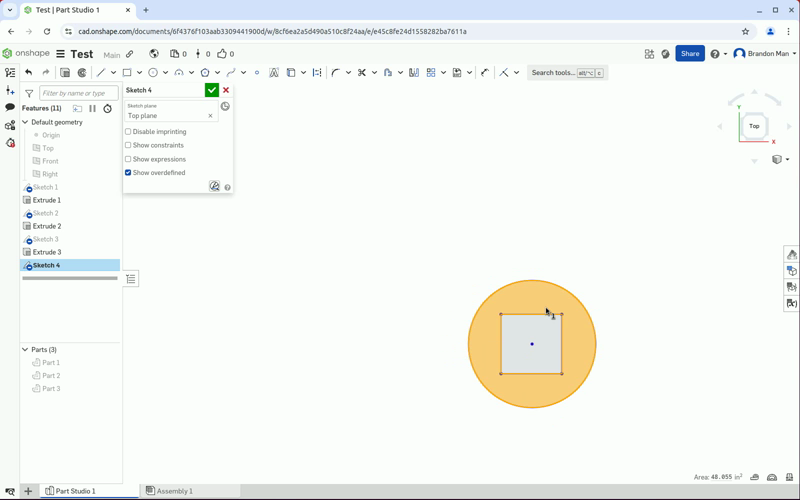
scroll(-6)
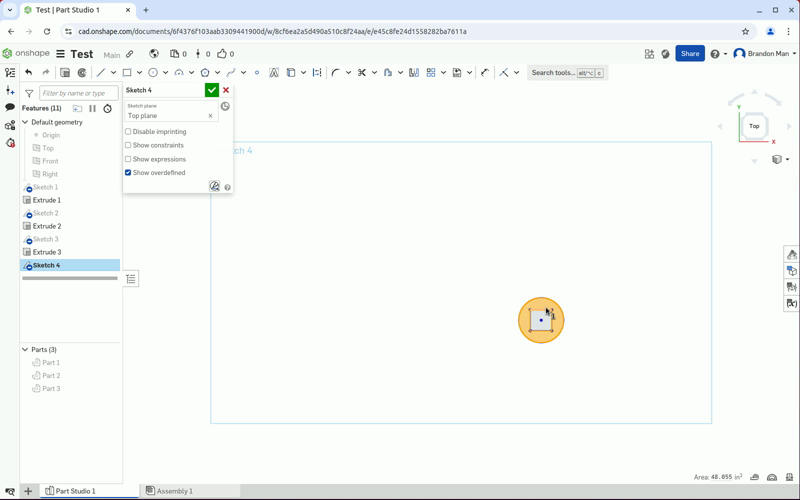
mouse_move(73, 352)
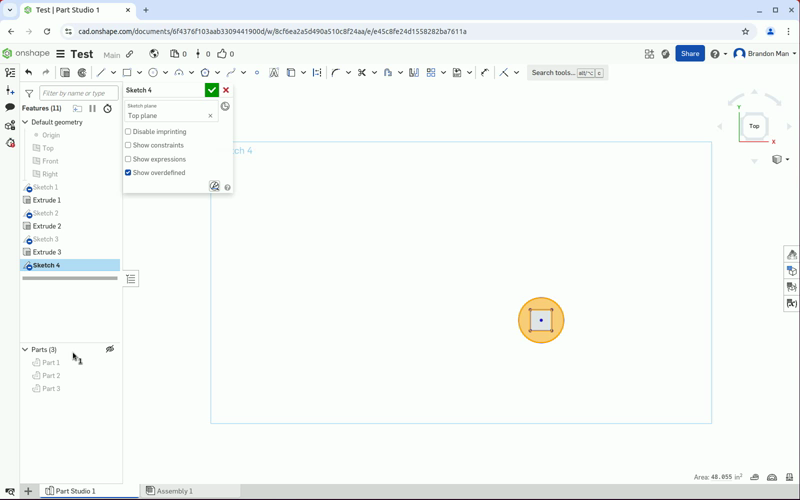
key(shift+y)
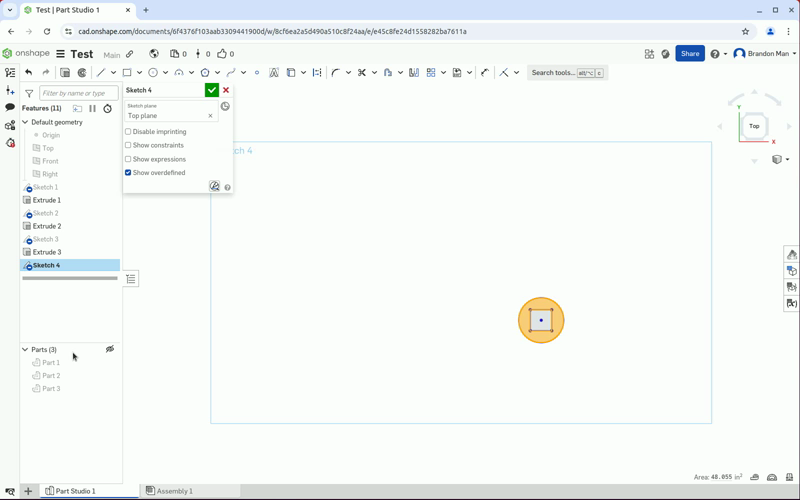
key(shift+e)
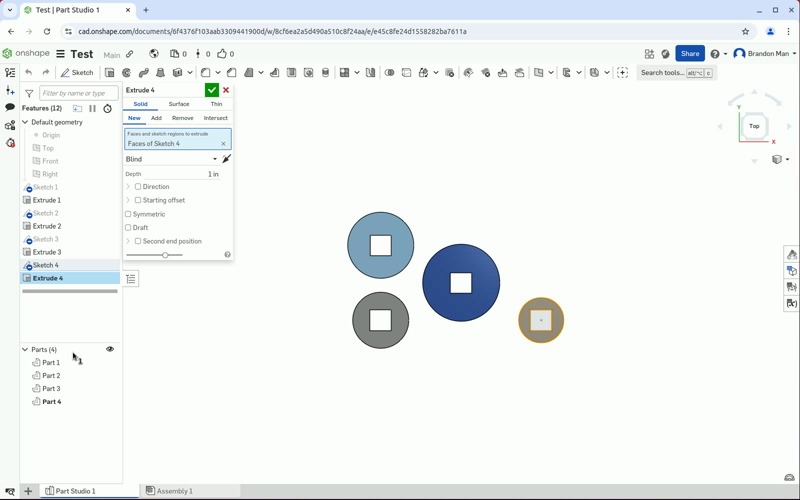
mouse_move(143, 106)
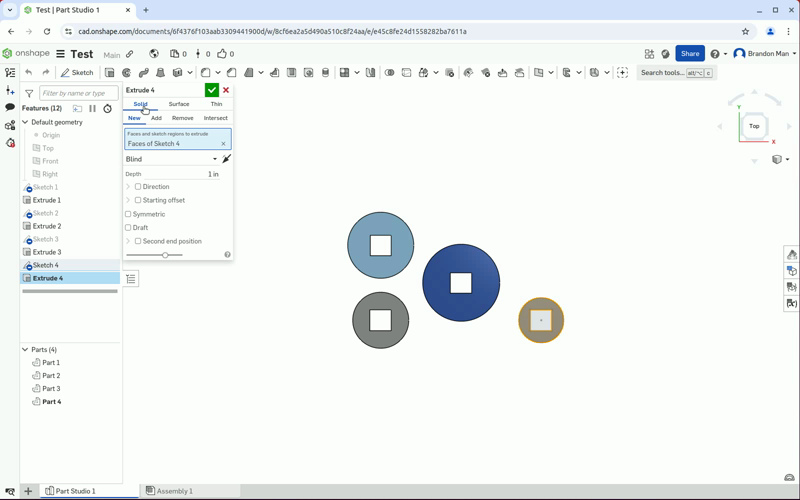
click(143, 106)
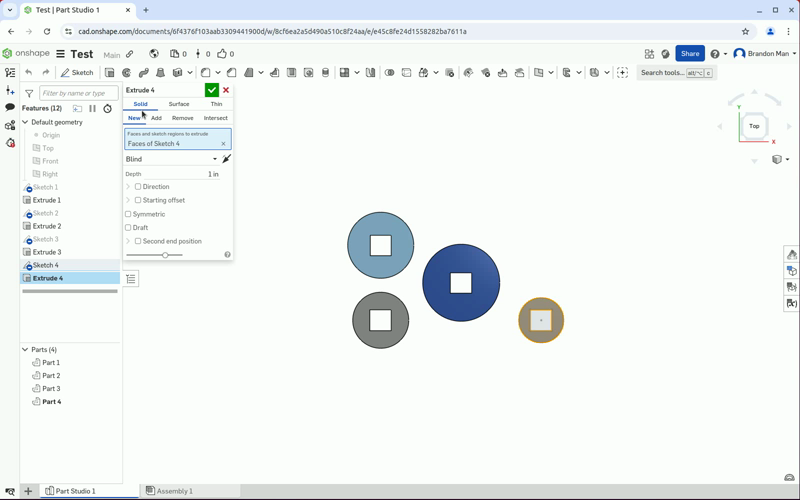
mouse_move(137, 120)
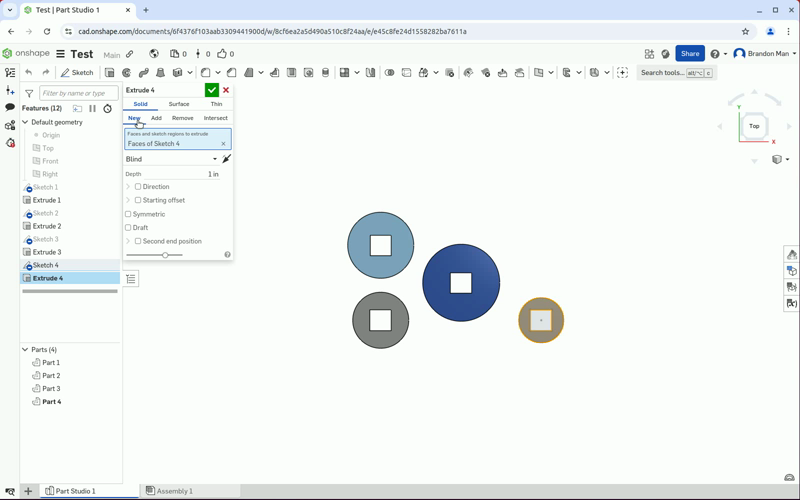
click(137, 120)
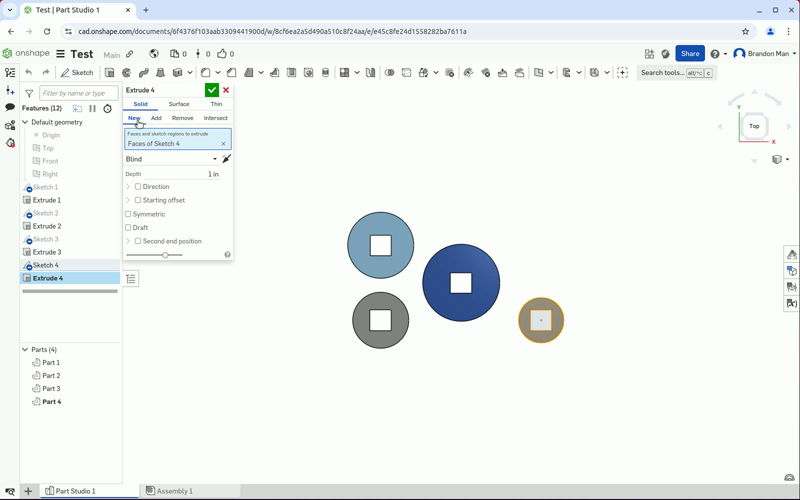
key(tab, 4)
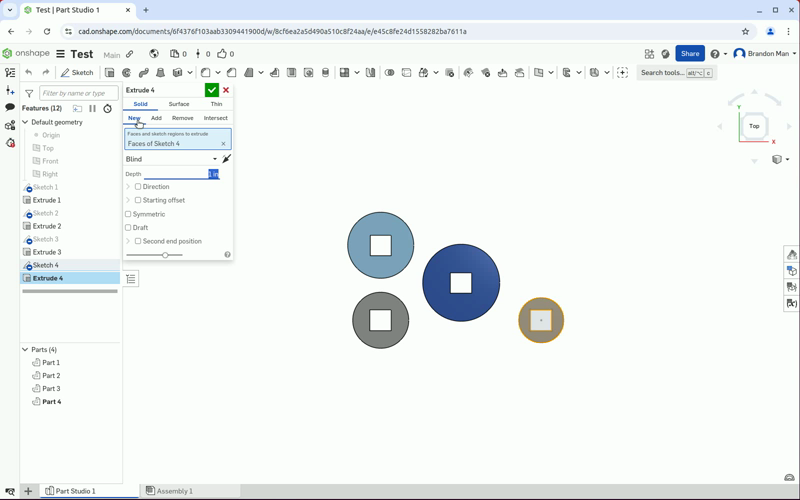
text(10.11)
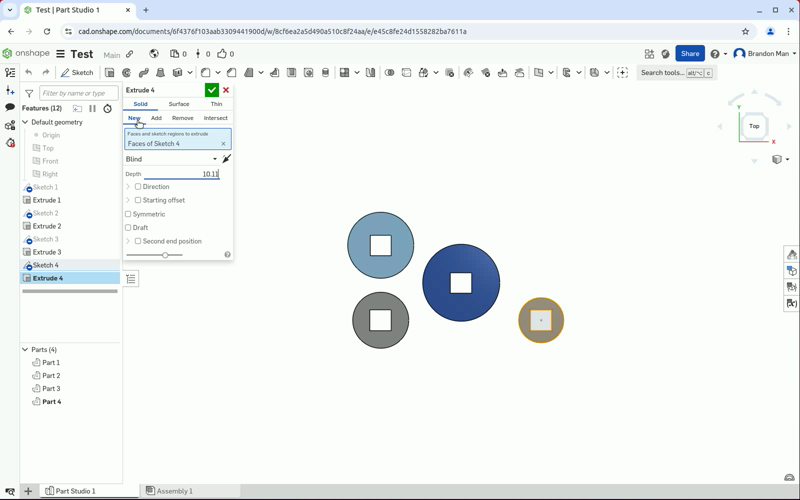
key(enter)
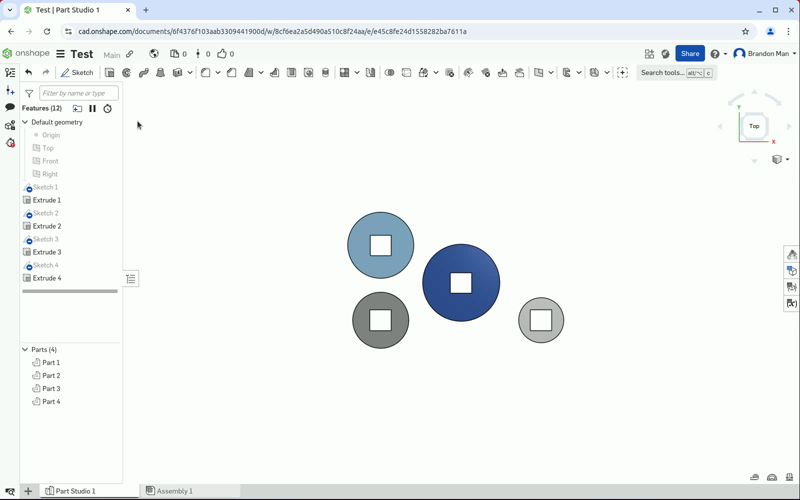
key(shift+h)
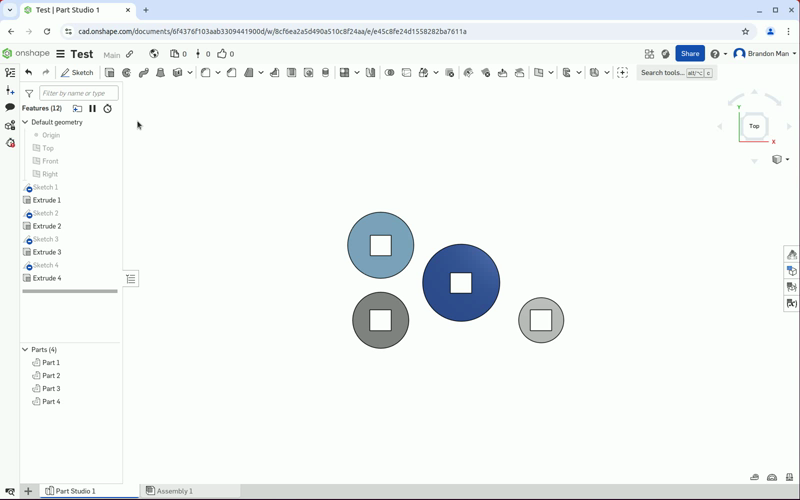
key(shift+h)
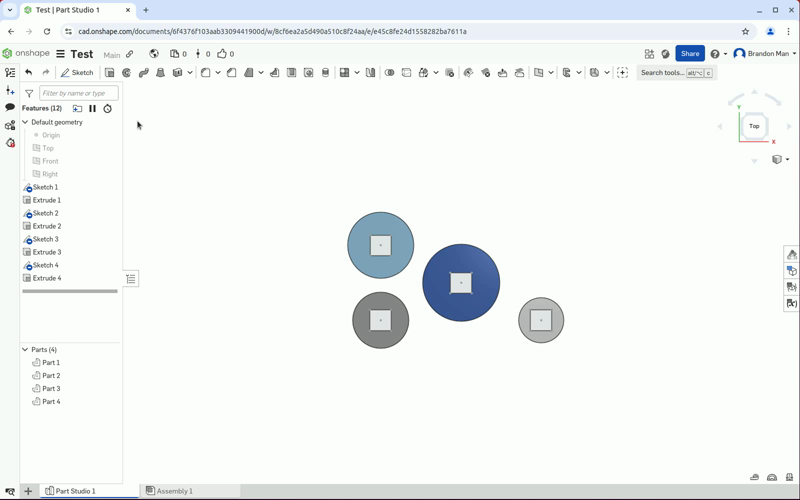
key(shift+7)
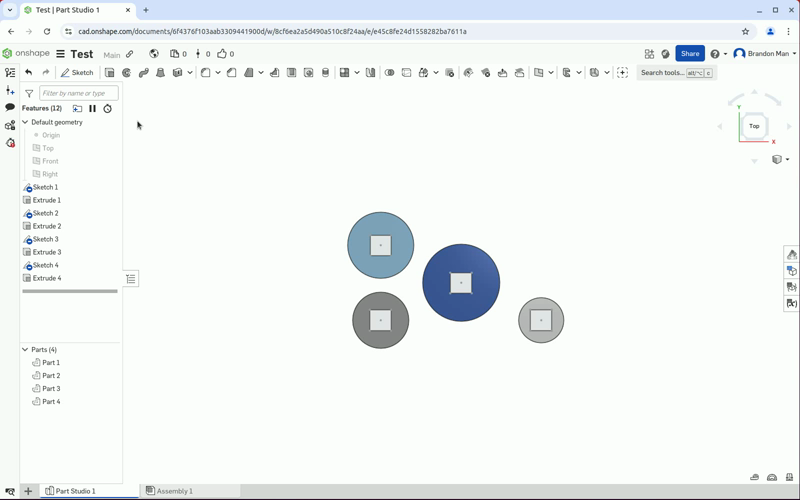
key(up, 3)
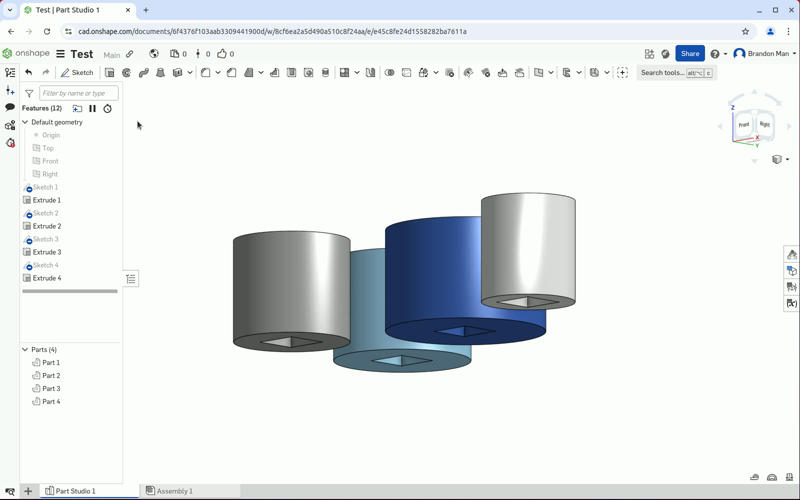
key(left, 3)
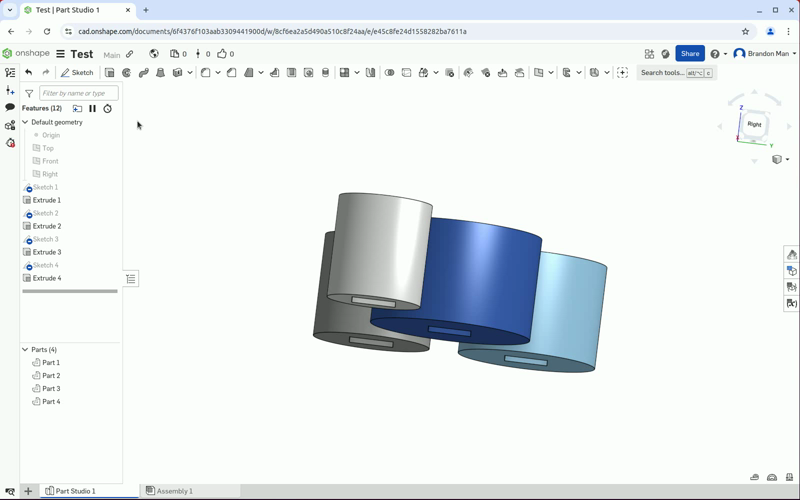
key(right, 3)
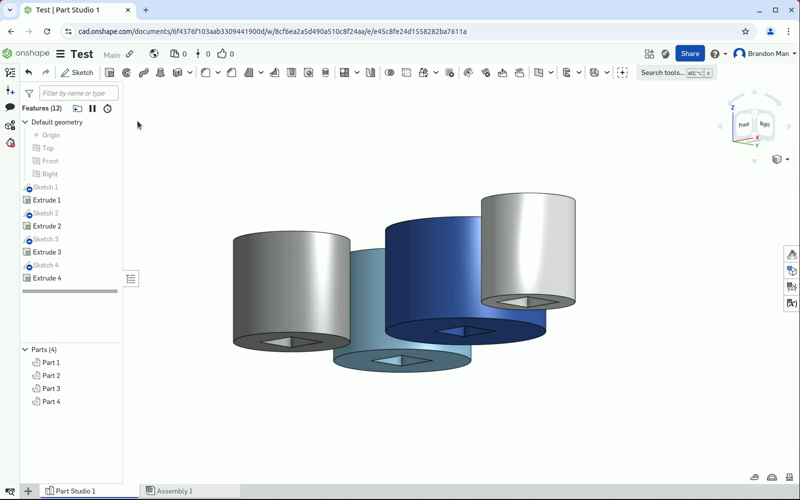
key(down, 3)
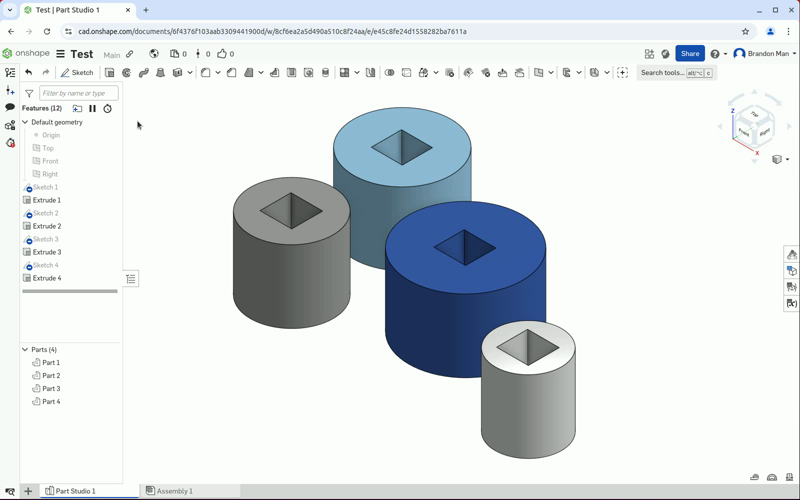
mouse_move(73, 189)
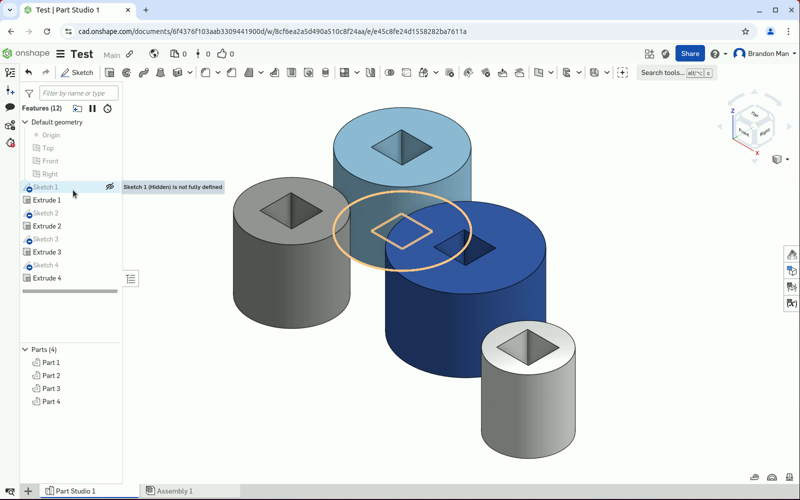
click(73, 189)